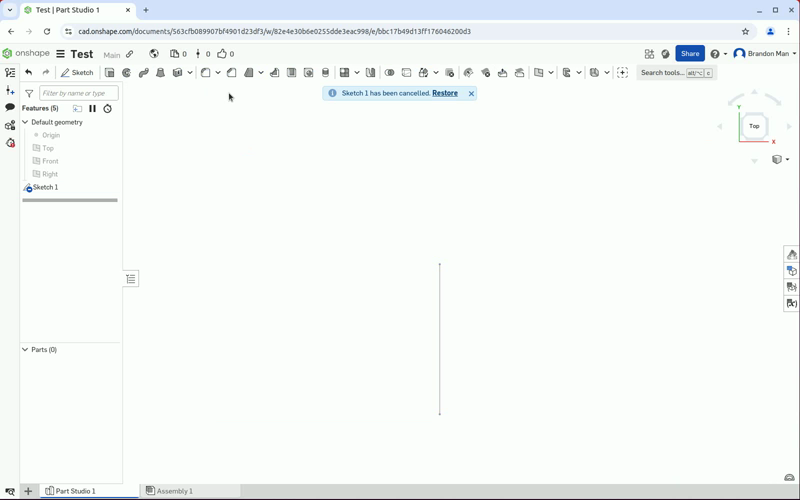
key(shift+h)
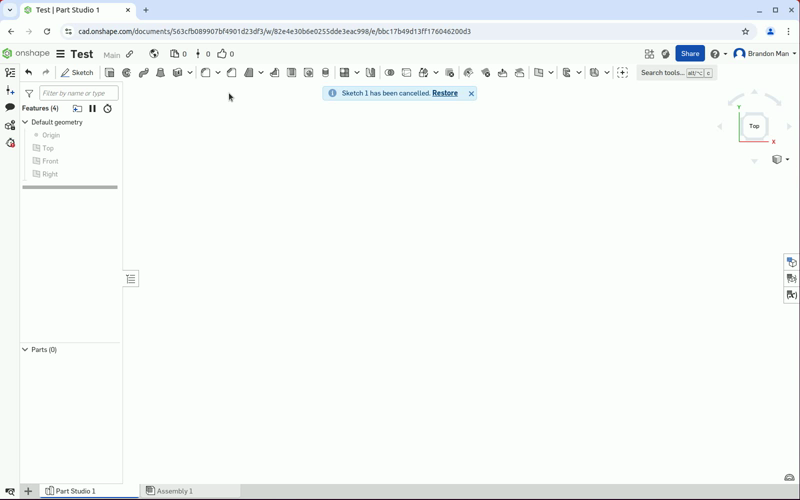
mouse_move(73, 352)
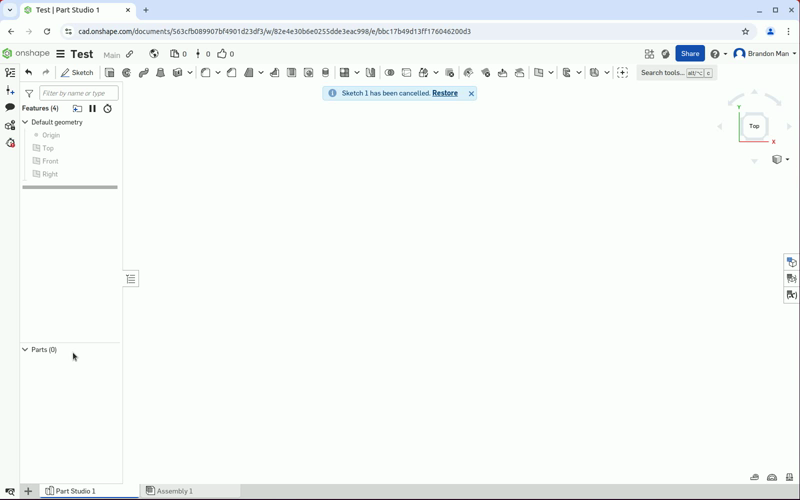
key(y)
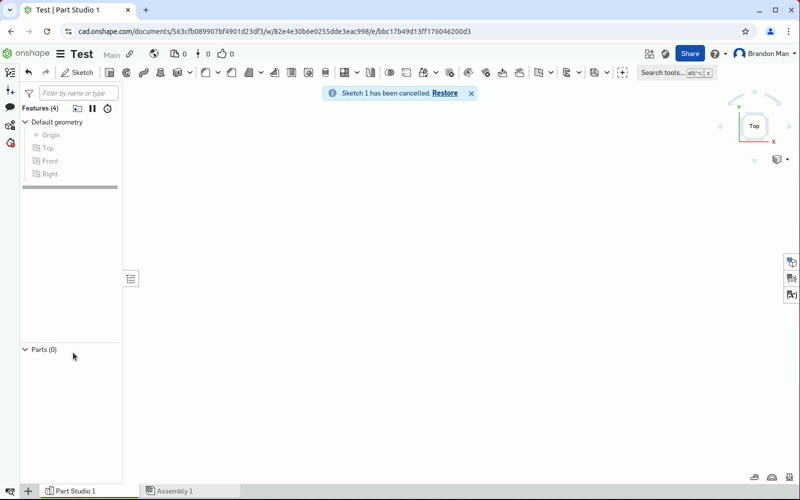
key(shift+p)
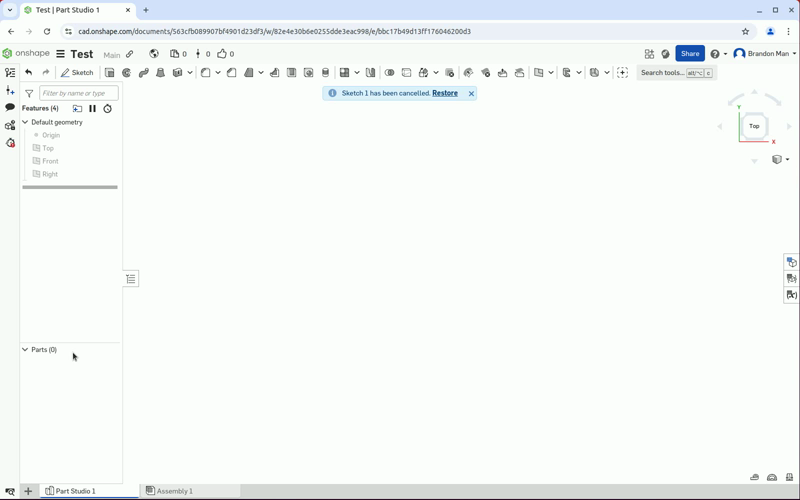
key(space)
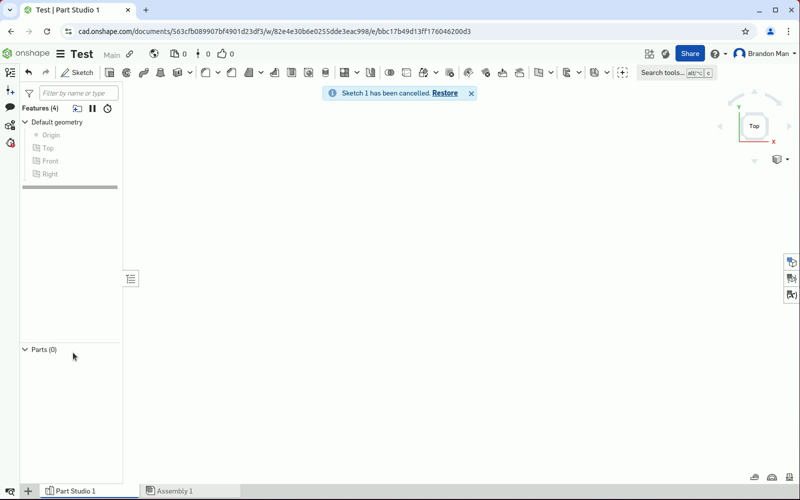
key_down(shift)
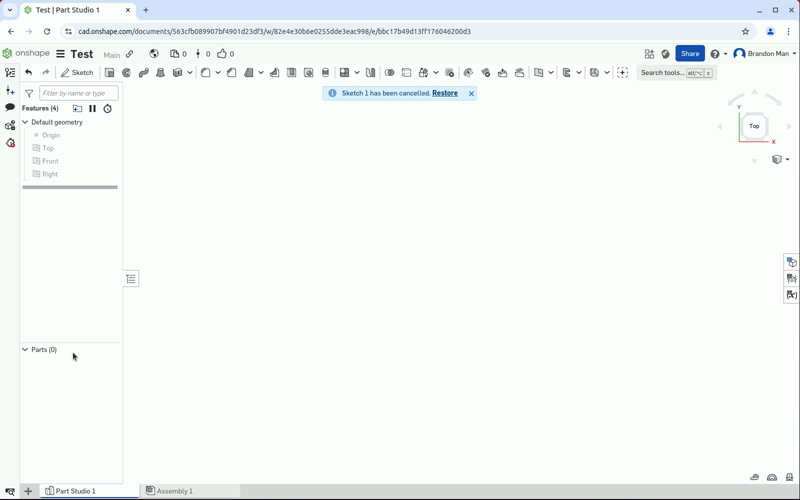
key(up)
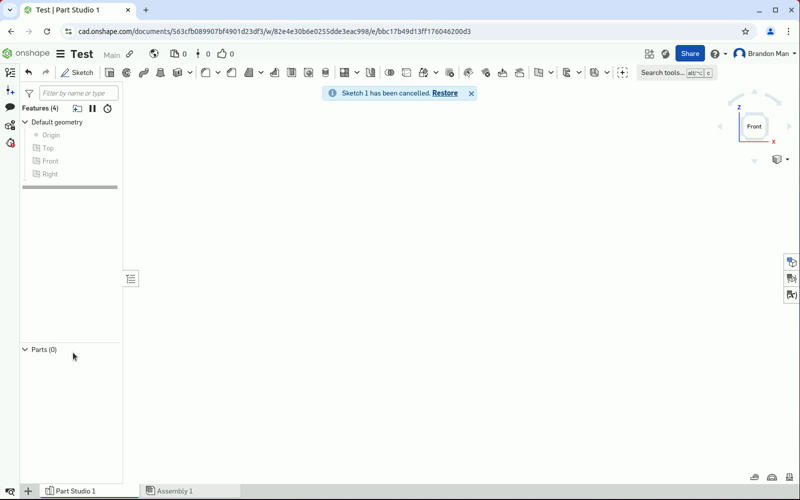
key_up(shift)
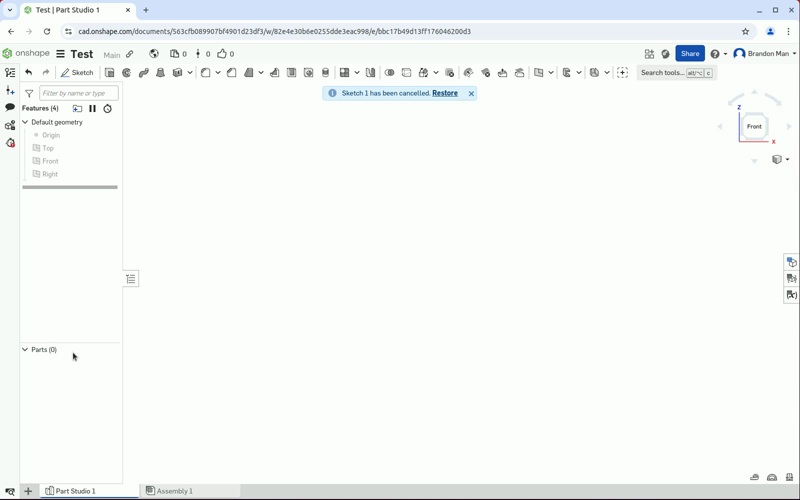
key(space)
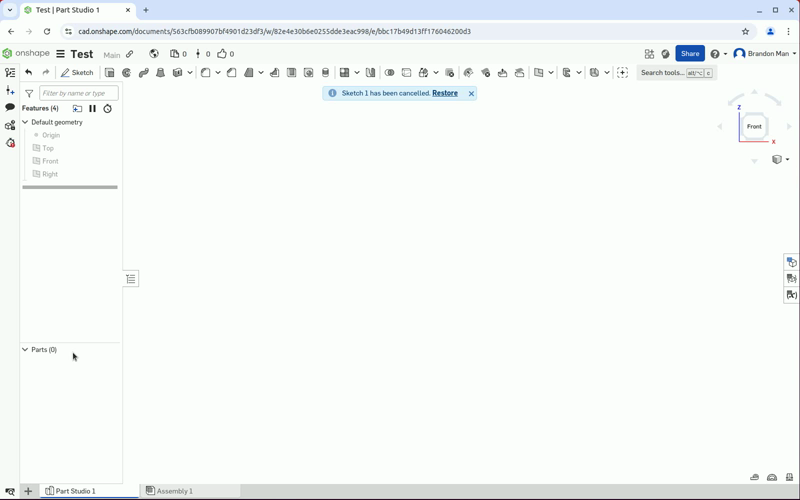
key_down(shift)
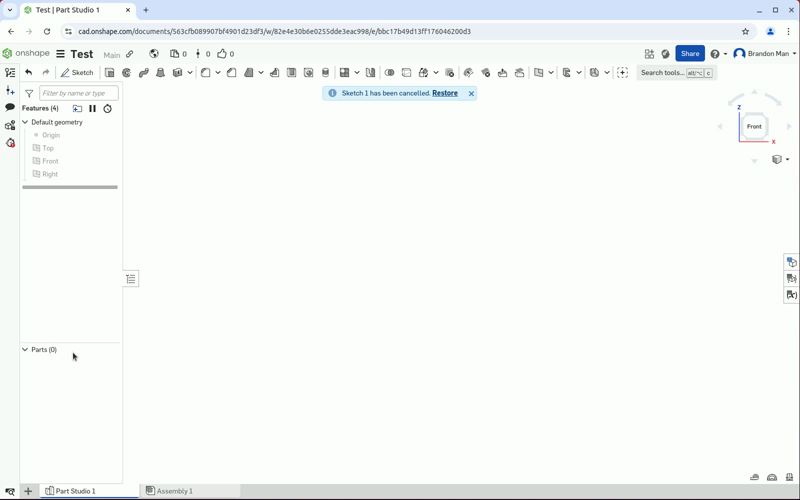
key(left)
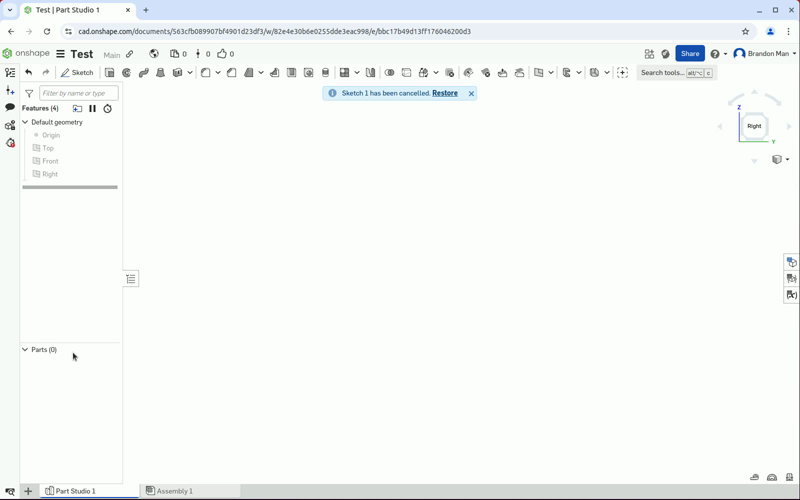
key_up(shift)
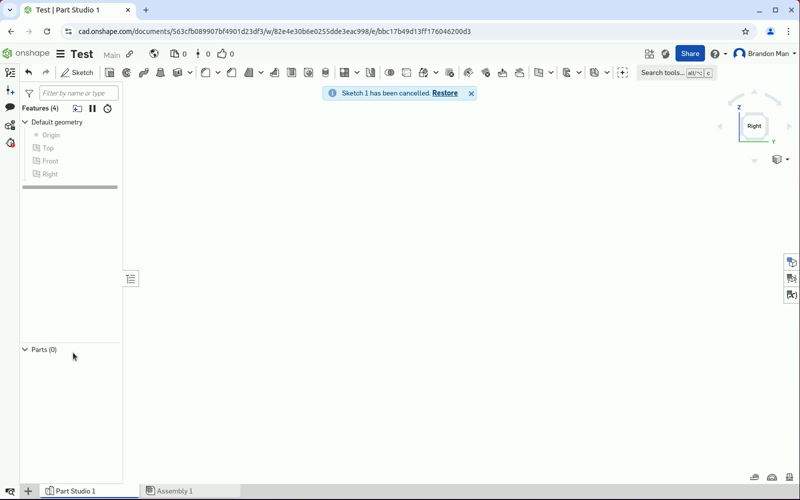
mouse_move(73, 352)
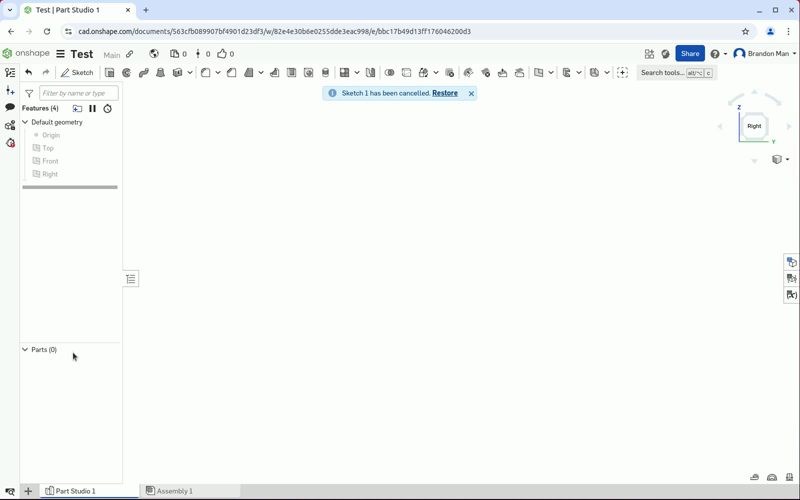
key(shift+y)
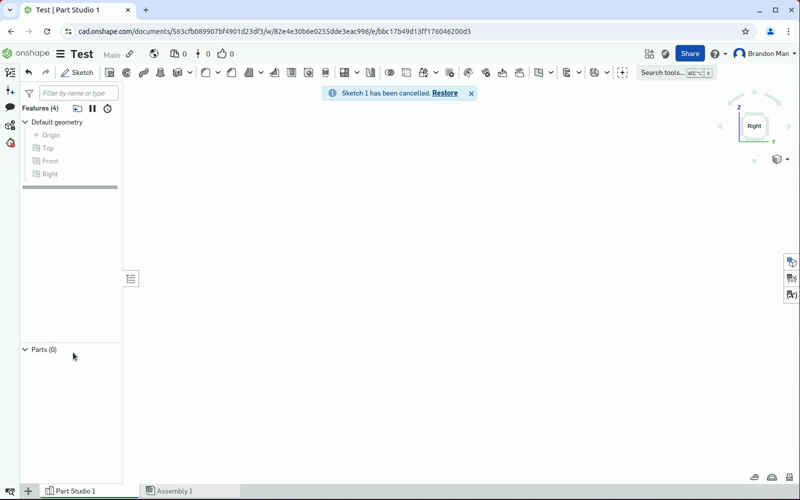
key(shift+s)
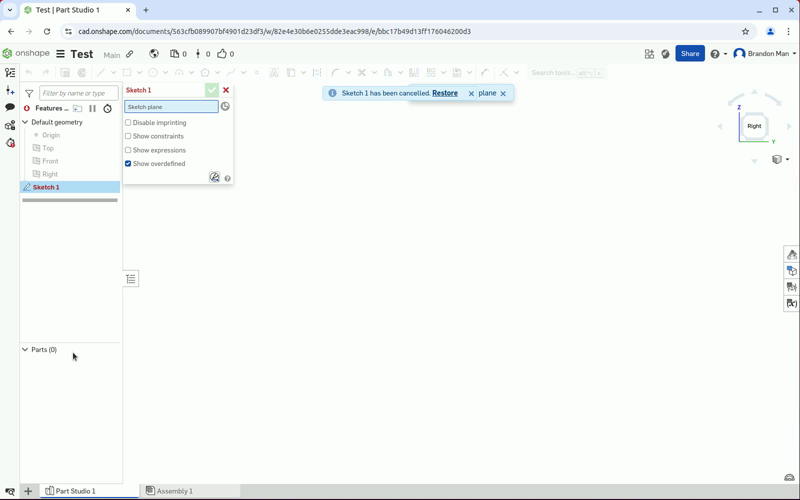
mouse_move(73, 176)
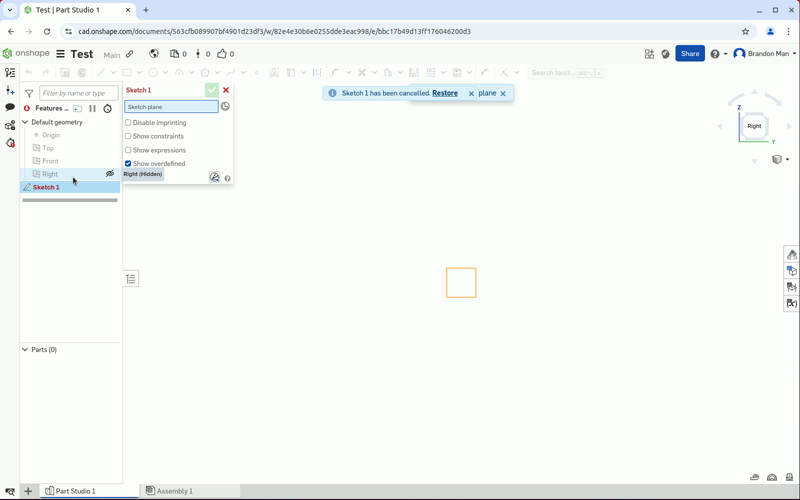
click(73, 176)
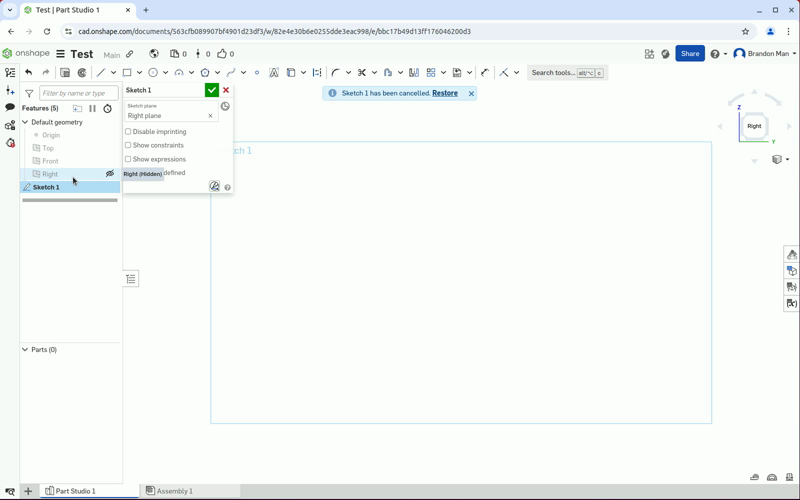
mouse_move(73, 352)
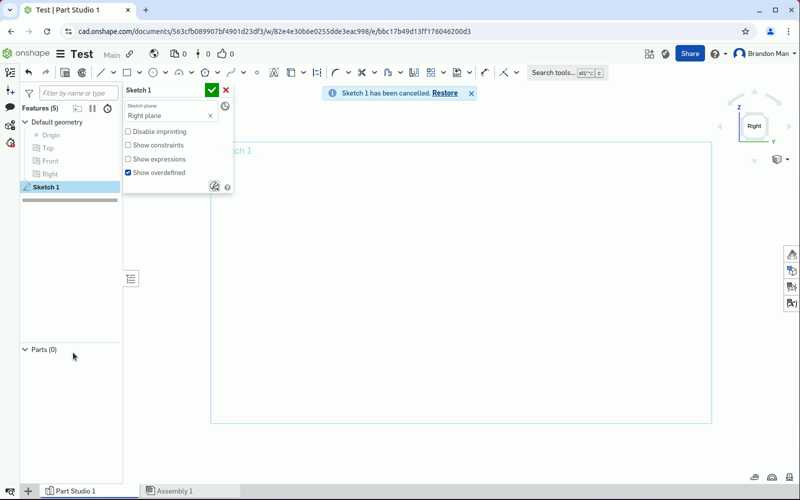
key(y)
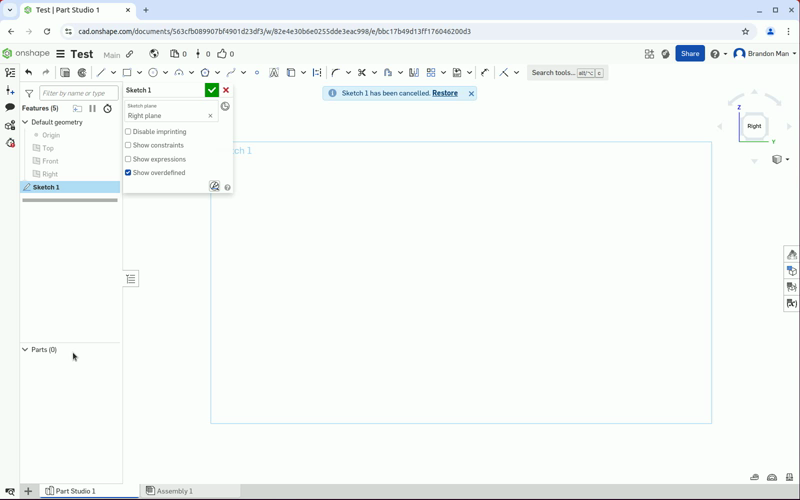
key(l)
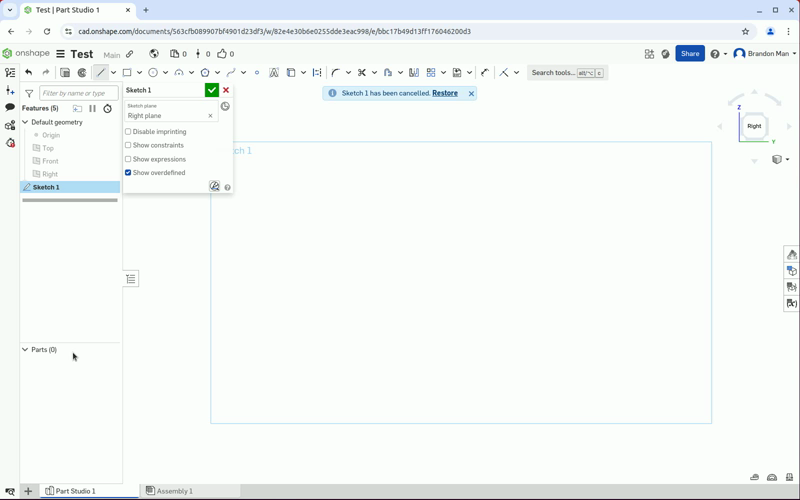
key_down(shift)
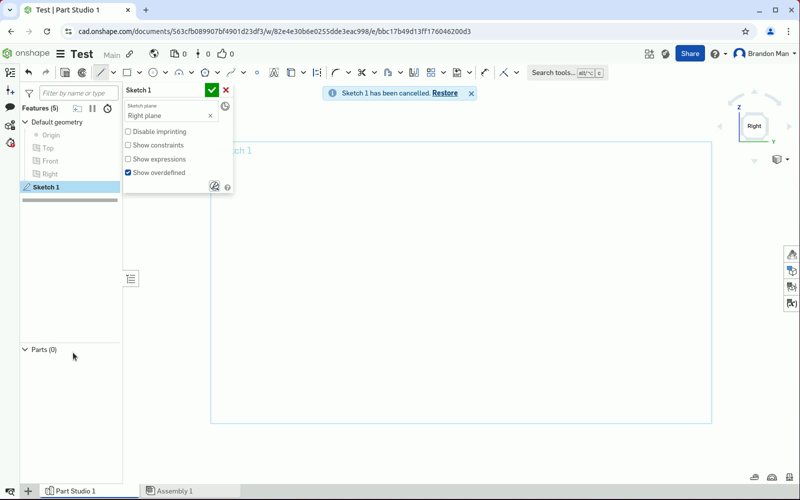
mouse_move(444, 267)
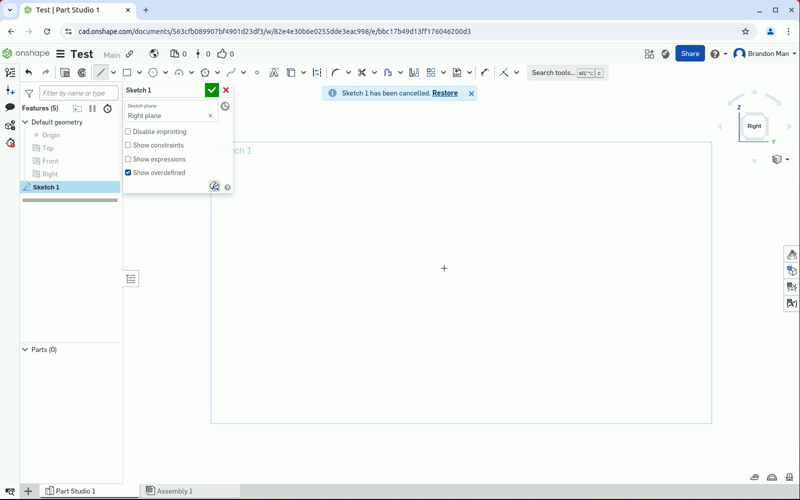
click(444, 267)
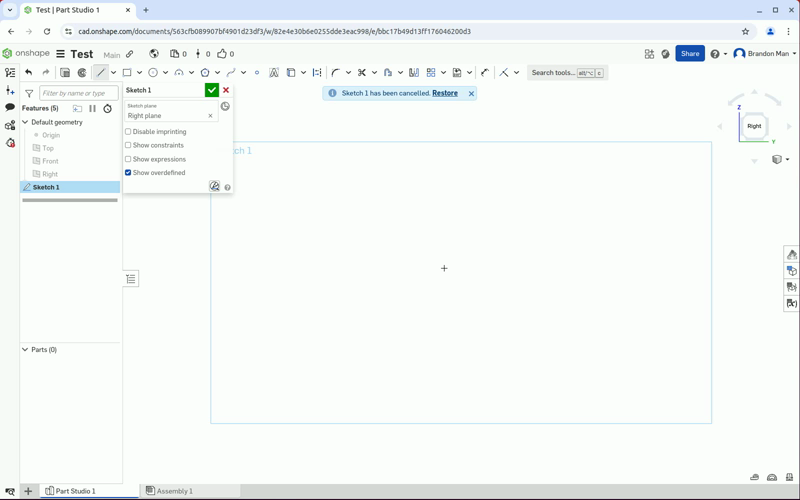
key_up(shift)
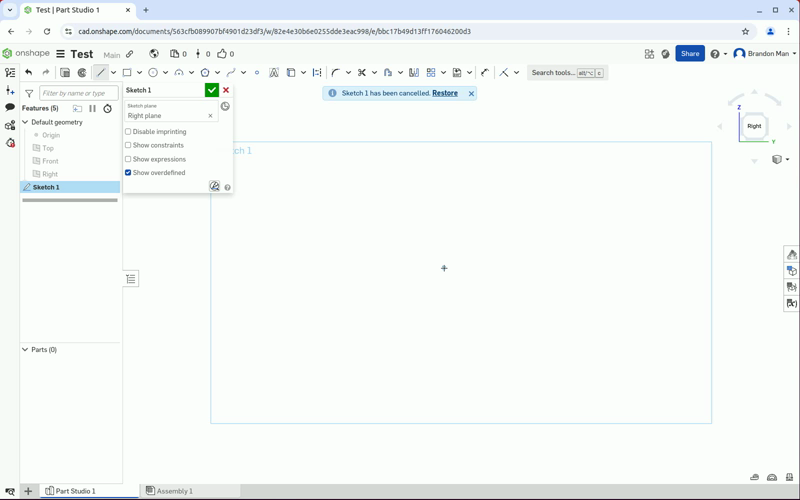
key_down(shift)
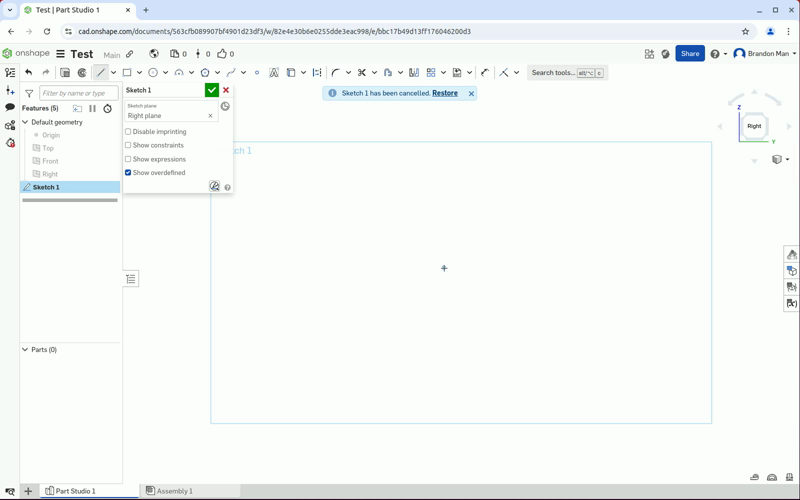
mouse_move(474, 267)
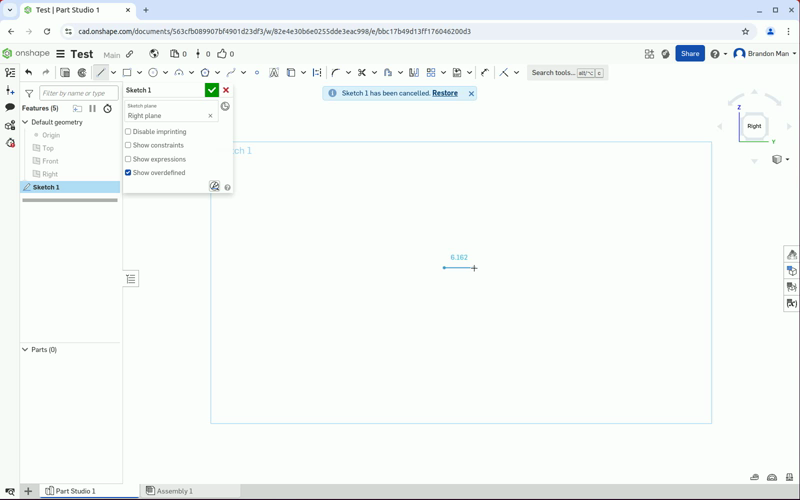
mouse_move(460, 283)
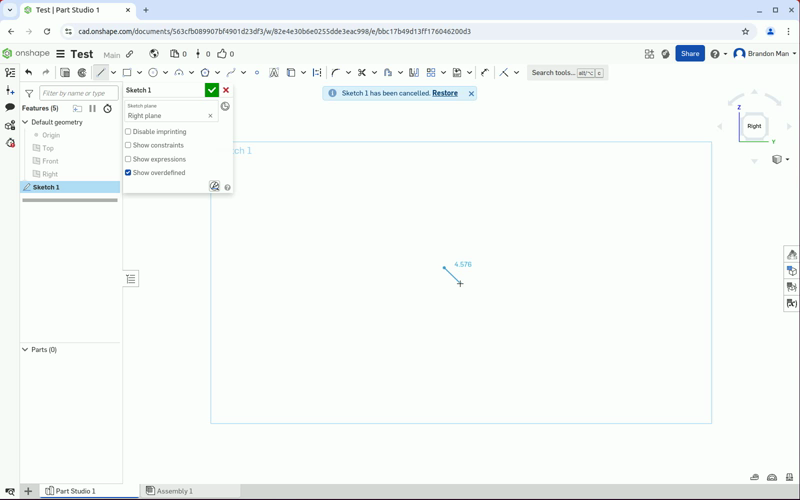
click(460, 283)
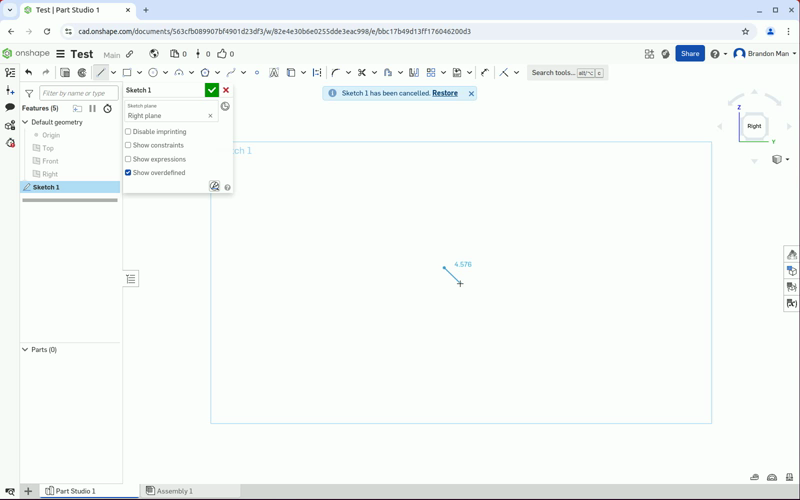
key_up(shift)
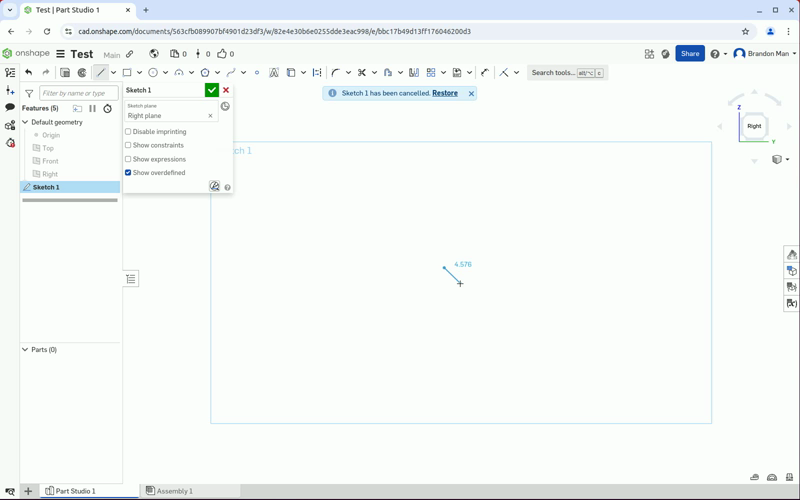
key_down(shift)
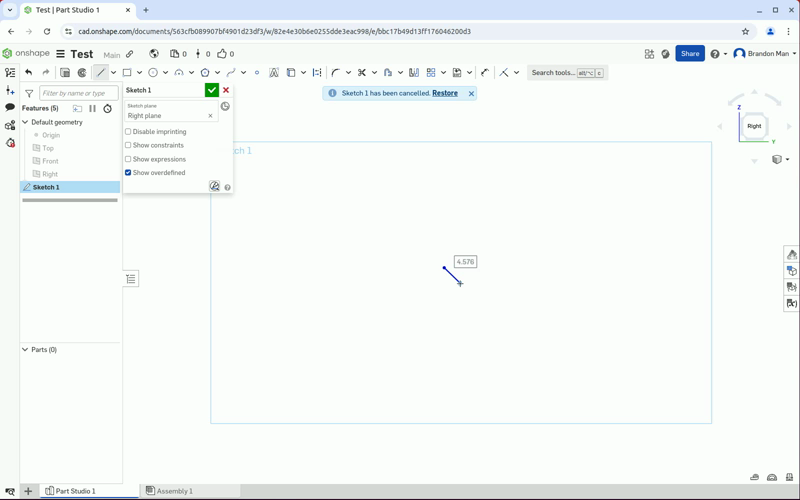
mouse_move(490, 283)
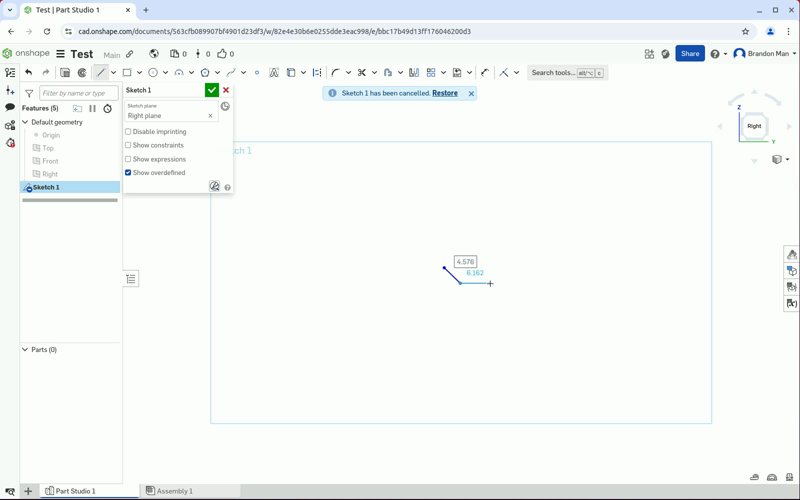
mouse_move(461, 283)
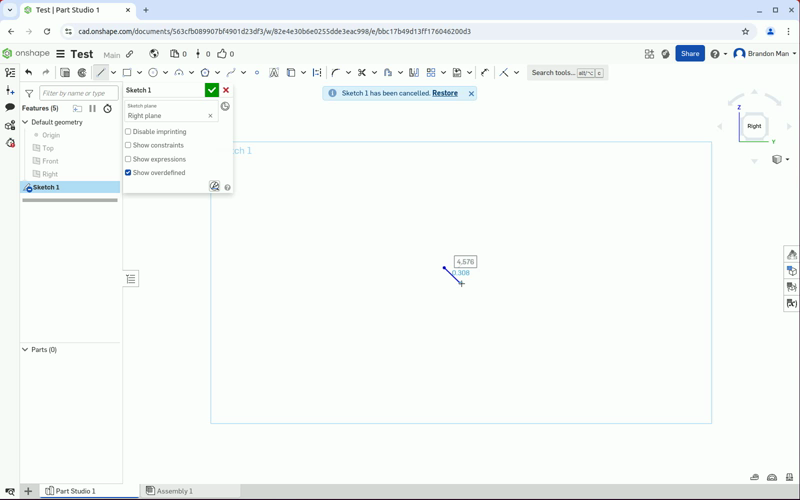
scroll(6)
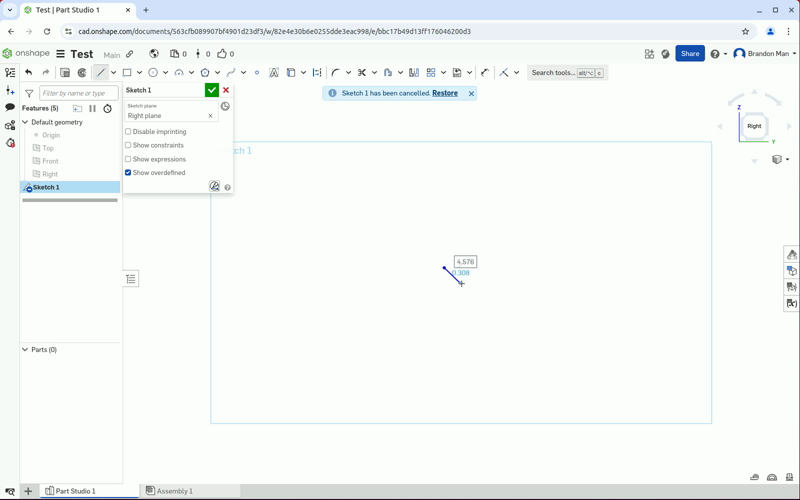
scroll(6)
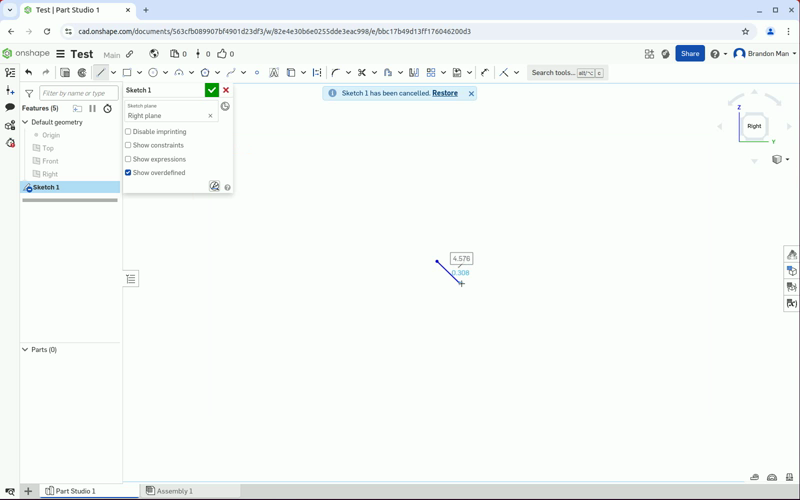
scroll(6)
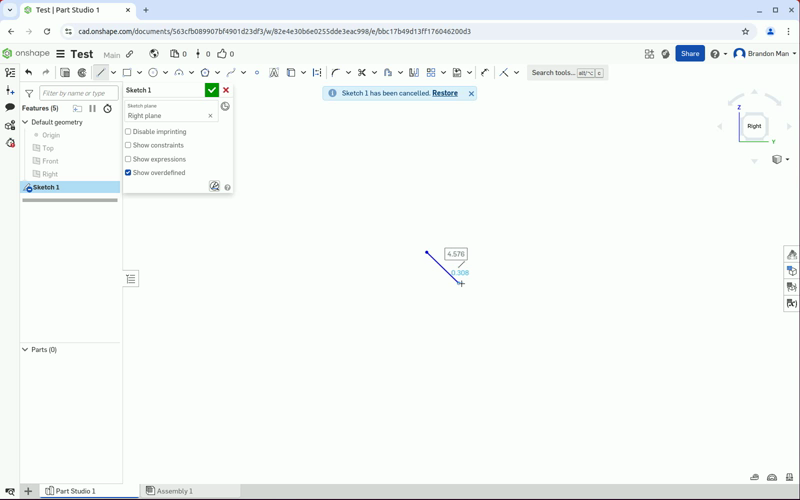
scroll(6)
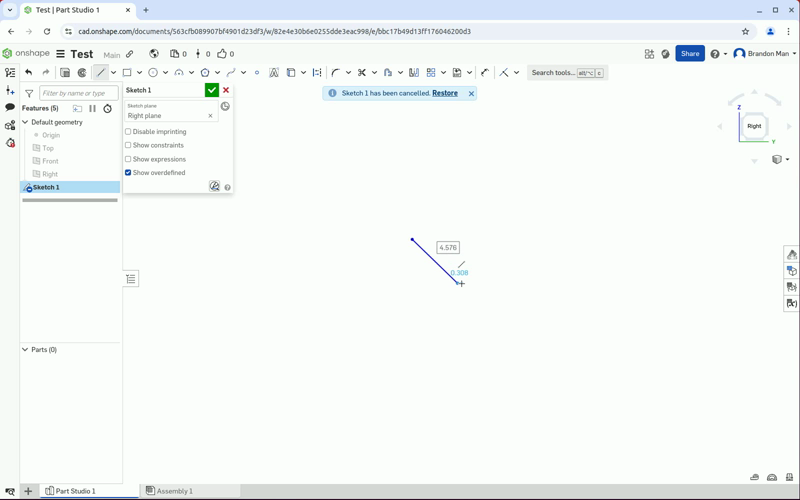
scroll(6)
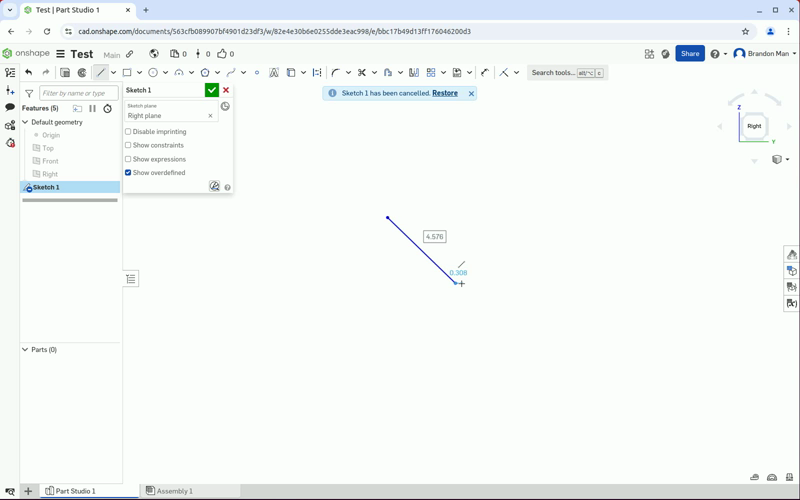
scroll(6)
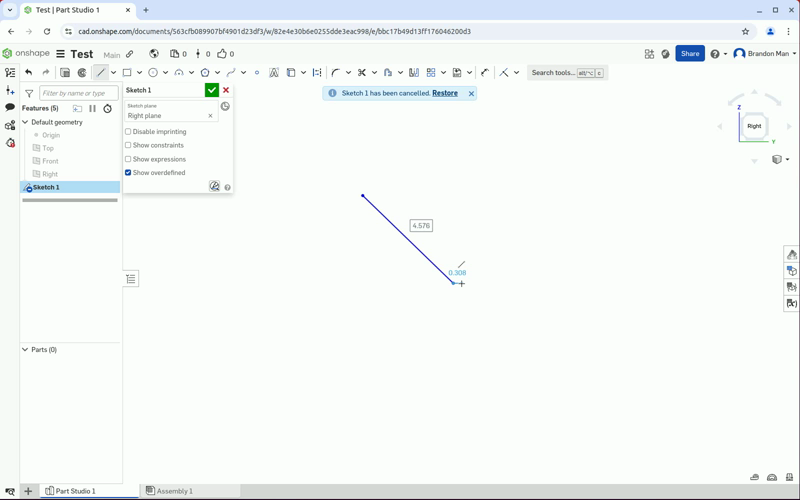
scroll(6)
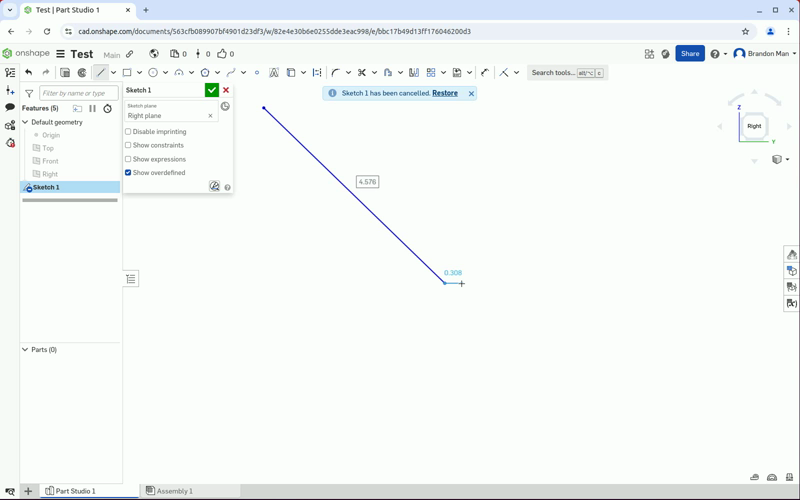
click(461, 283)
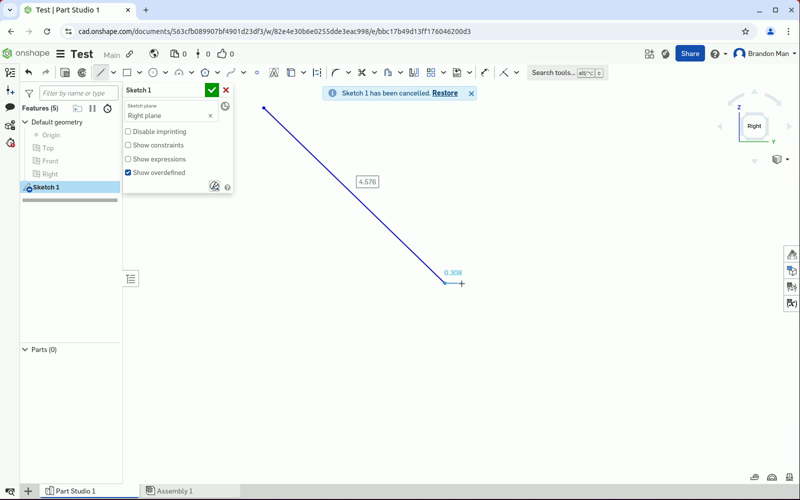
scroll(-6)
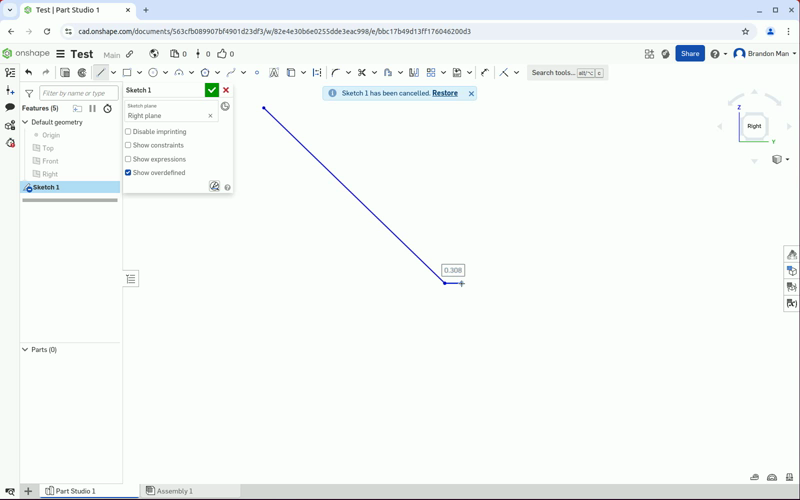
scroll(-6)
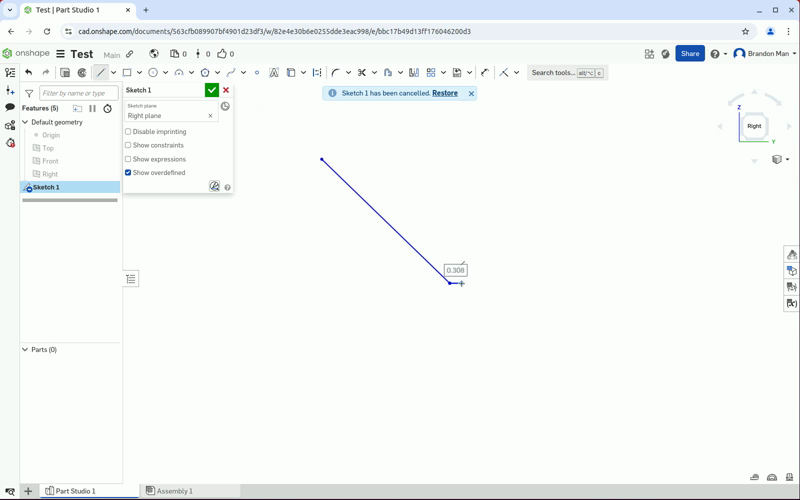
scroll(-6)
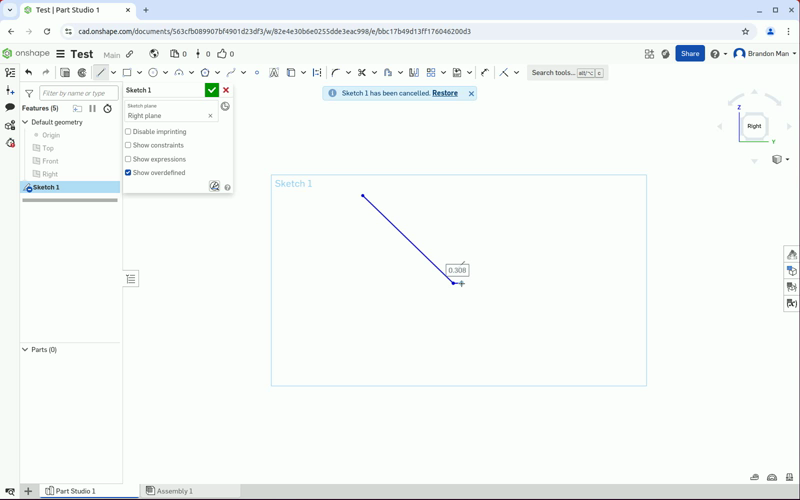
scroll(-6)
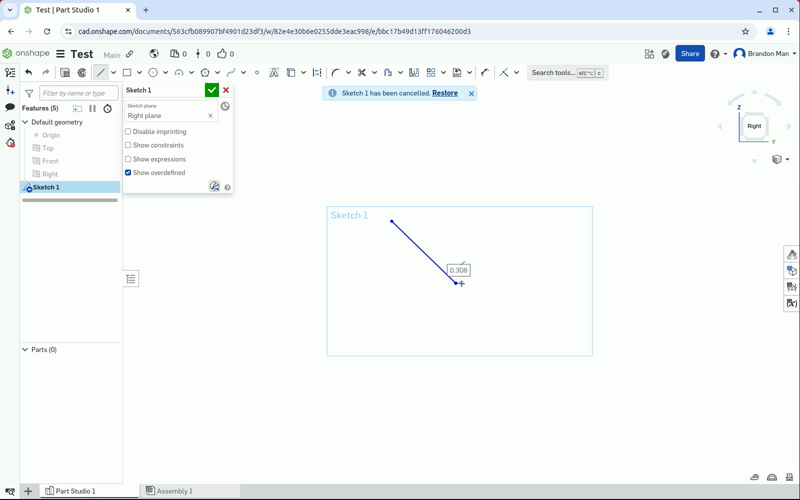
scroll(-6)
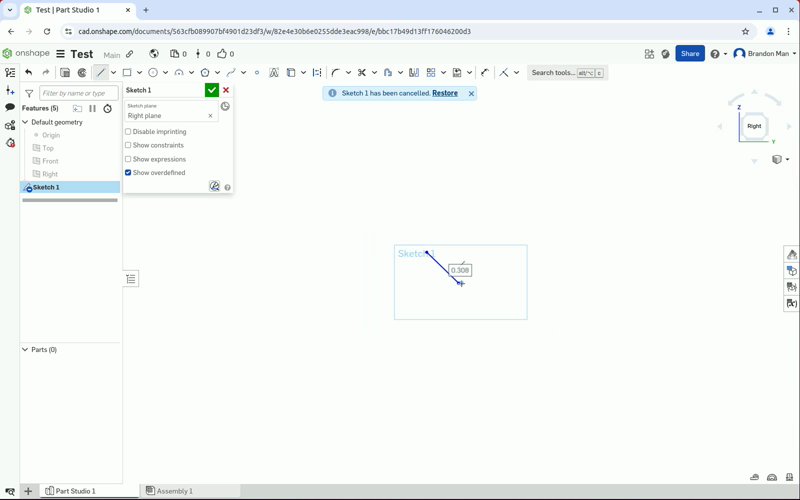
scroll(-6)
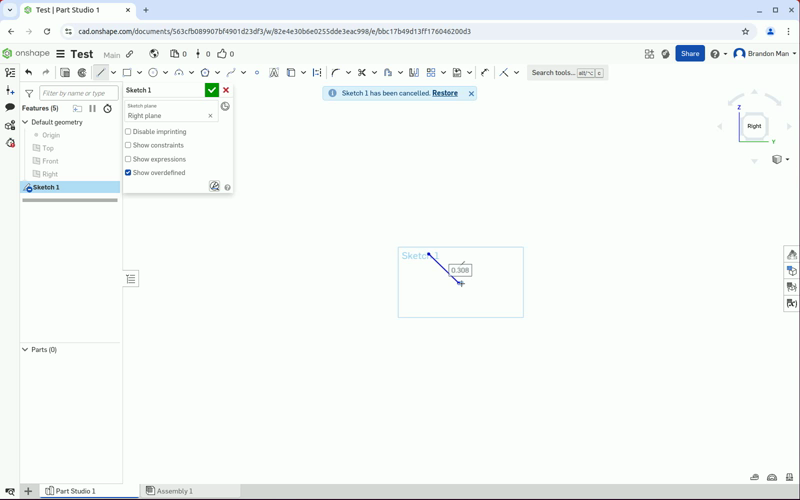
scroll(-6)
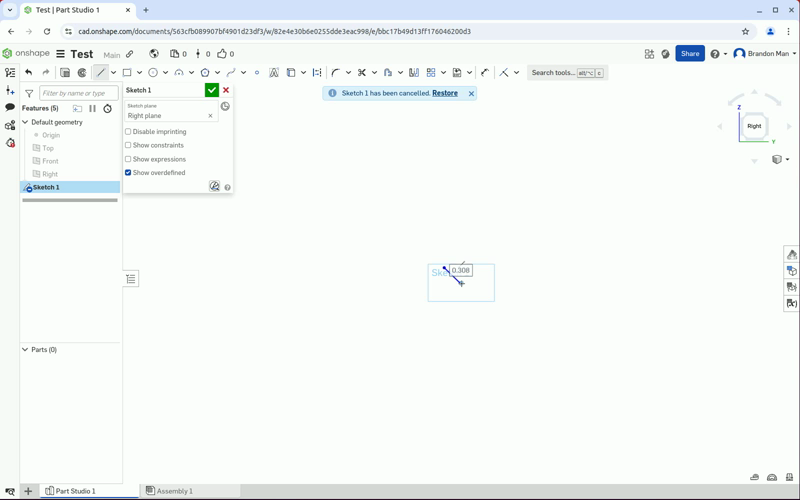
key_up(shift)
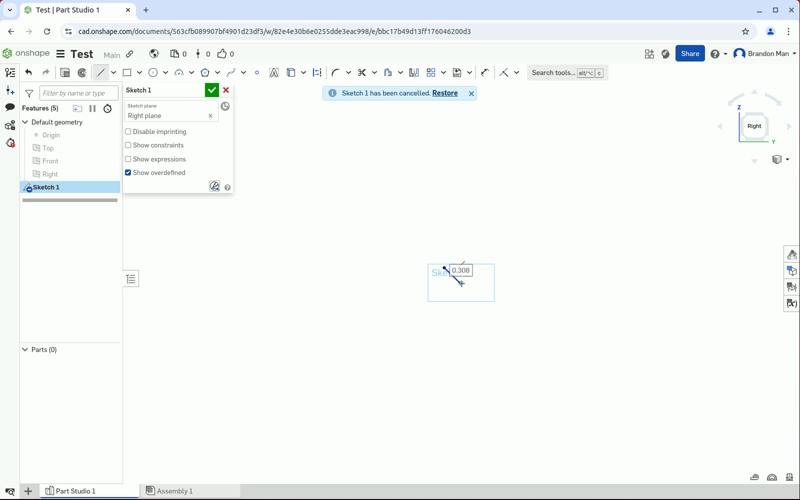
key_down(shift)
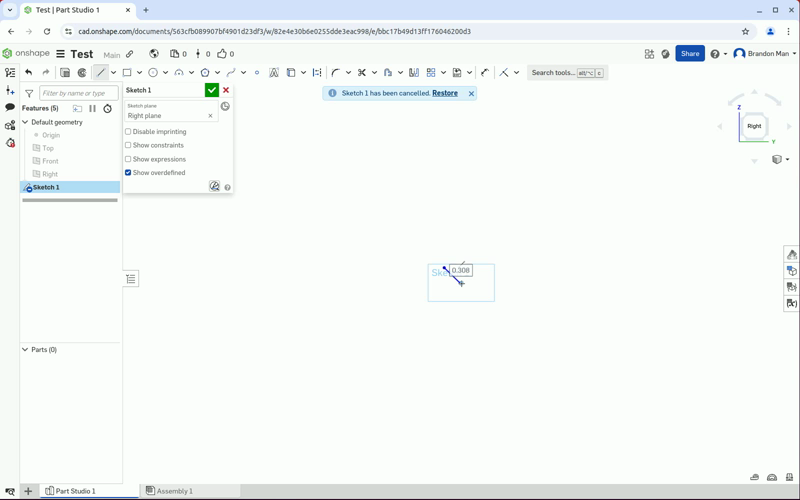
mouse_move(491, 283)
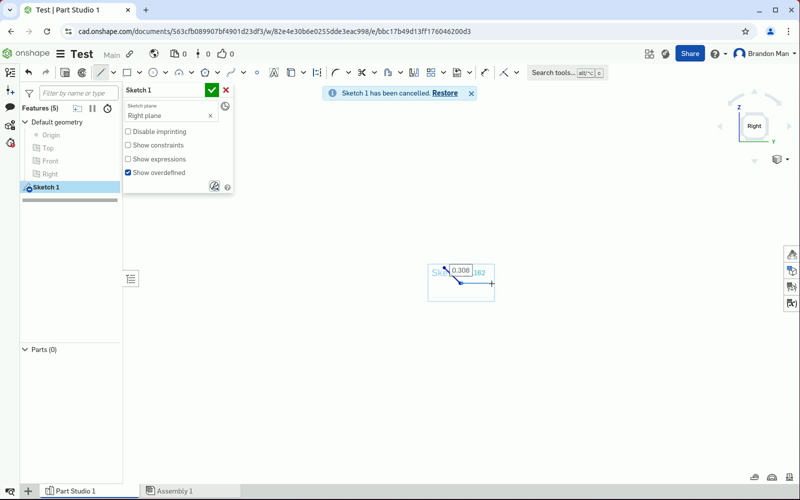
mouse_move(461, 279)
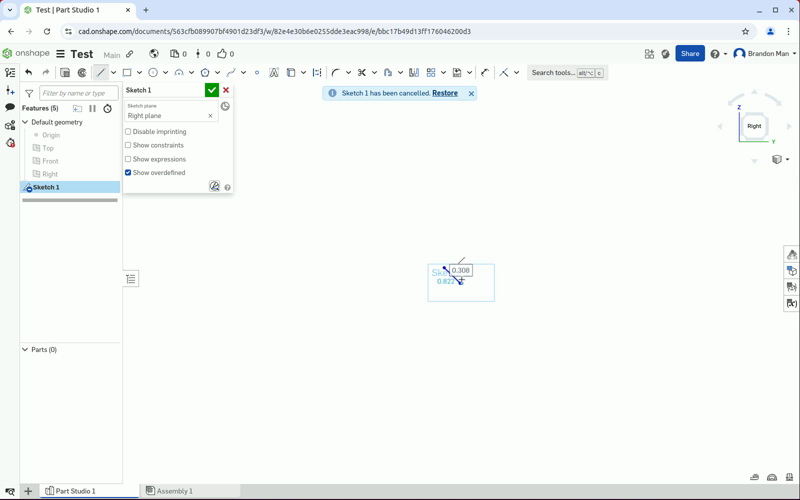
scroll(6)
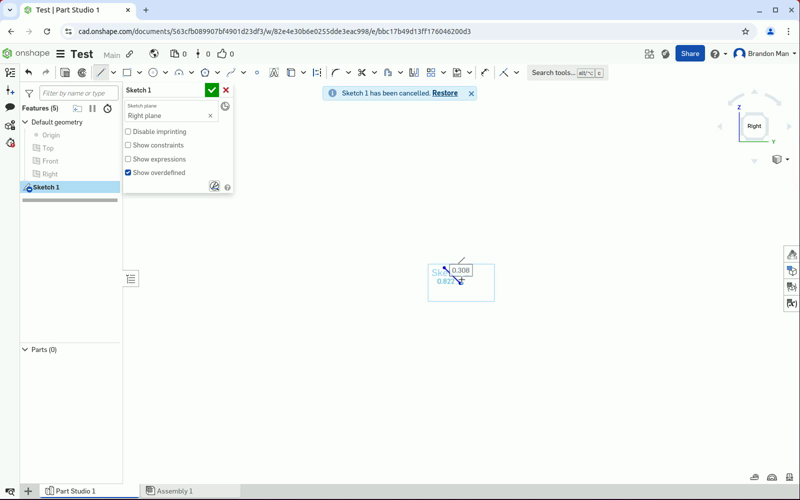
scroll(6)
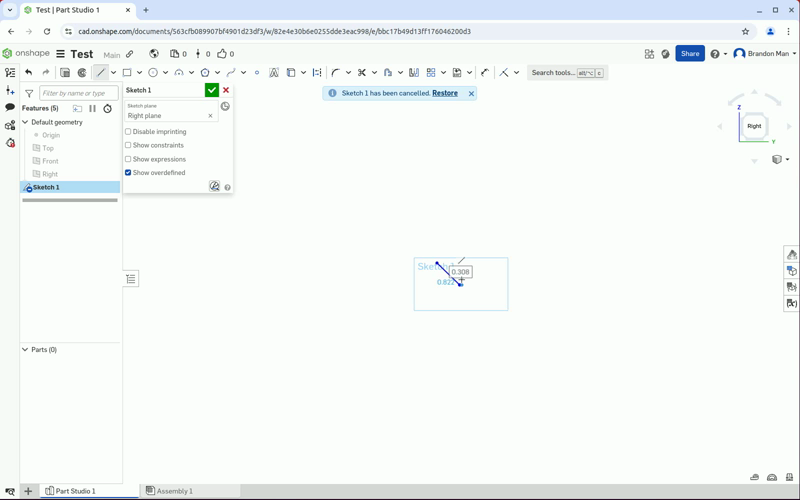
scroll(6)
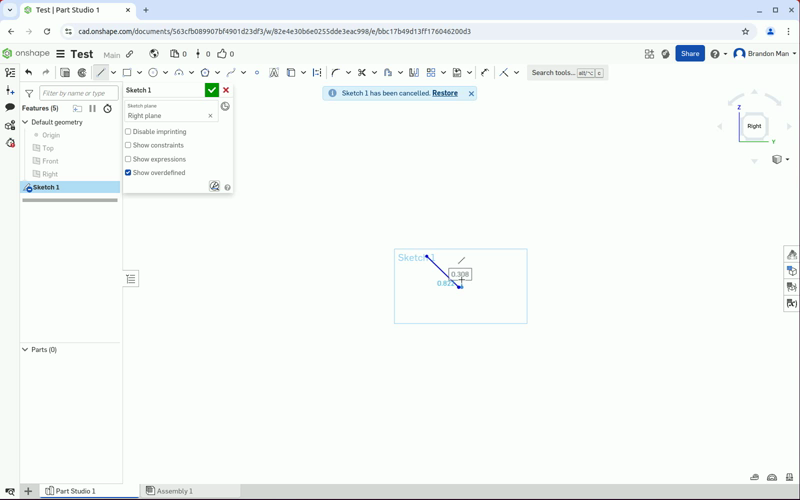
scroll(6)
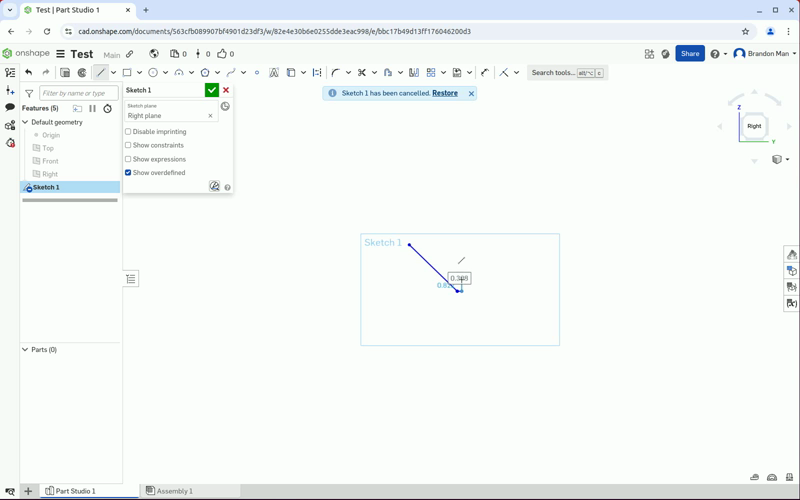
scroll(6)
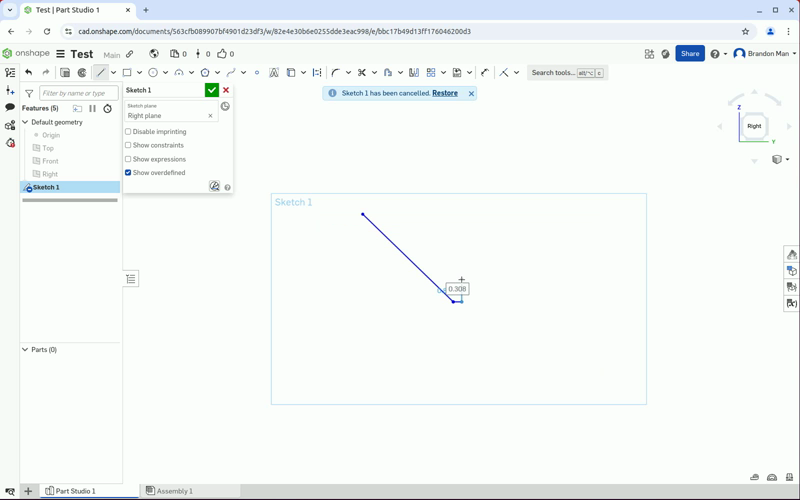
scroll(6)
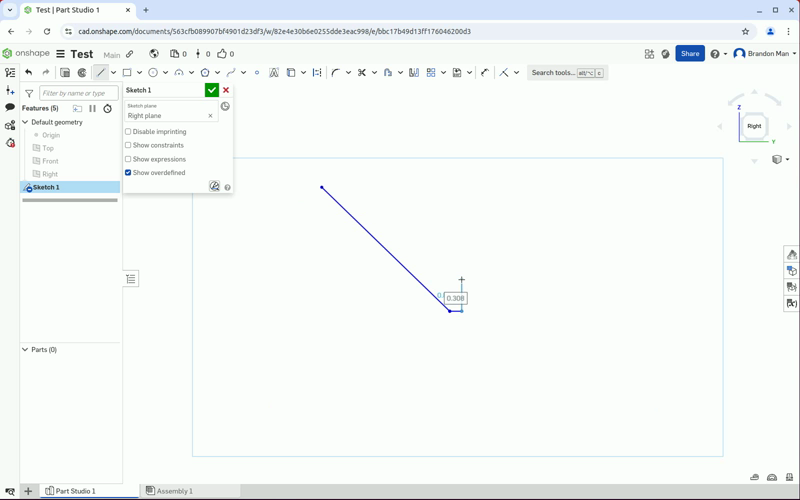
scroll(6)
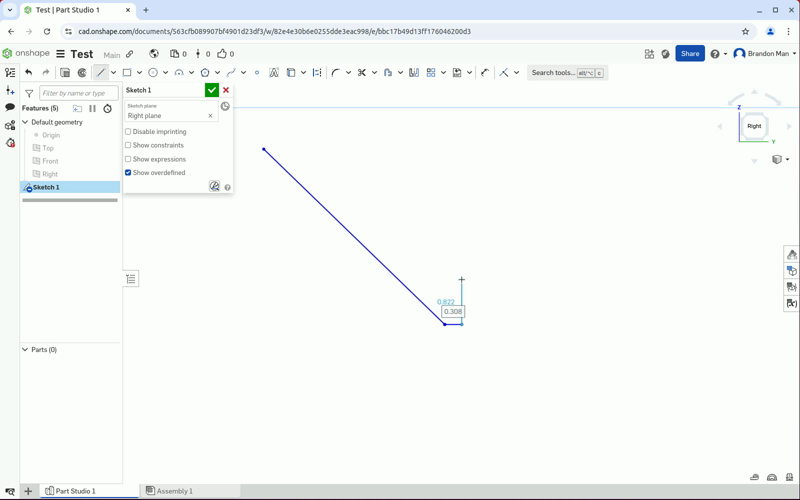
click(461, 279)
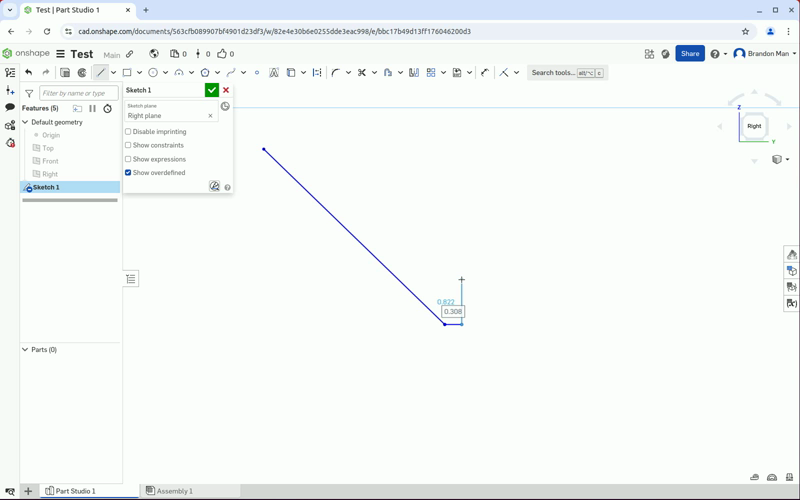
scroll(-6)
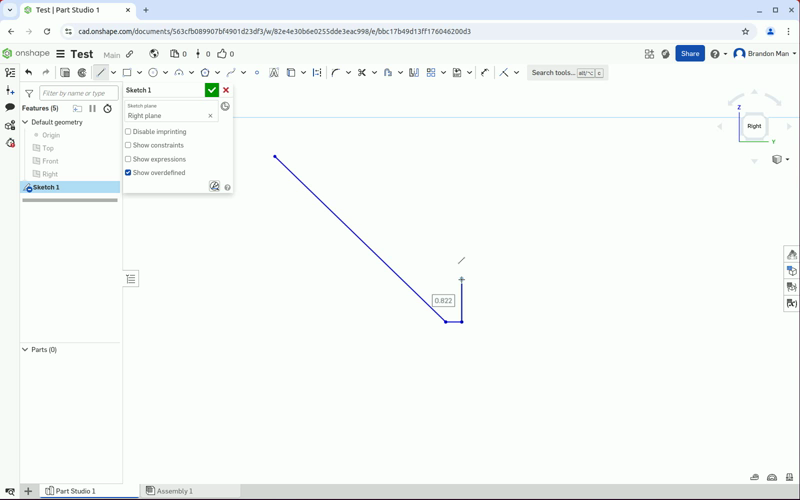
scroll(-6)
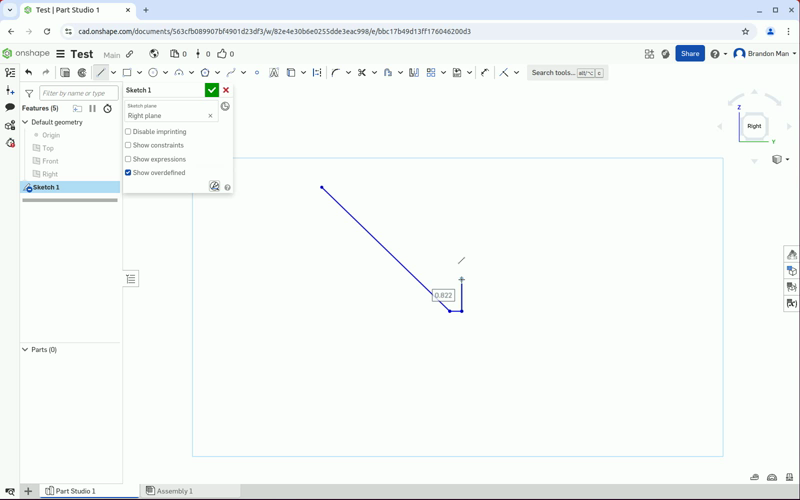
scroll(-6)
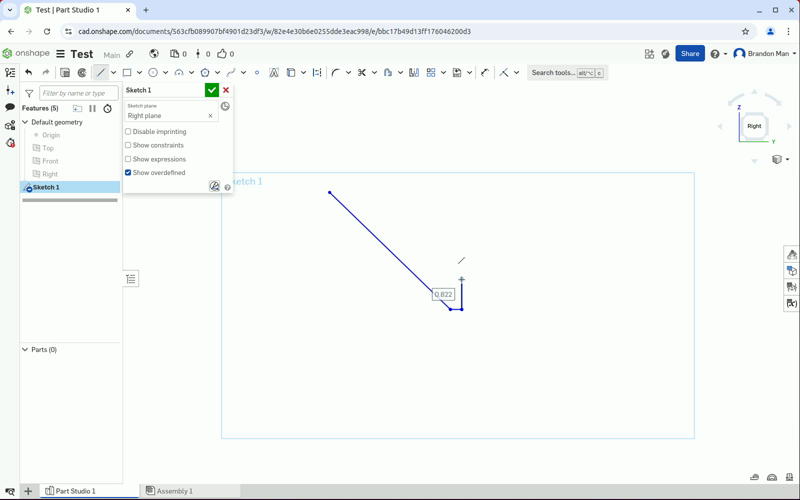
scroll(-6)
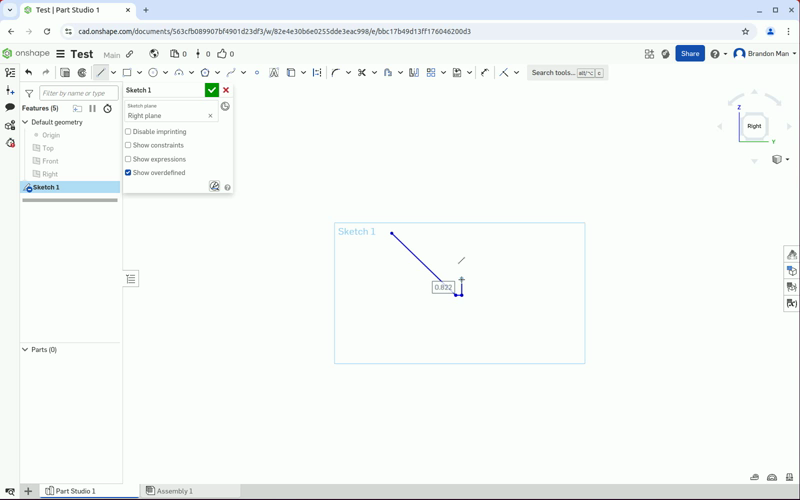
scroll(-6)
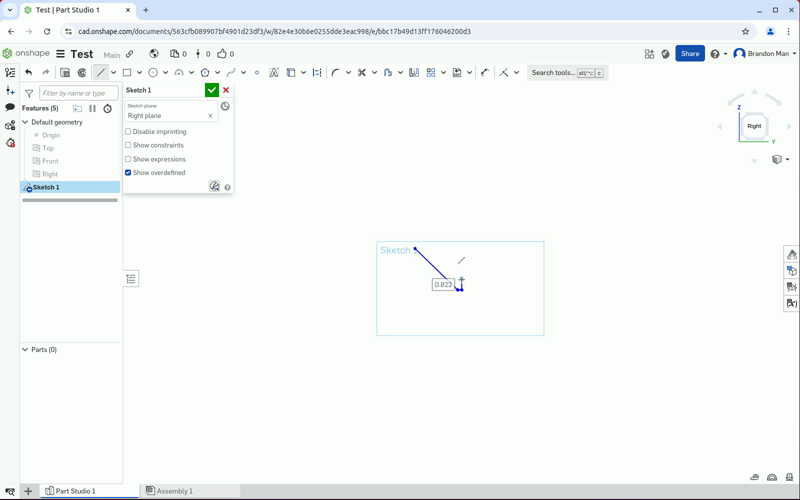
scroll(-6)
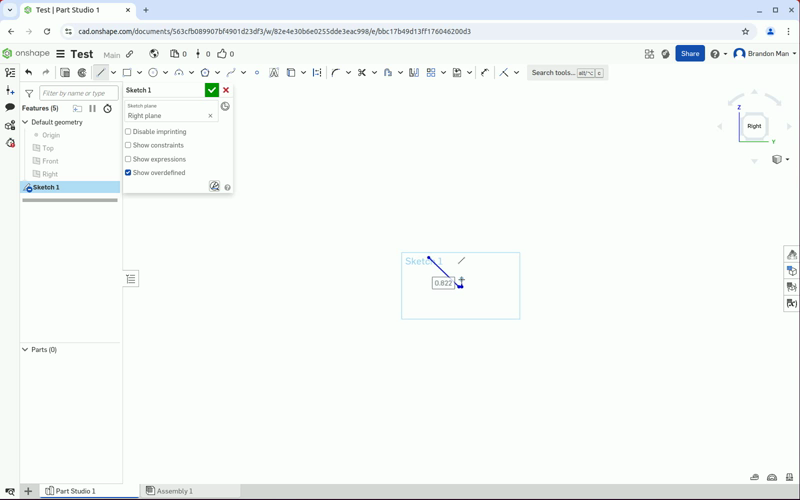
scroll(-6)
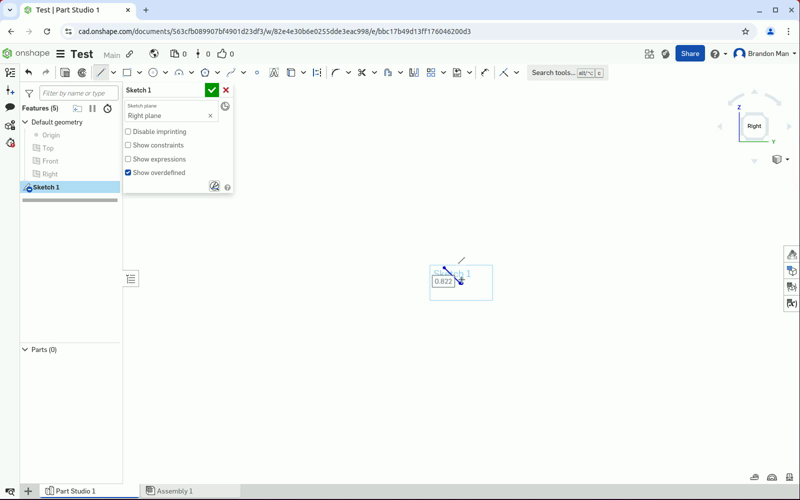
key_up(shift)
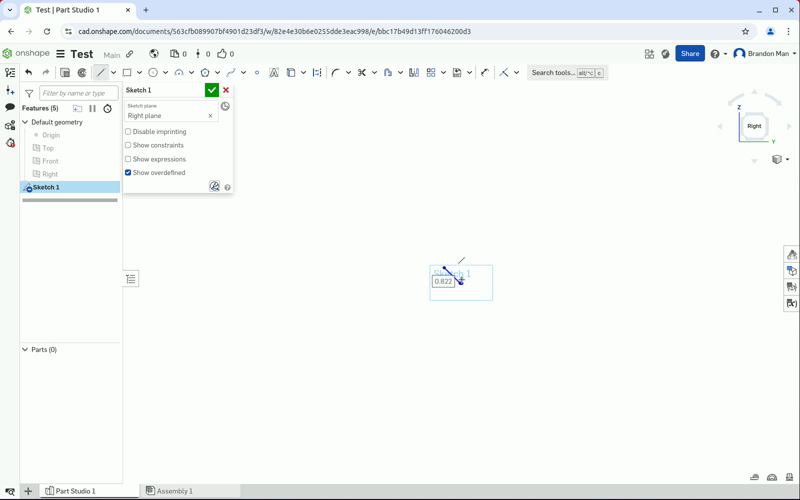
key_down(shift)
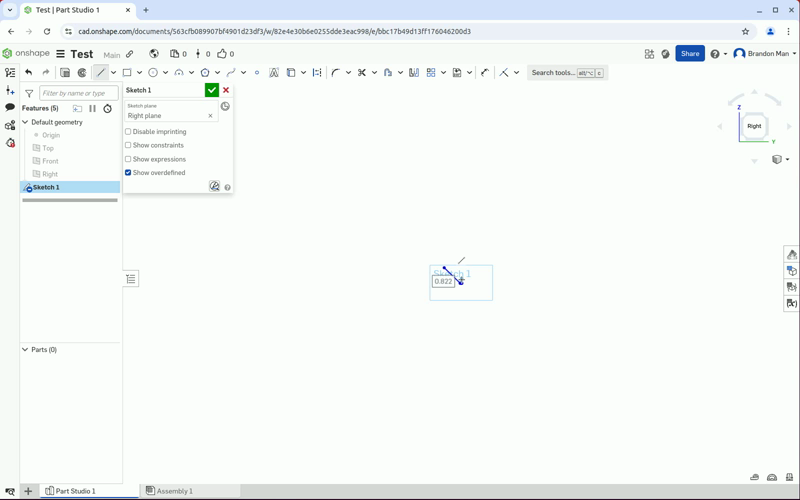
mouse_move(491, 279)
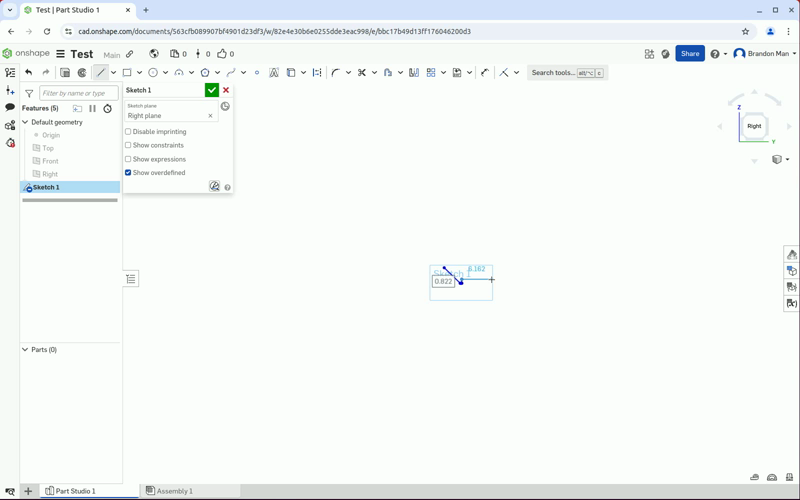
mouse_move(448, 266)
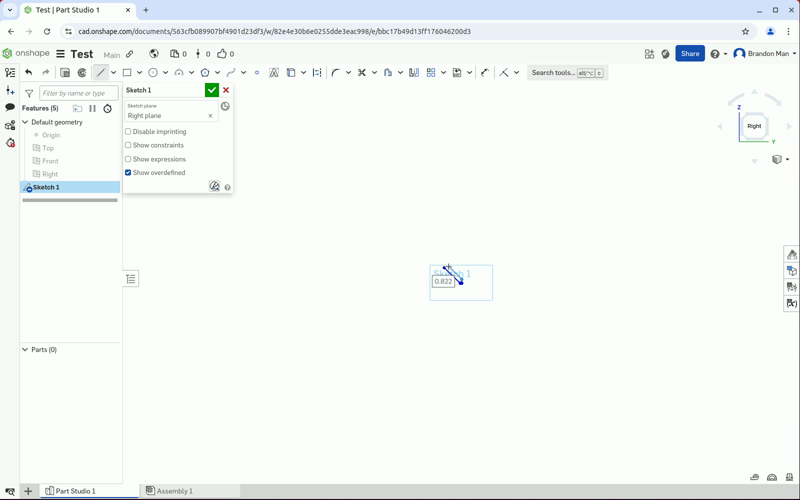
scroll(6)
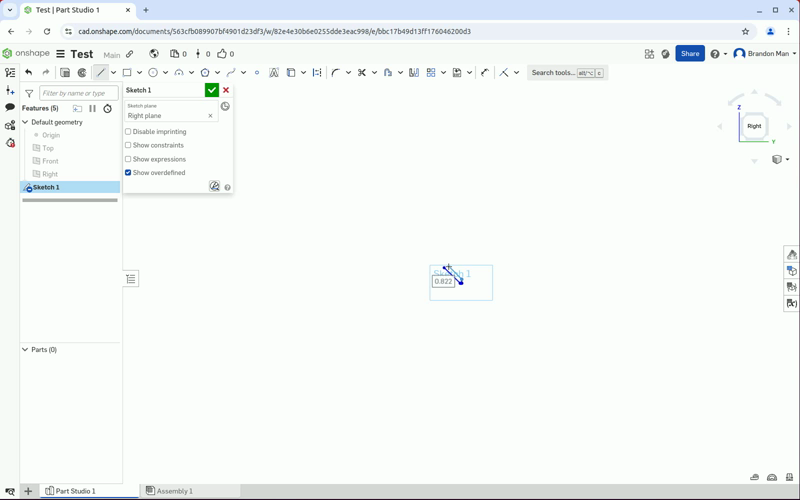
scroll(6)
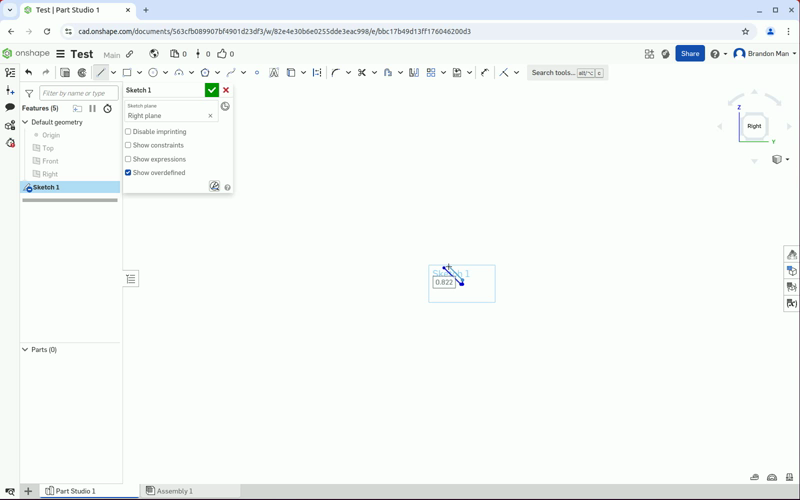
scroll(6)
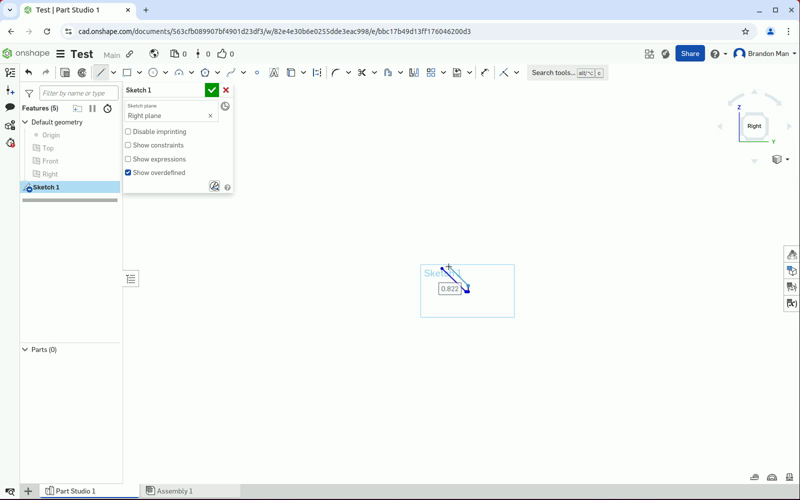
scroll(6)
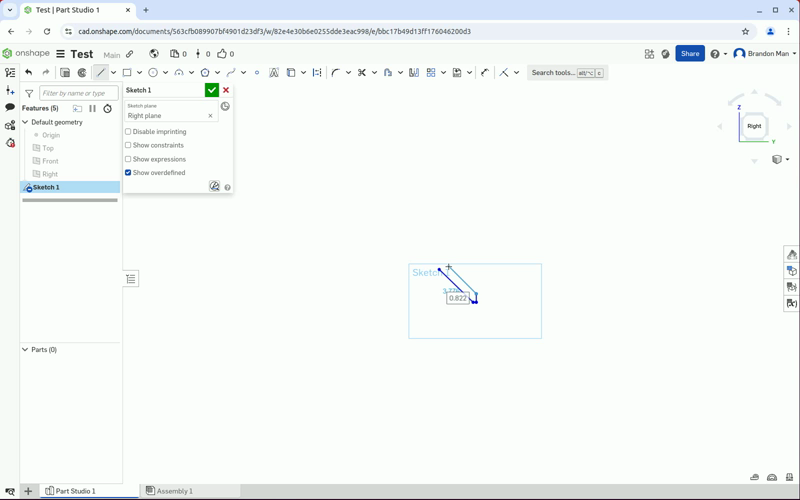
scroll(6)
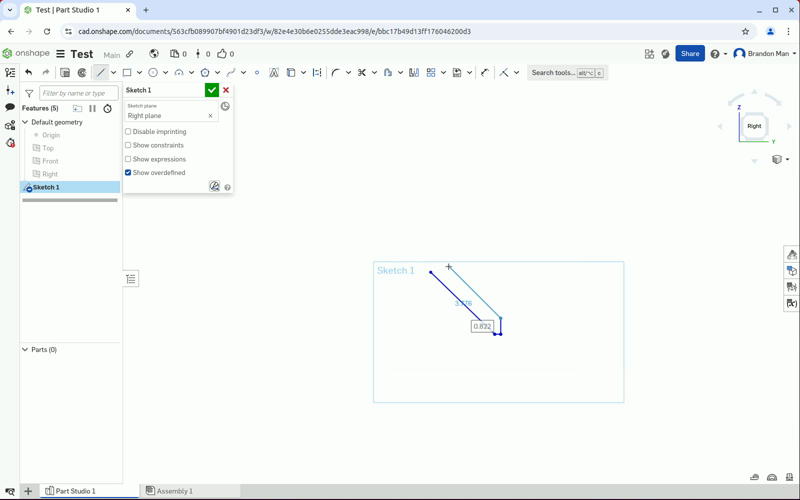
scroll(6)
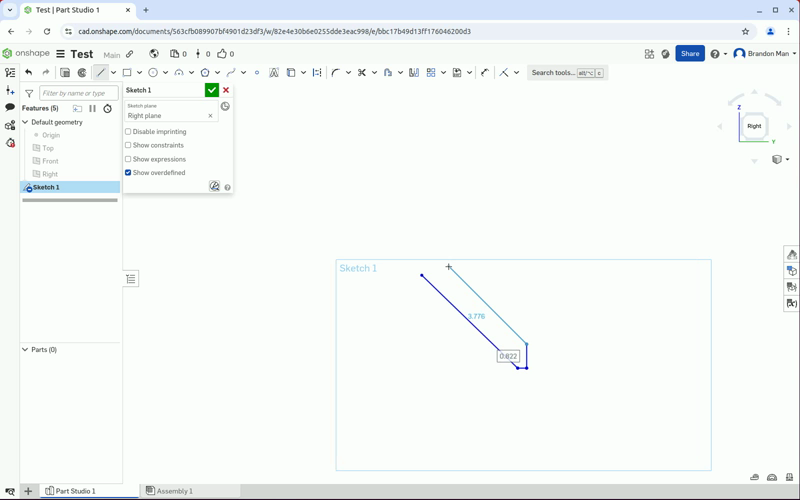
scroll(6)
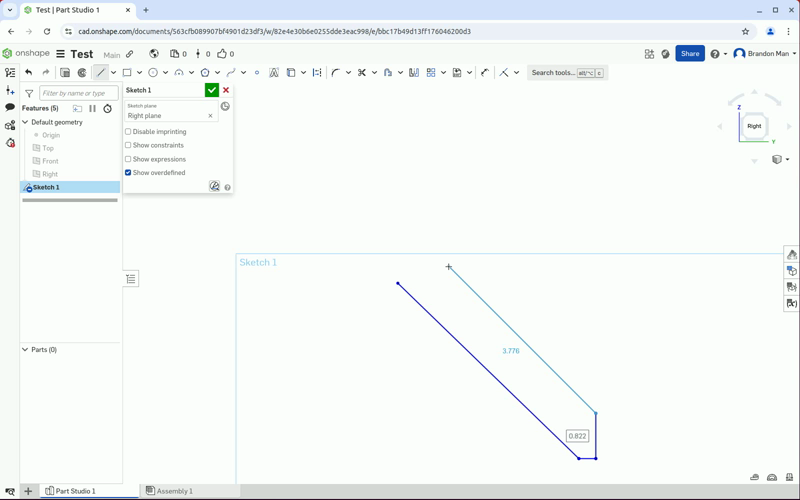
click(448, 266)
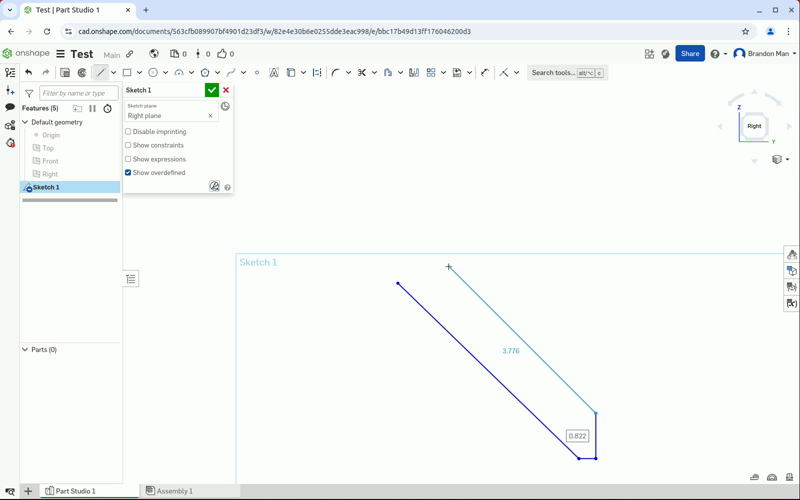
scroll(-6)
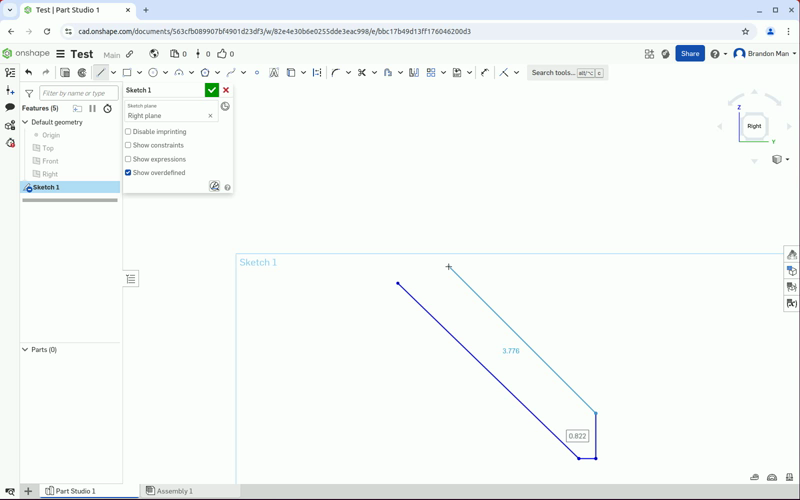
scroll(-6)
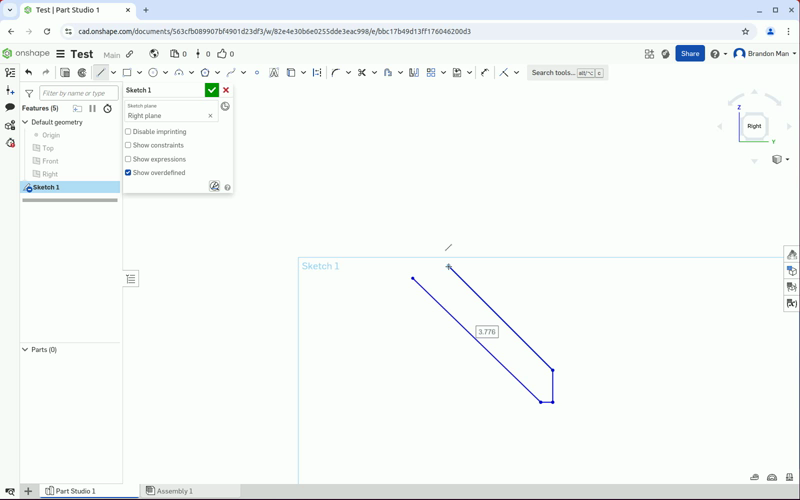
scroll(-6)
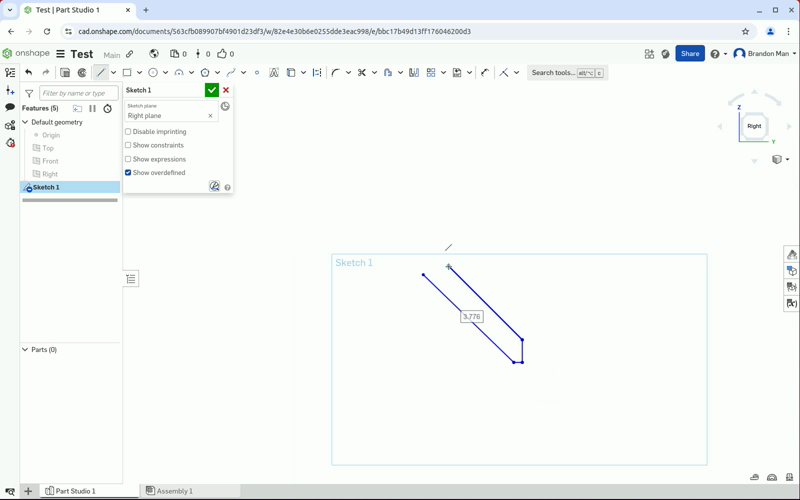
scroll(-6)
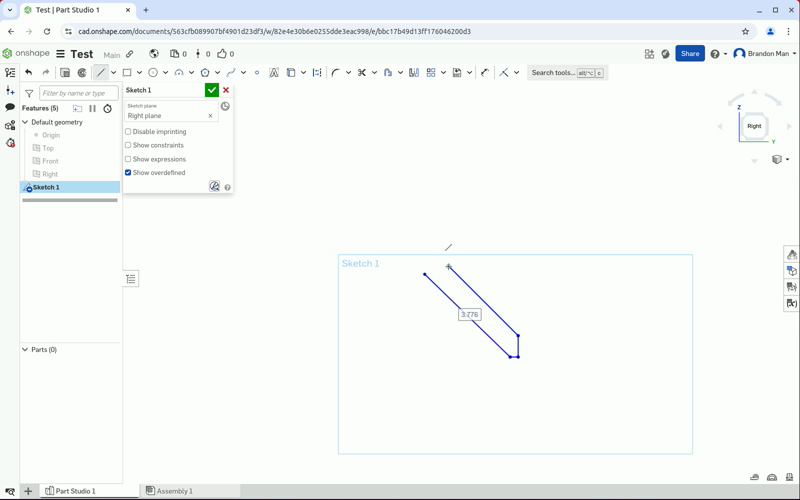
scroll(-6)
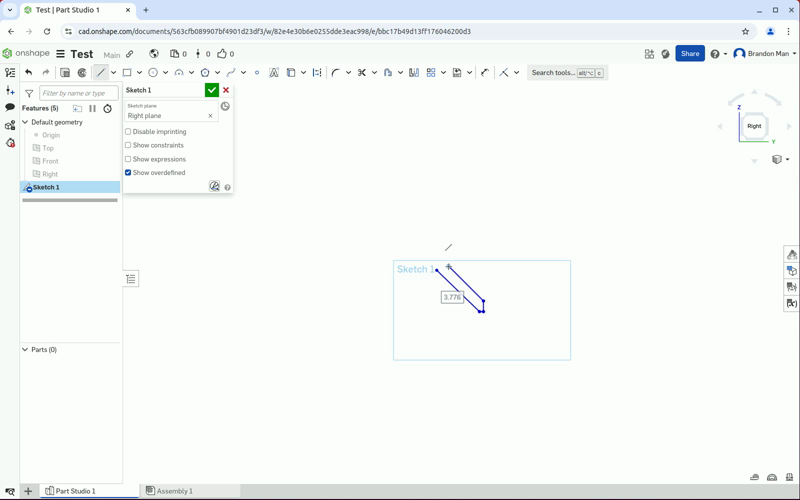
scroll(-6)
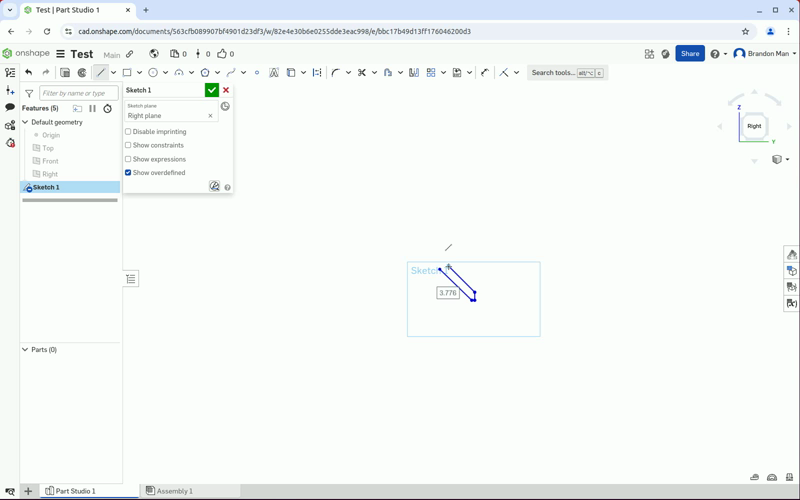
scroll(-6)
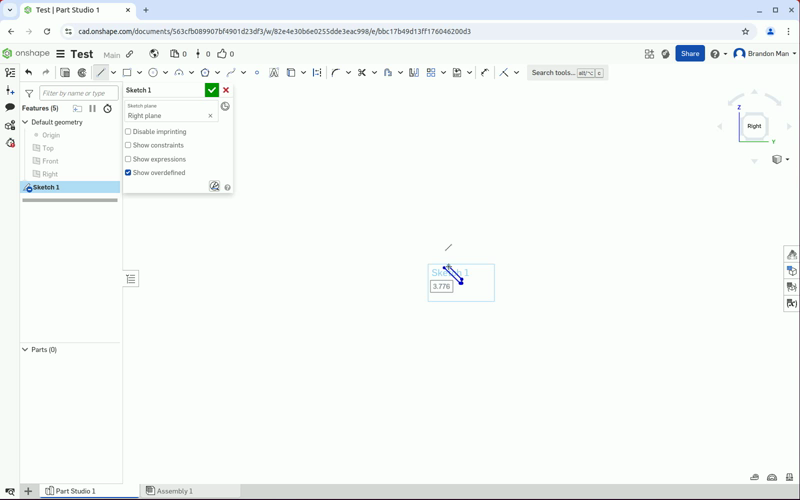
key_up(shift)
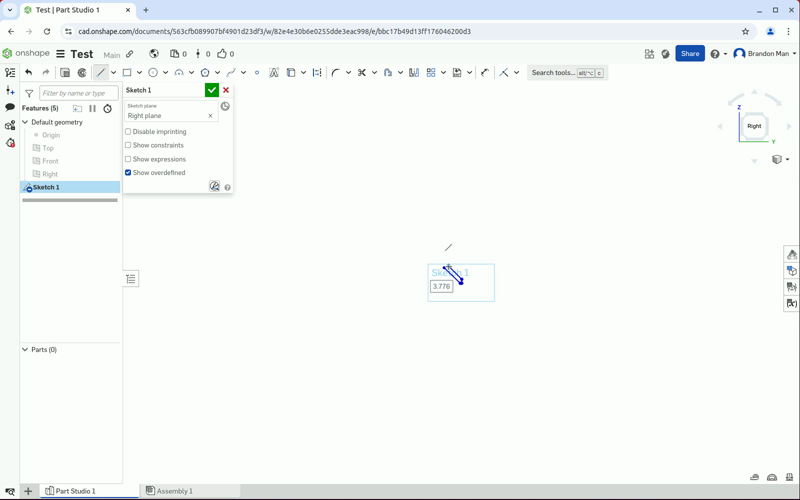
key_down(shift)
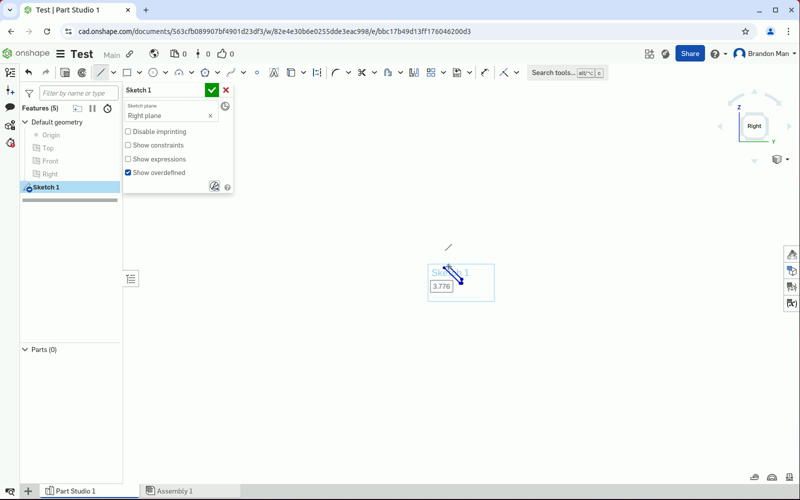
mouse_move(478, 266)
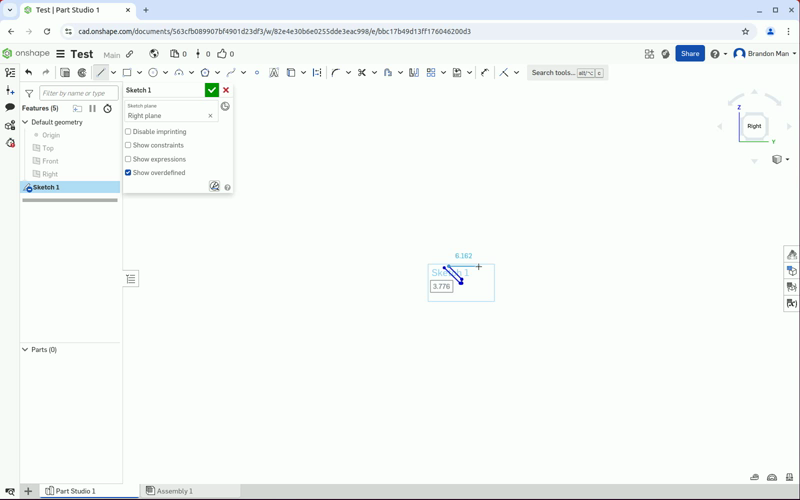
mouse_move(444, 266)
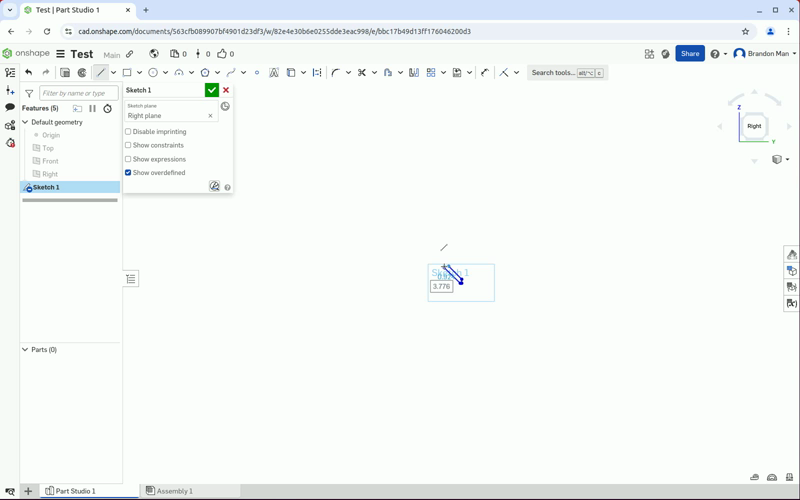
scroll(6)
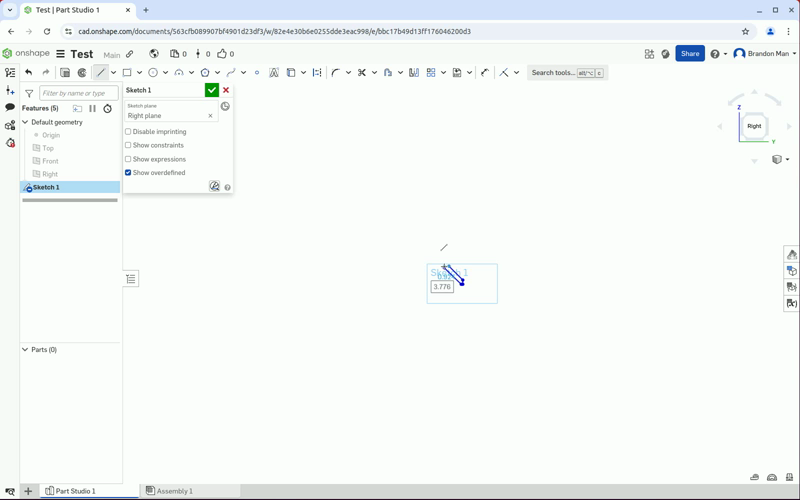
scroll(6)
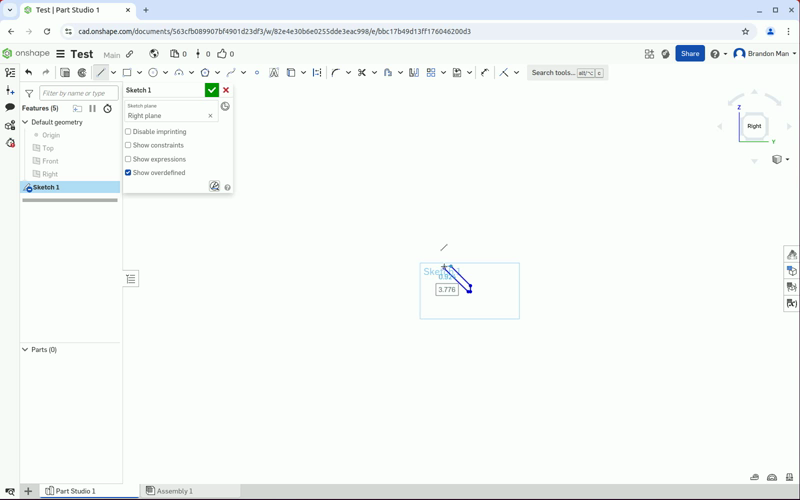
scroll(6)
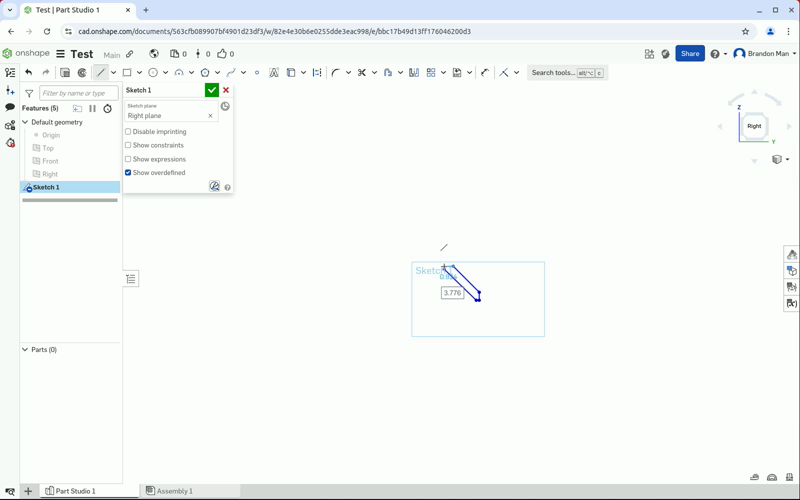
scroll(6)
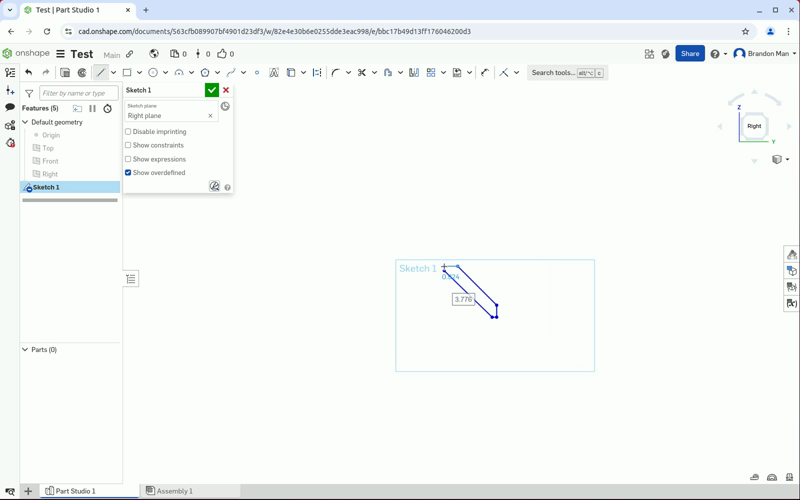
scroll(6)
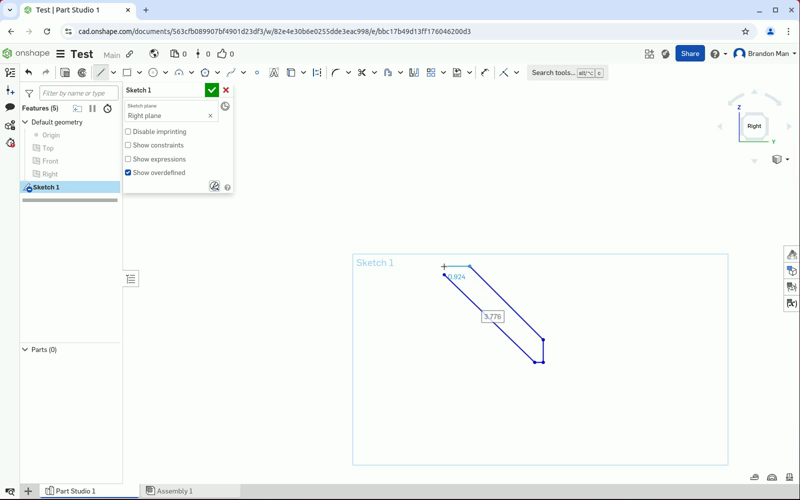
scroll(6)
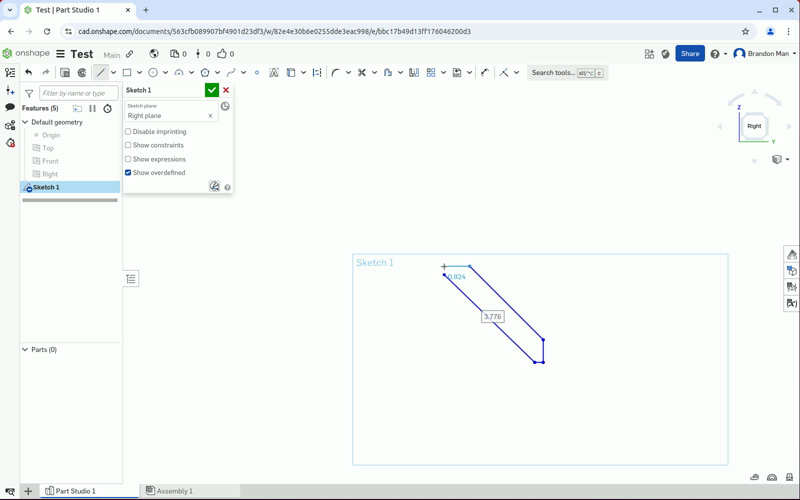
scroll(6)
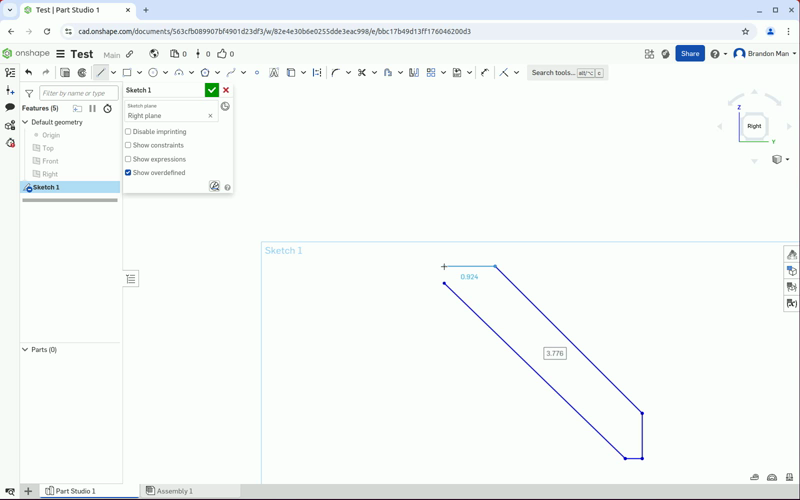
click(444, 266)
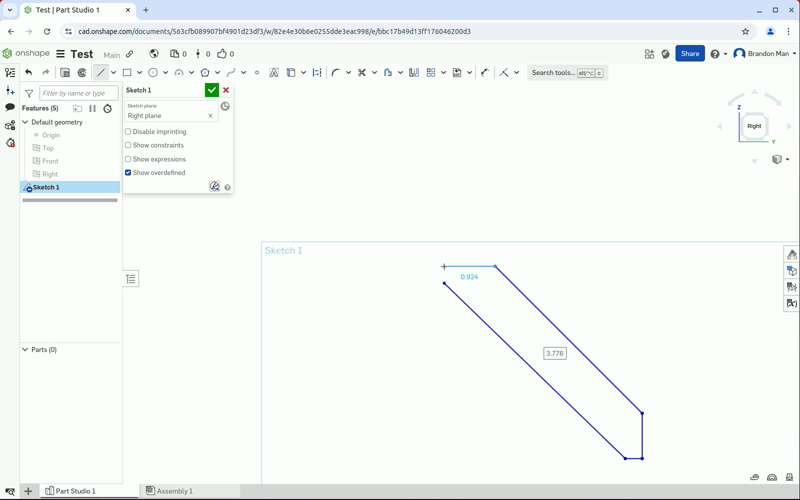
scroll(-6)
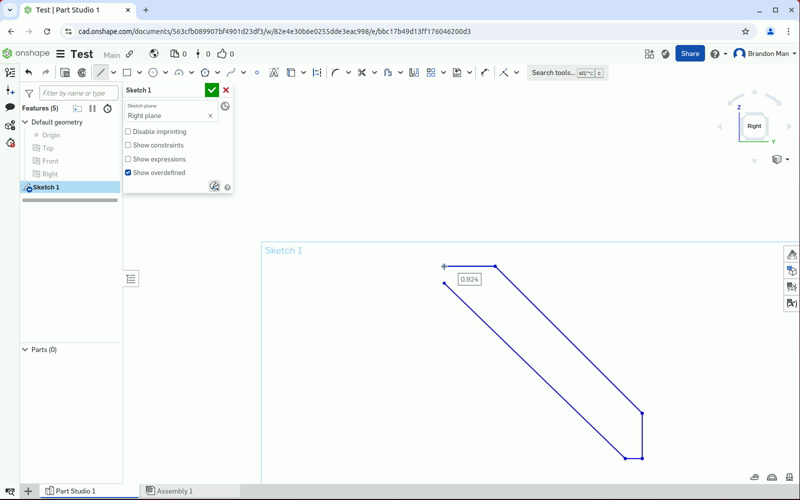
scroll(-6)
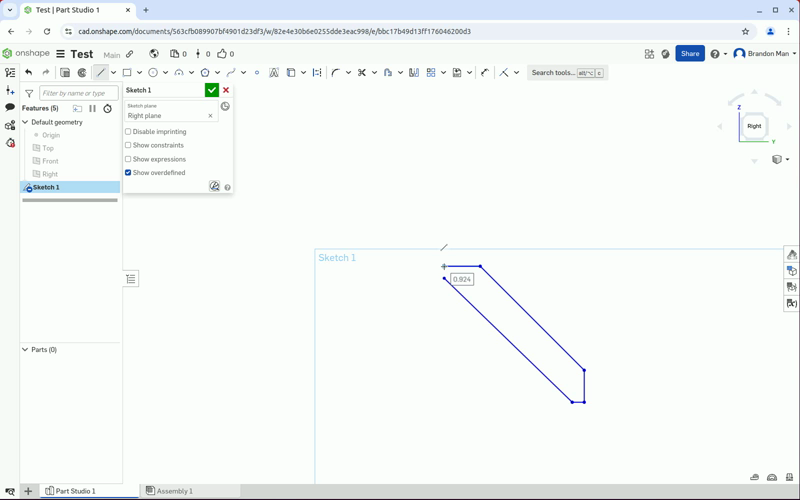
scroll(-6)
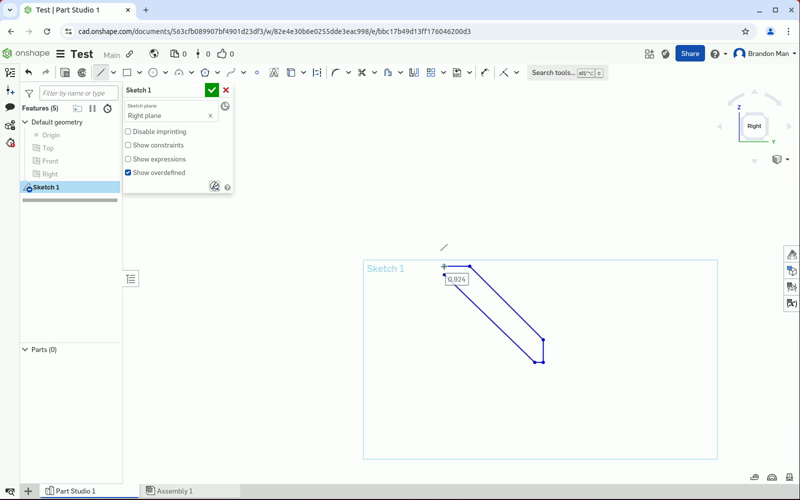
scroll(-6)
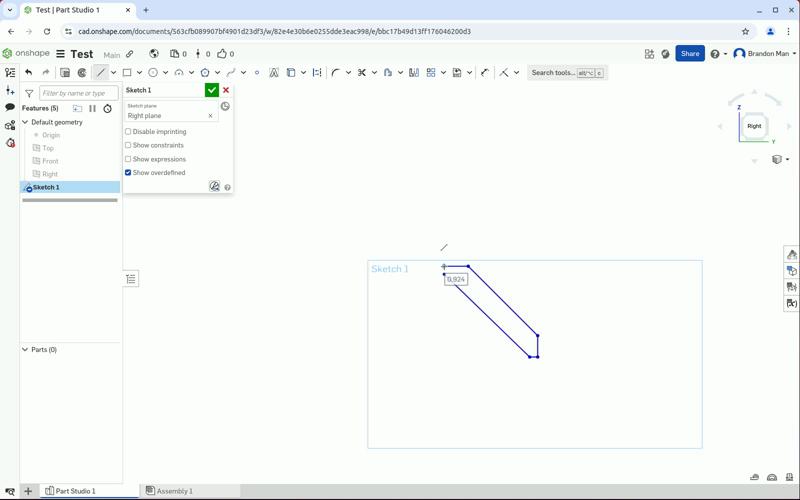
scroll(-6)
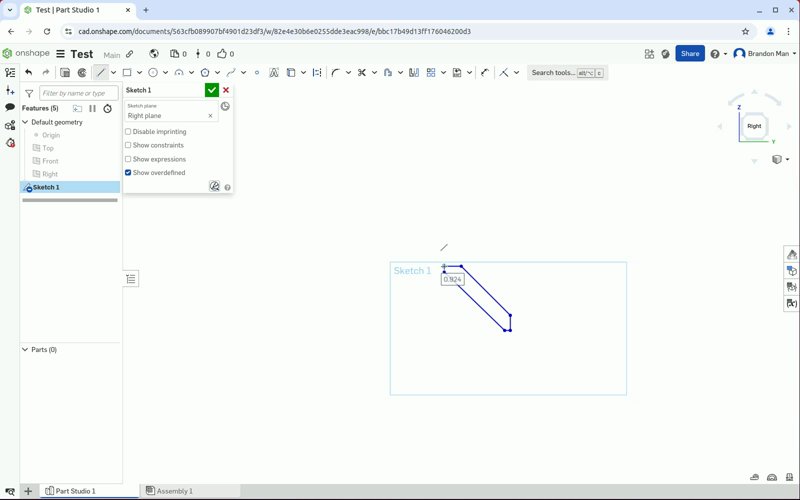
scroll(-6)
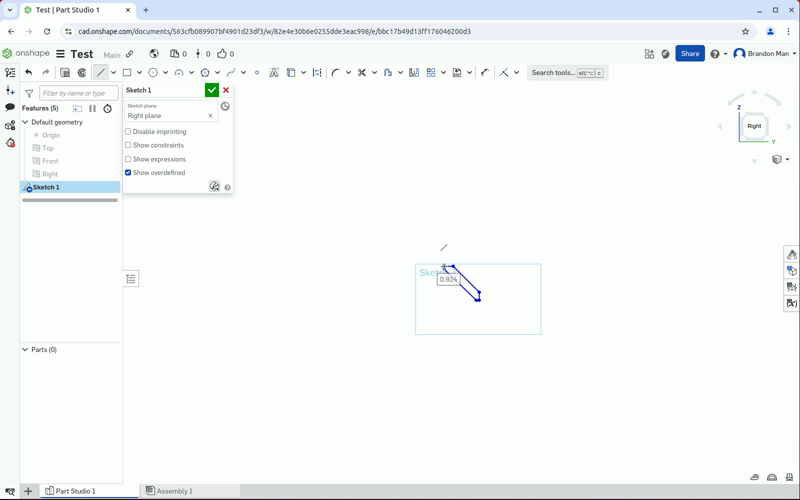
scroll(-6)
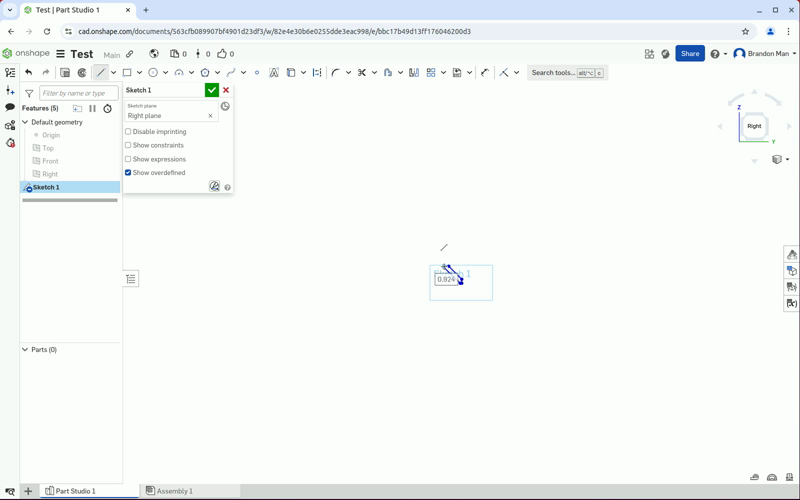
key_up(shift)
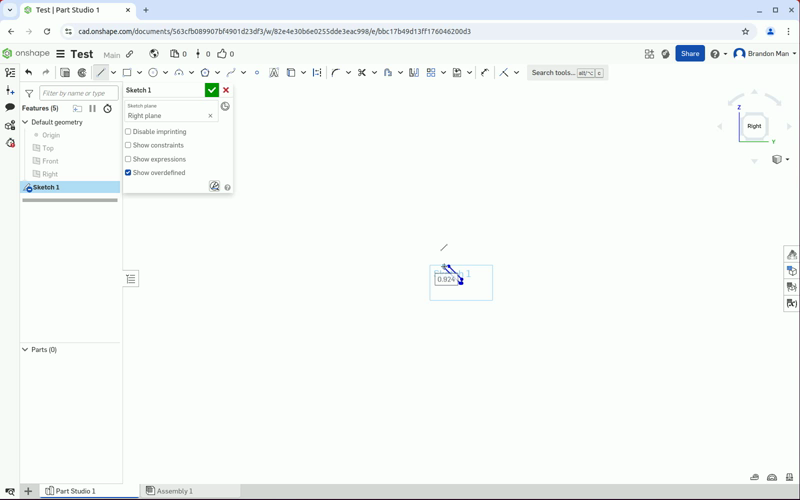
mouse_move(474, 266)
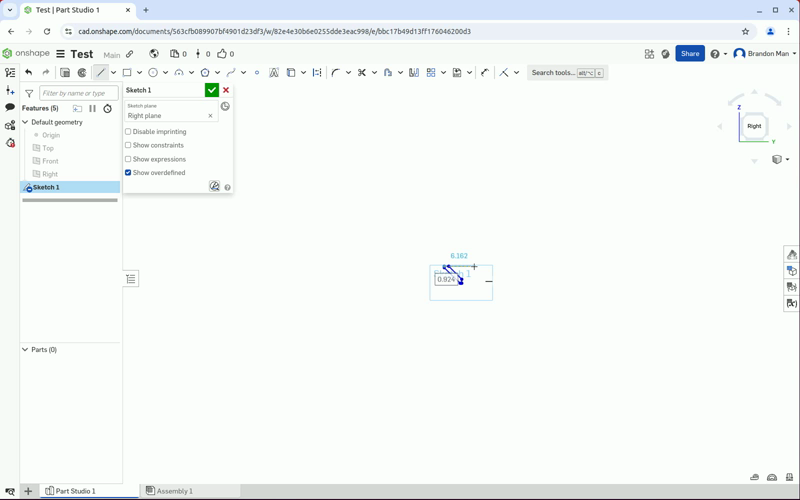
key_down(shift)
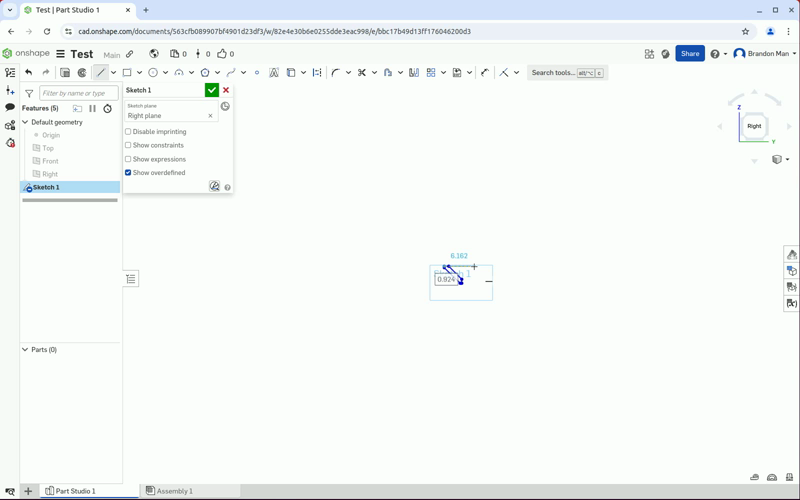
mouse_move(444, 267)
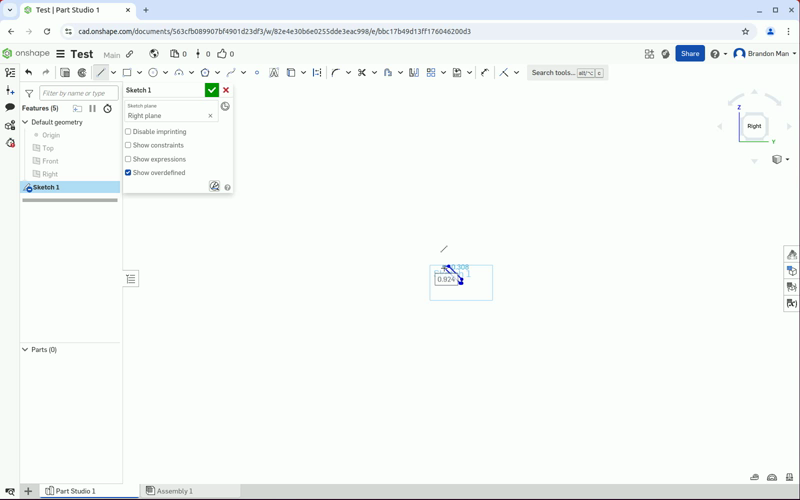
scroll(6)
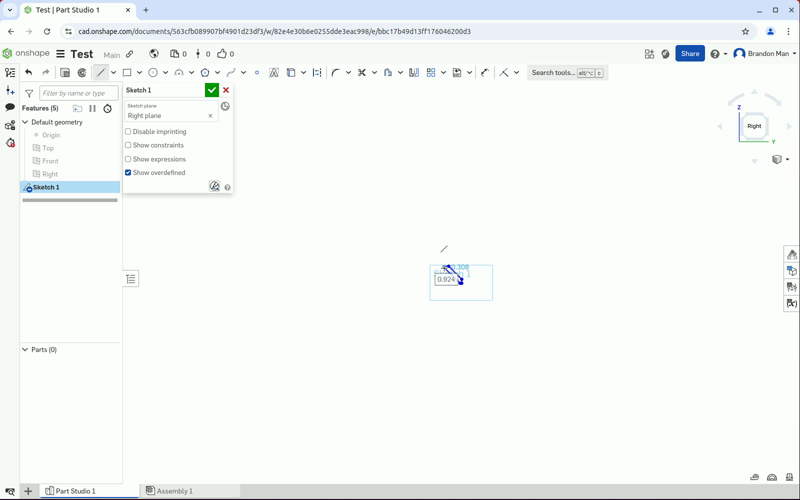
scroll(6)
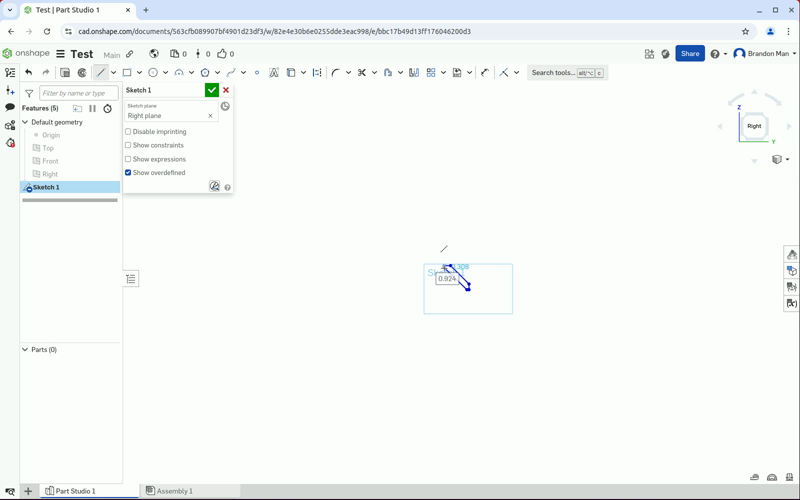
scroll(6)
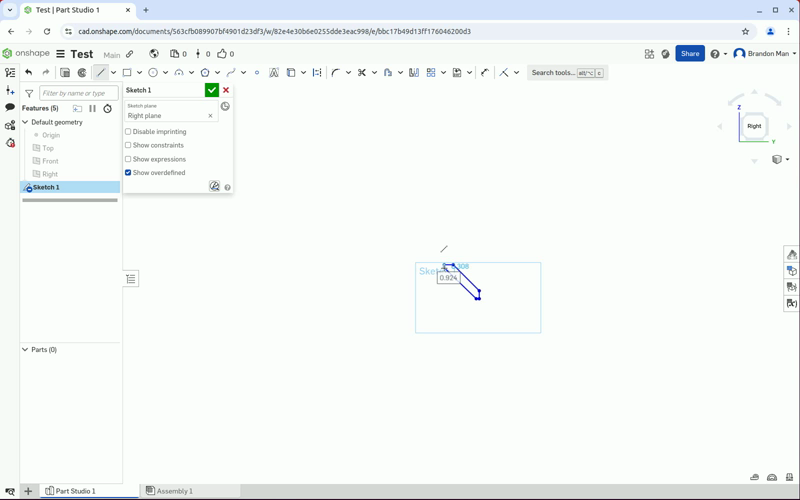
scroll(6)
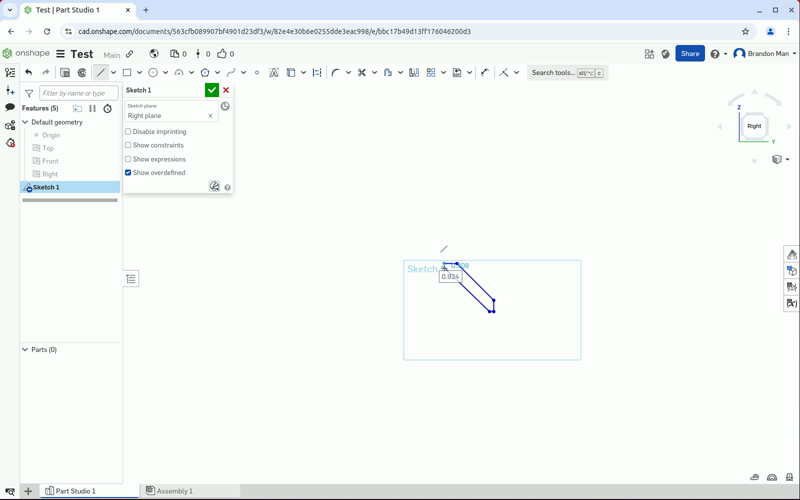
scroll(6)
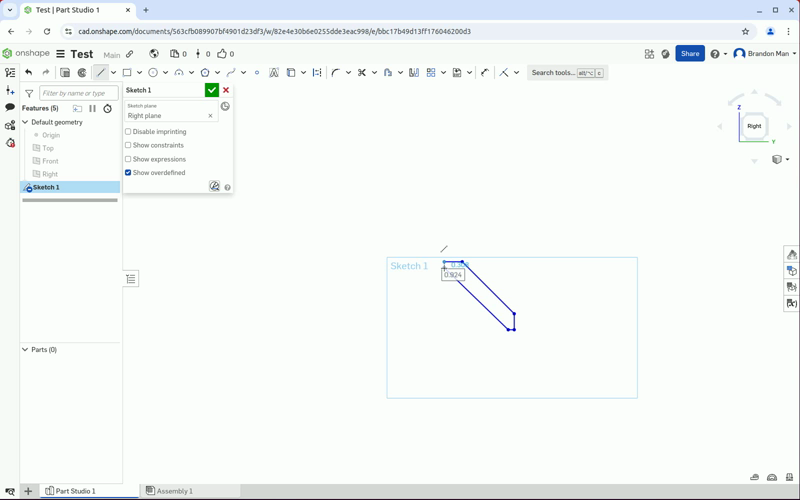
scroll(6)
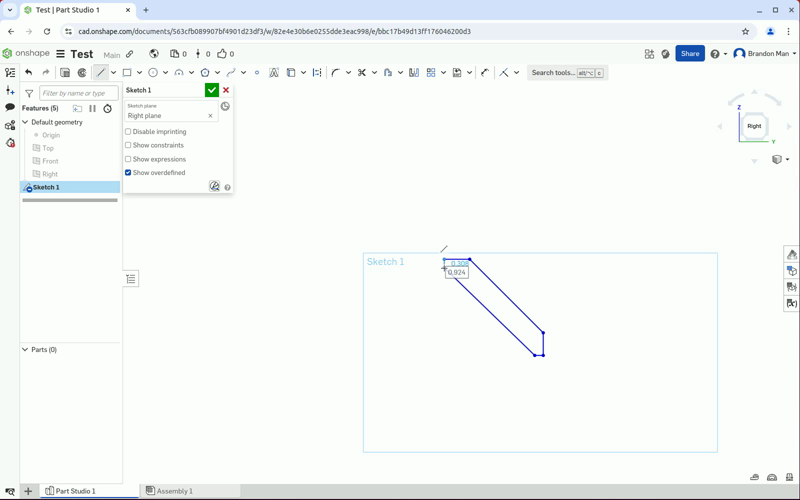
scroll(6)
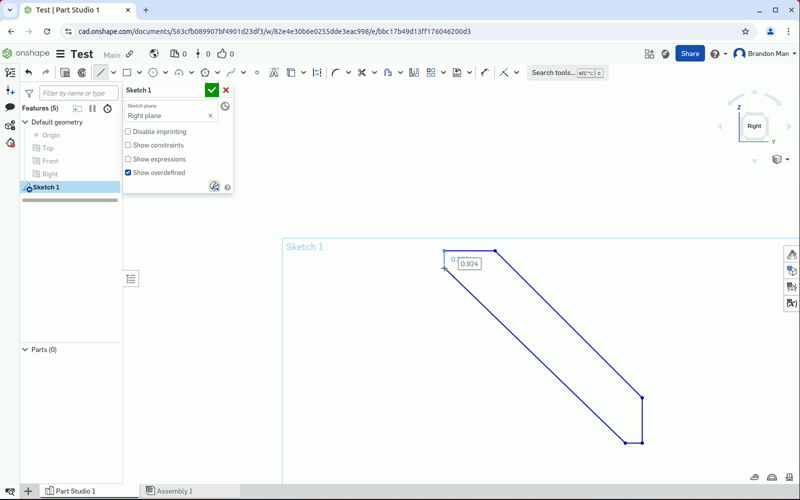
key_up(shift)
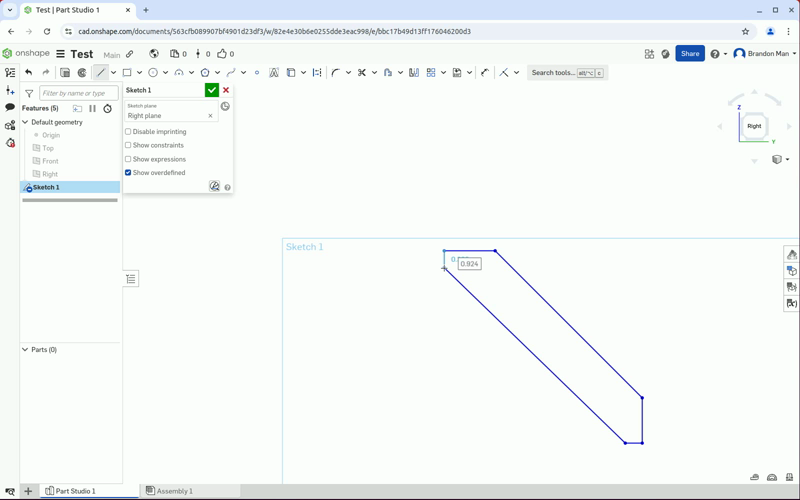
click(444, 267)
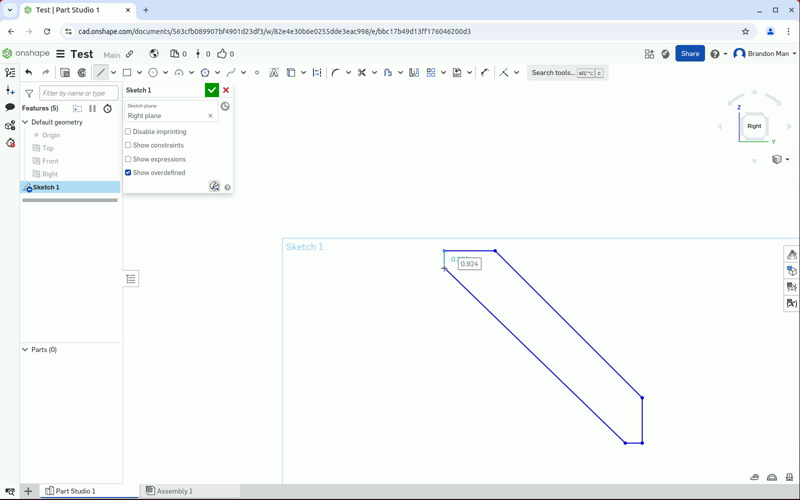
scroll(-6)
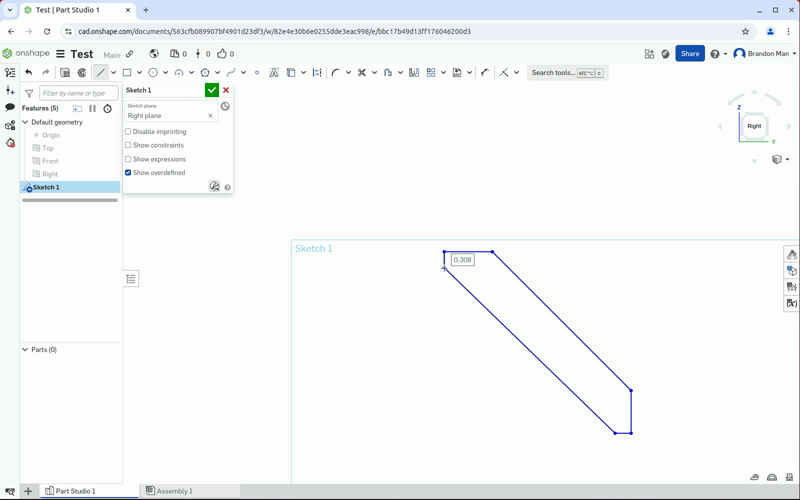
scroll(-6)
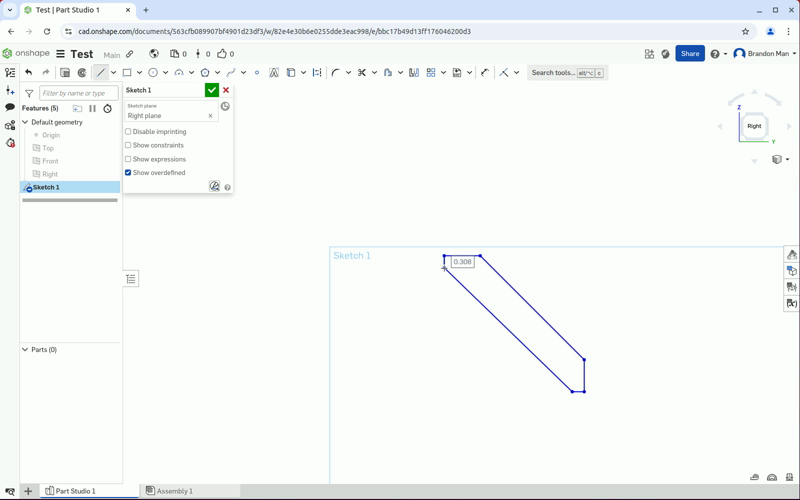
scroll(-6)
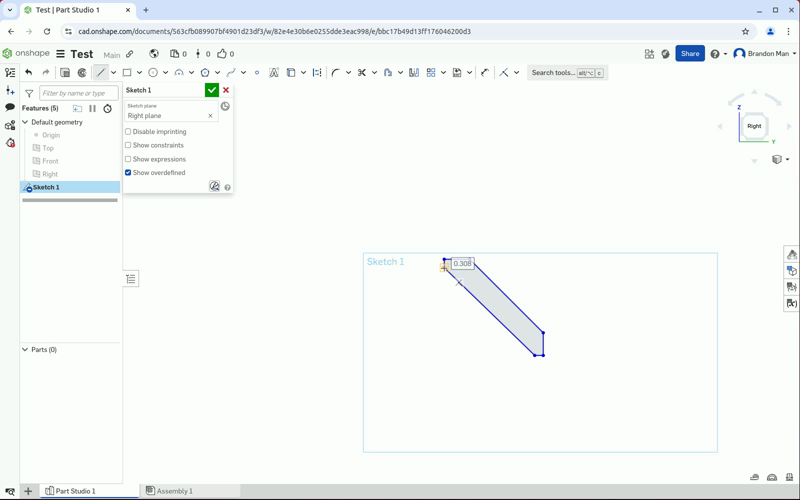
scroll(-6)
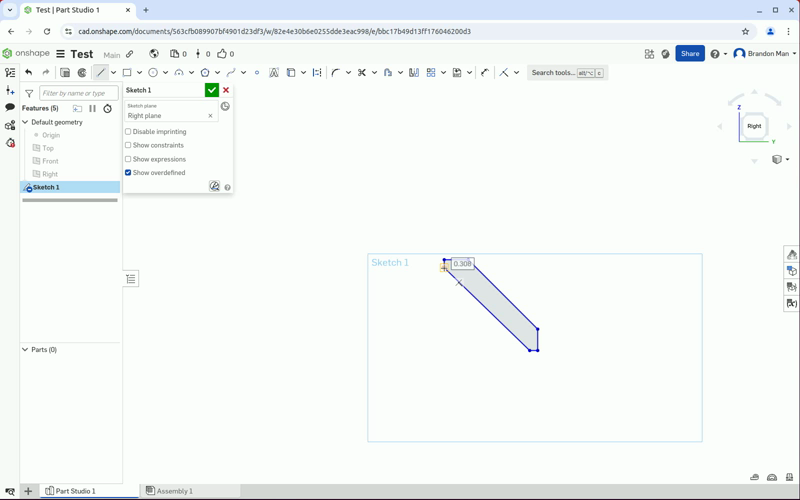
scroll(-6)
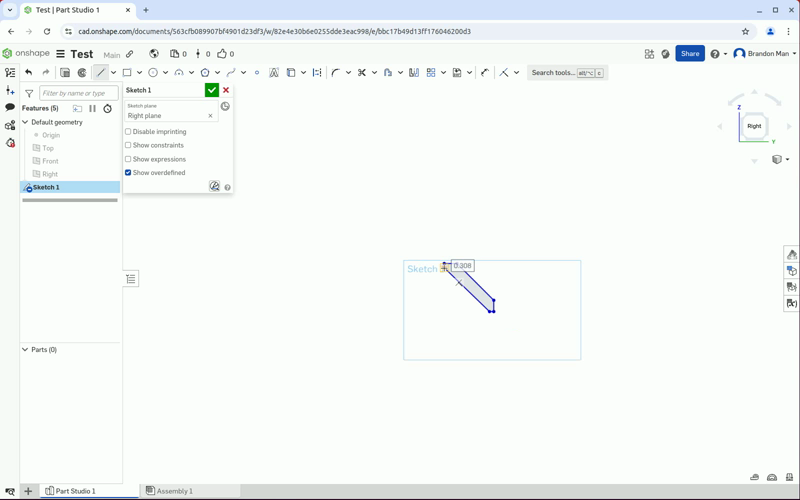
scroll(-6)
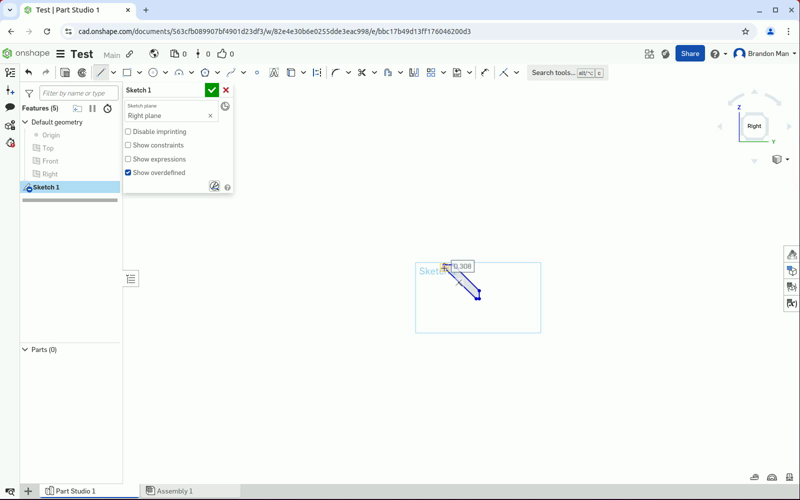
scroll(-6)
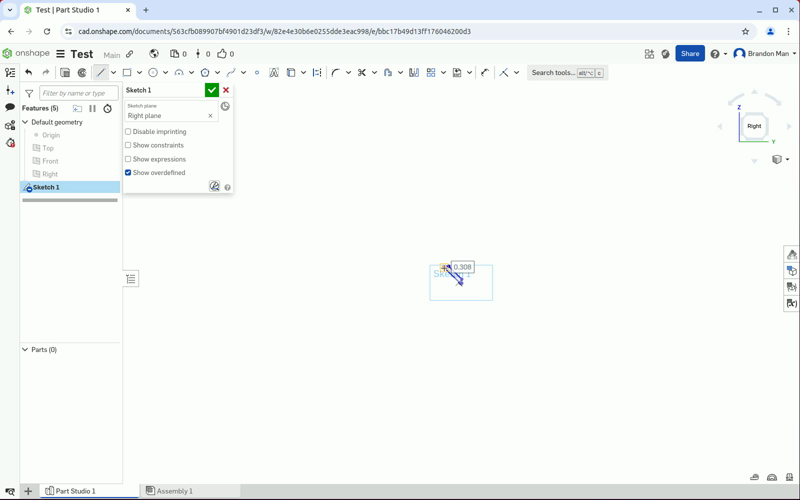
key(esc)
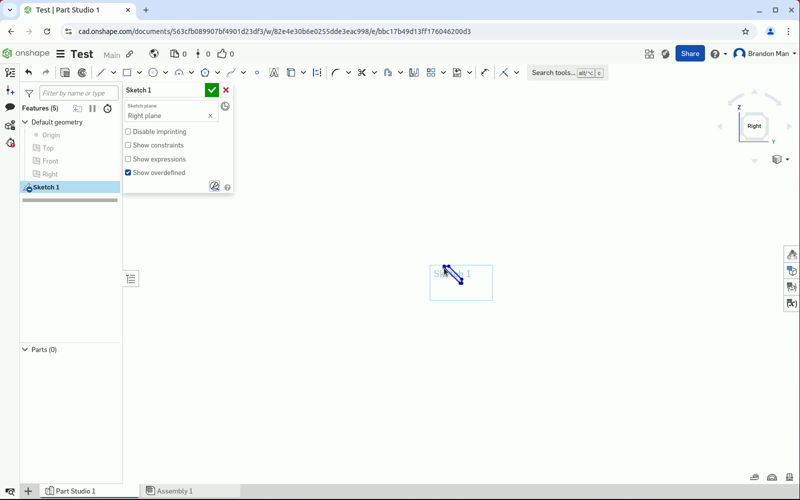
mouse_move(452, 271)
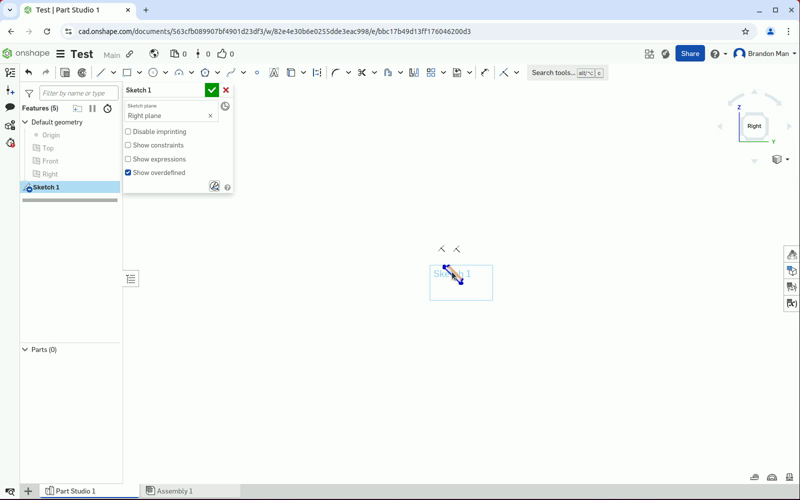
scroll(6)
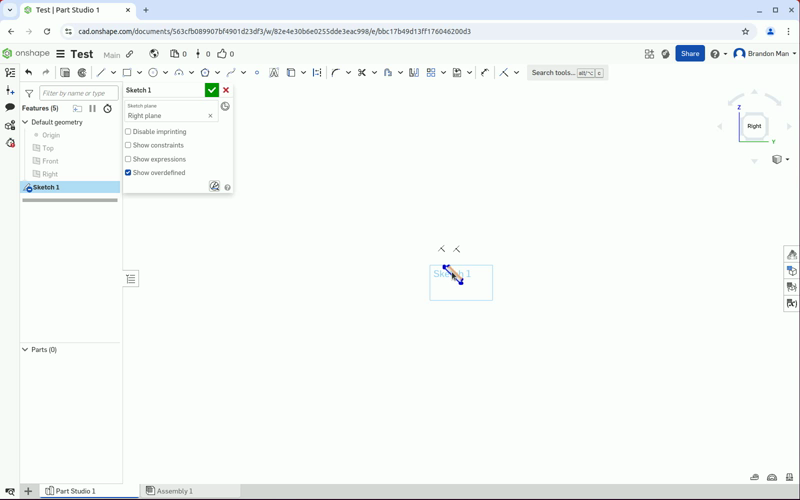
scroll(6)
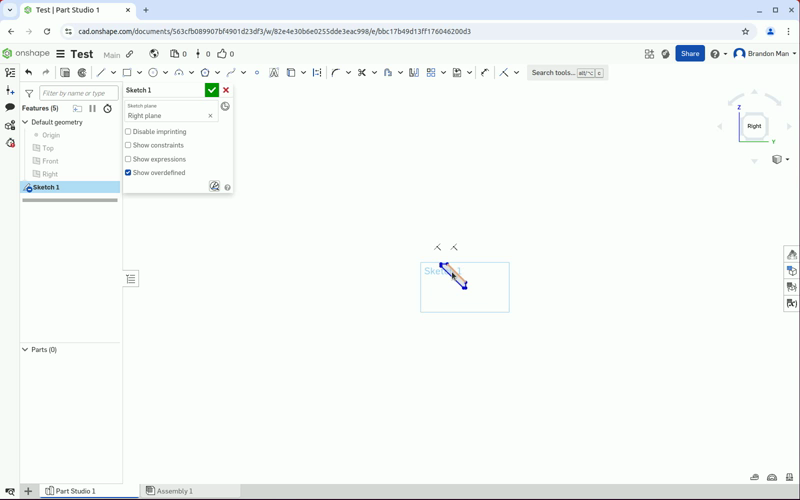
scroll(6)
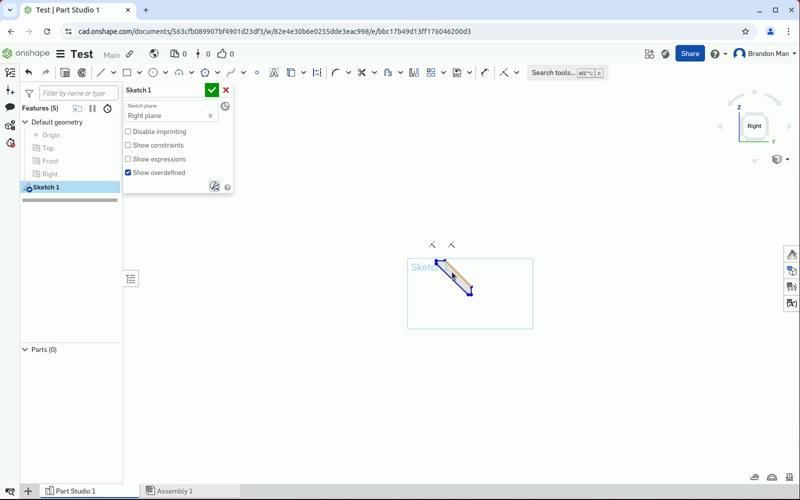
scroll(6)
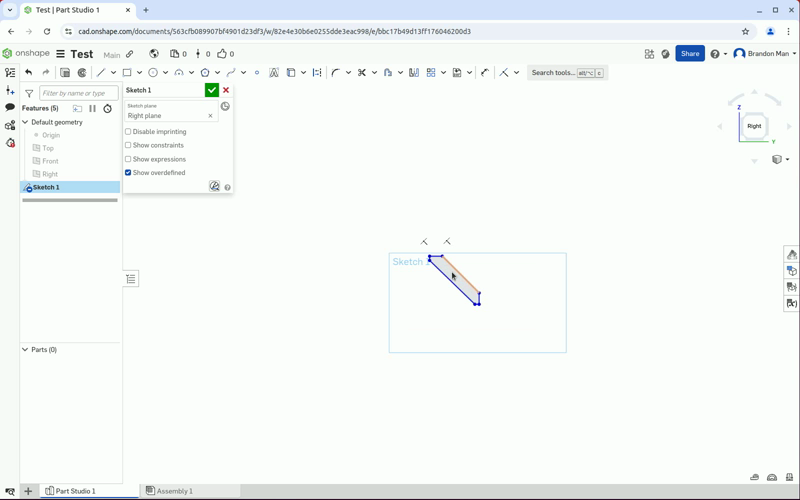
scroll(6)
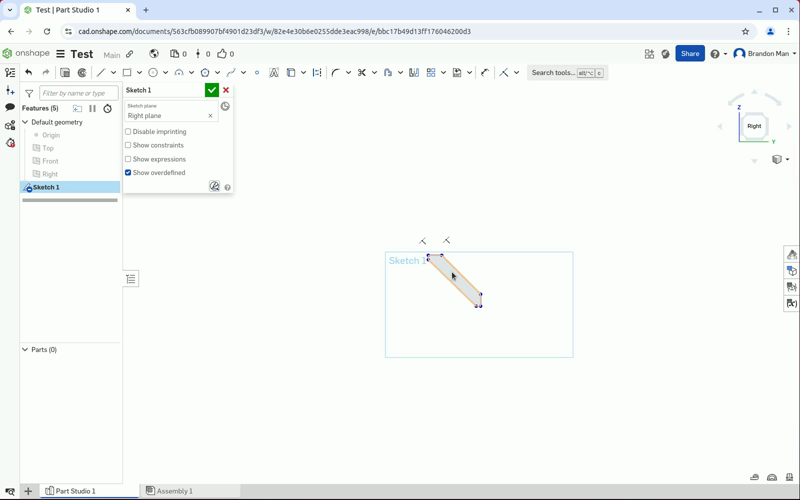
scroll(6)
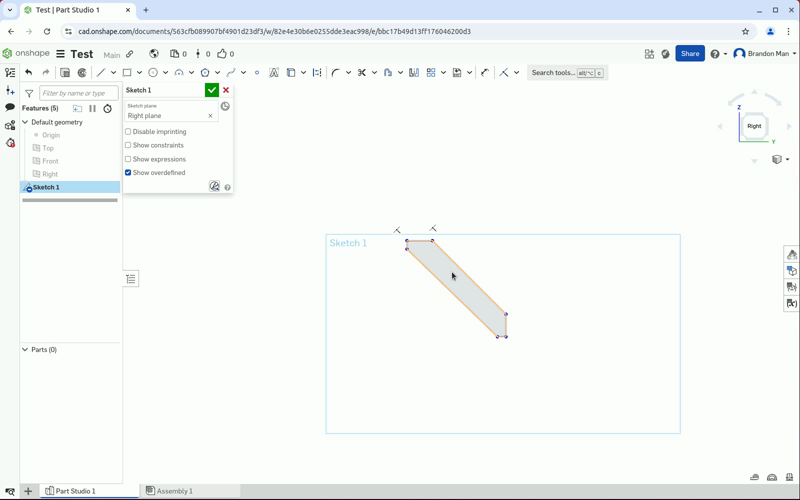
scroll(6)
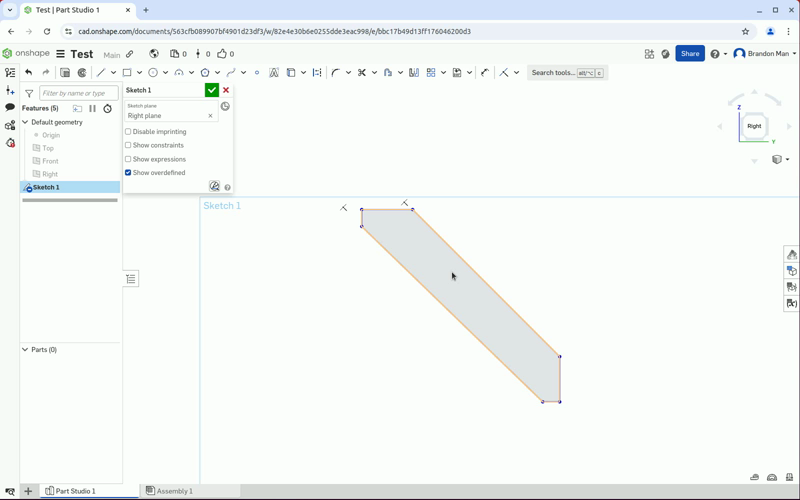
click(452, 271)
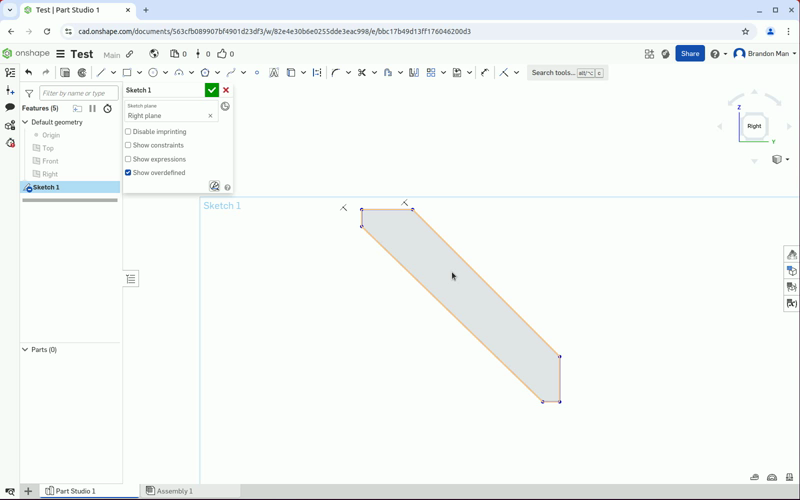
scroll(-6)
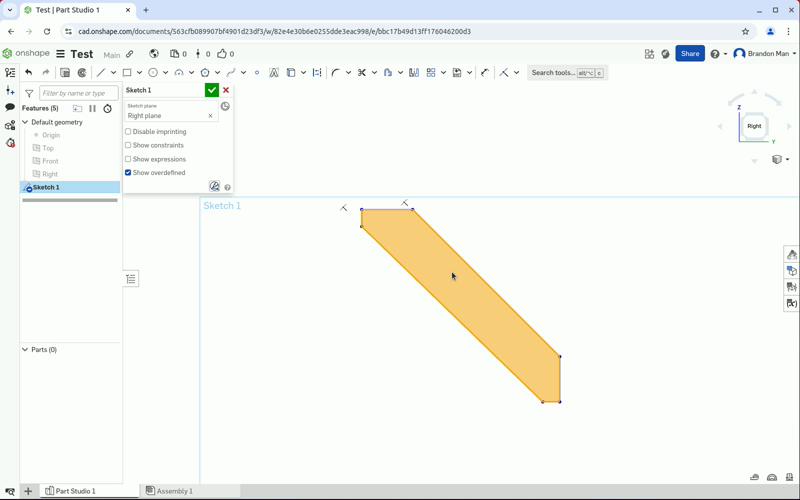
scroll(-6)
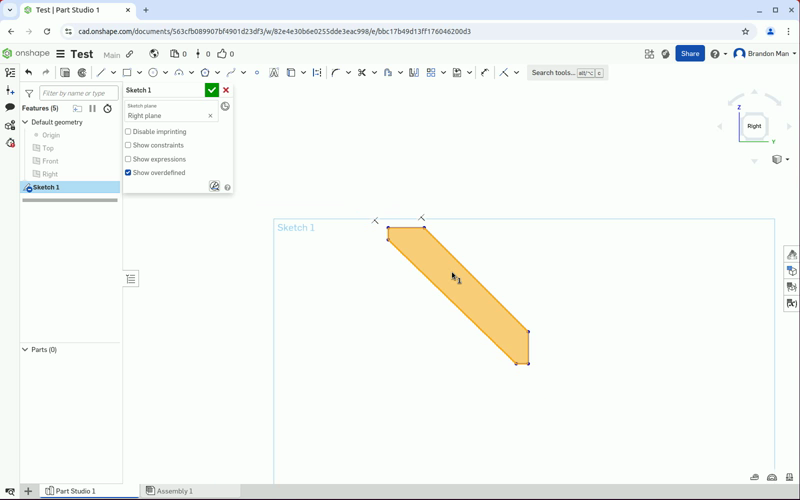
scroll(-6)
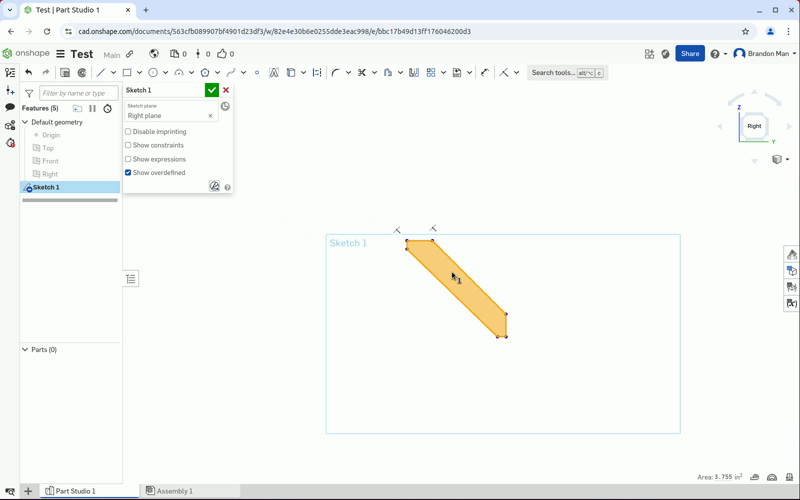
scroll(-6)
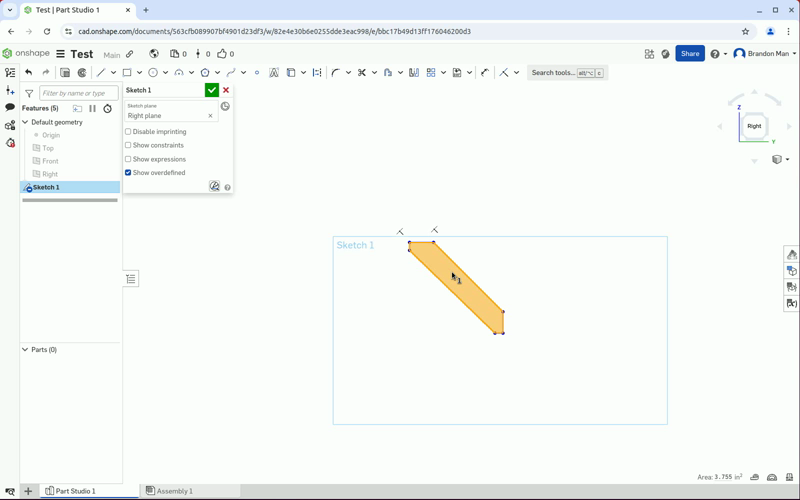
scroll(-6)
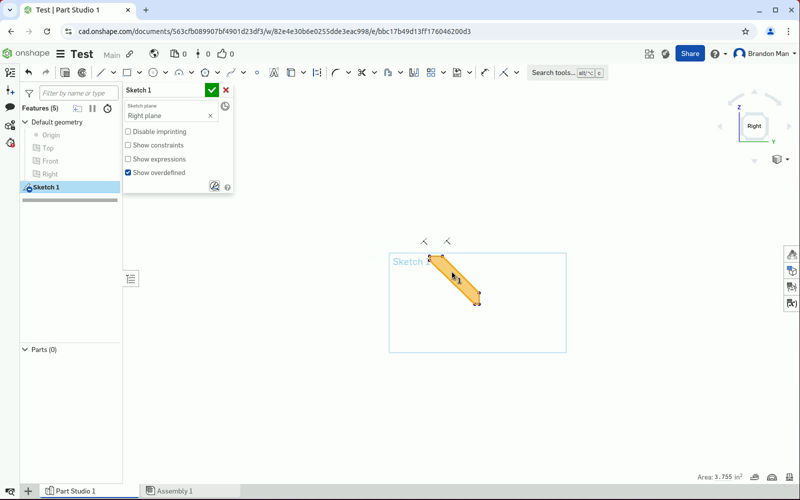
scroll(-6)
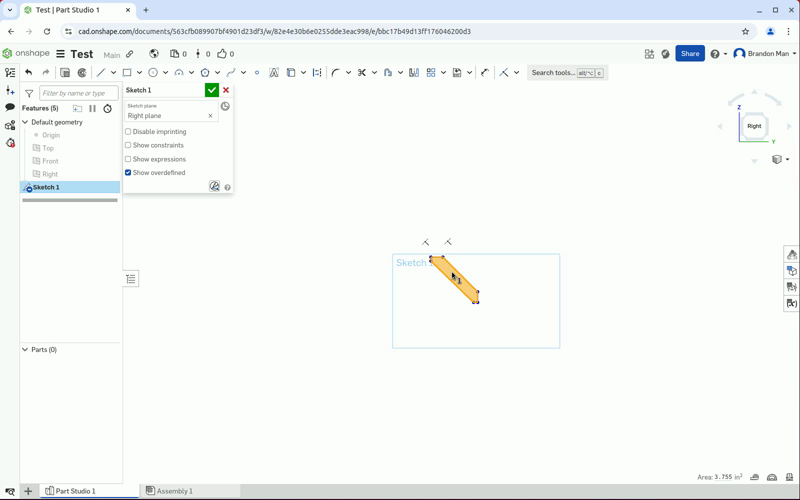
scroll(-6)
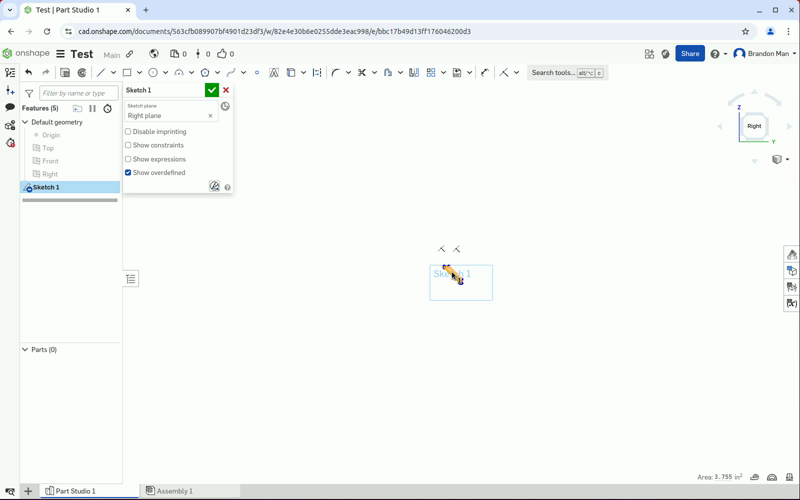
mouse_move(73, 352)
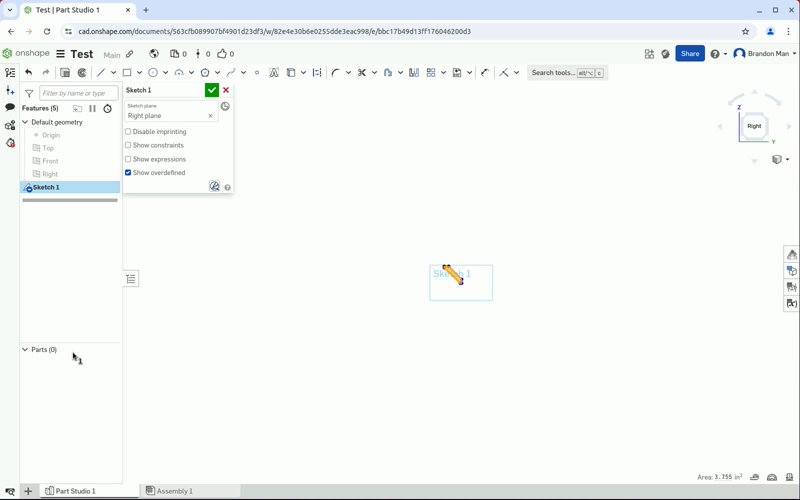
key(shift+y)
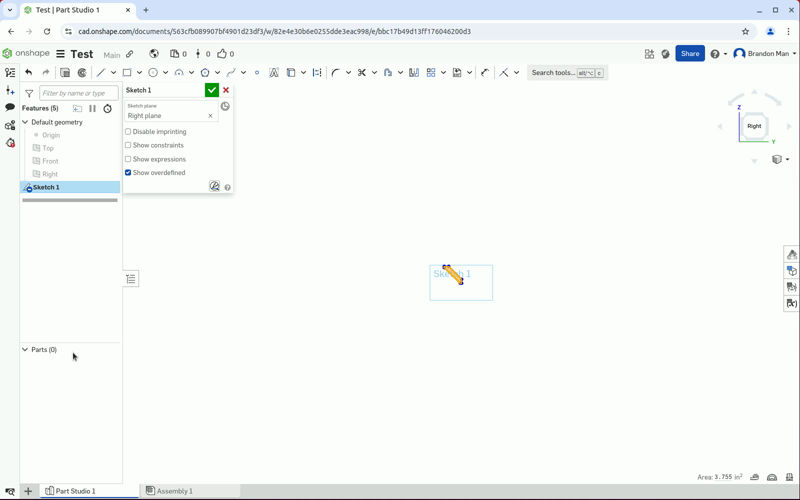
key(shift+e)
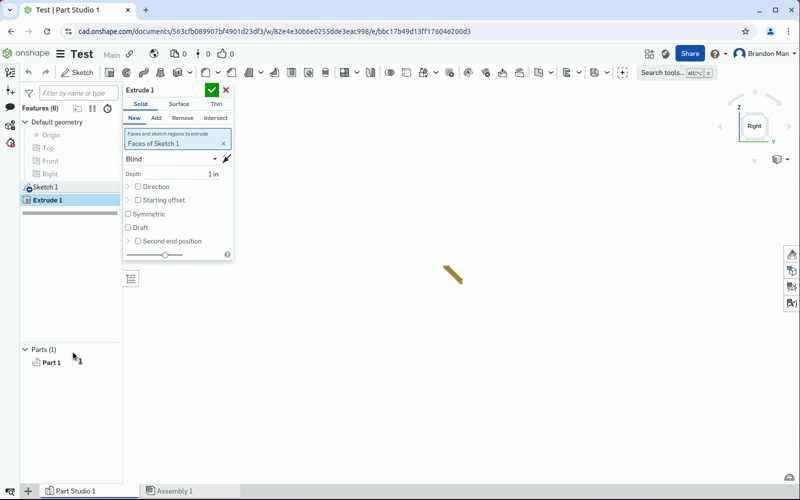
mouse_move(143, 106)
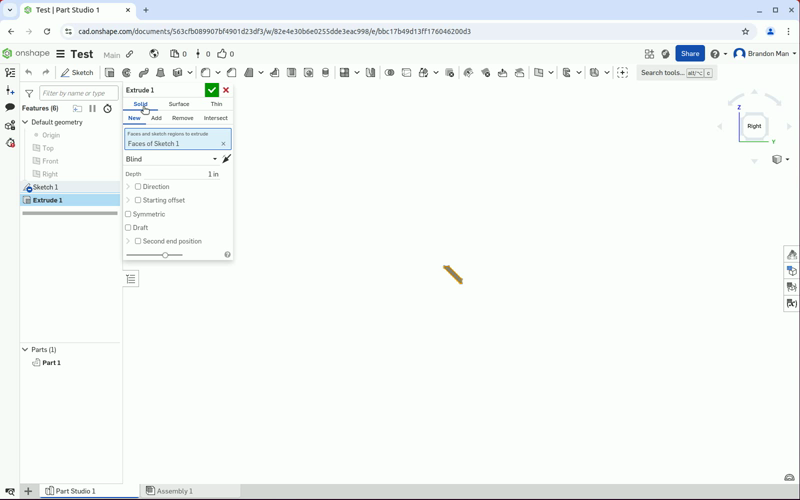
click(143, 106)
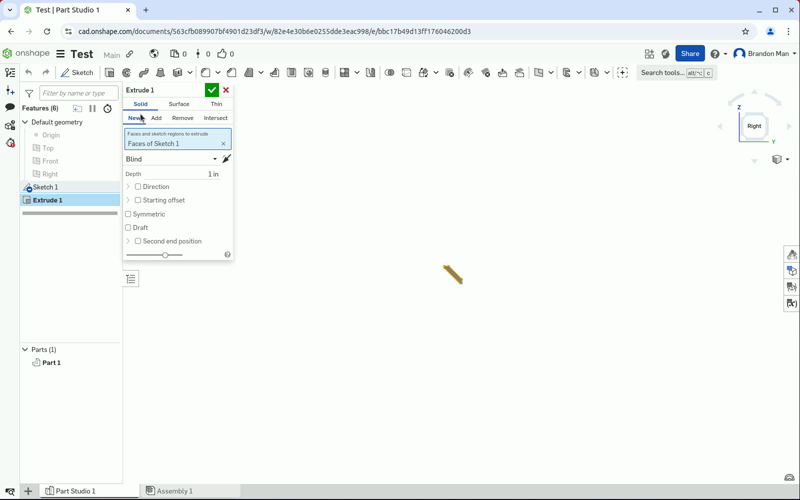
mouse_move(137, 120)
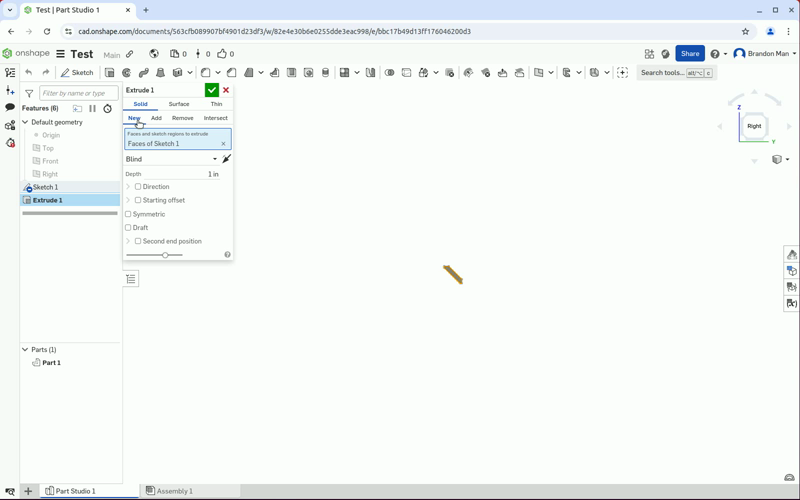
click(137, 120)
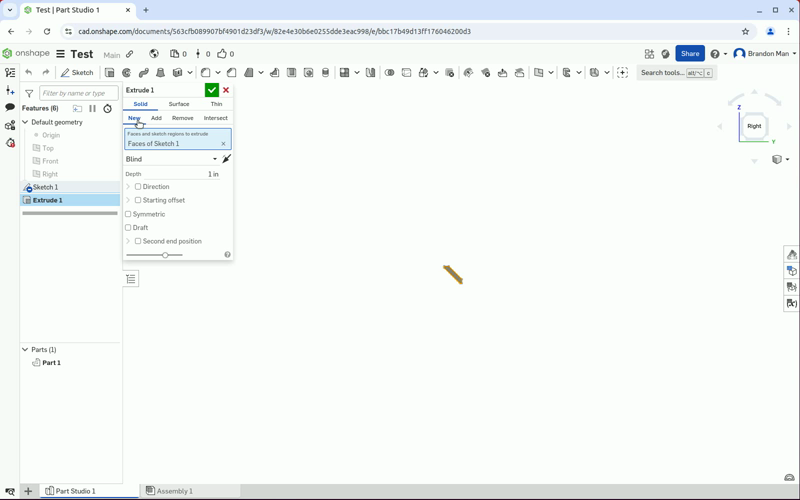
key(tab, 4)
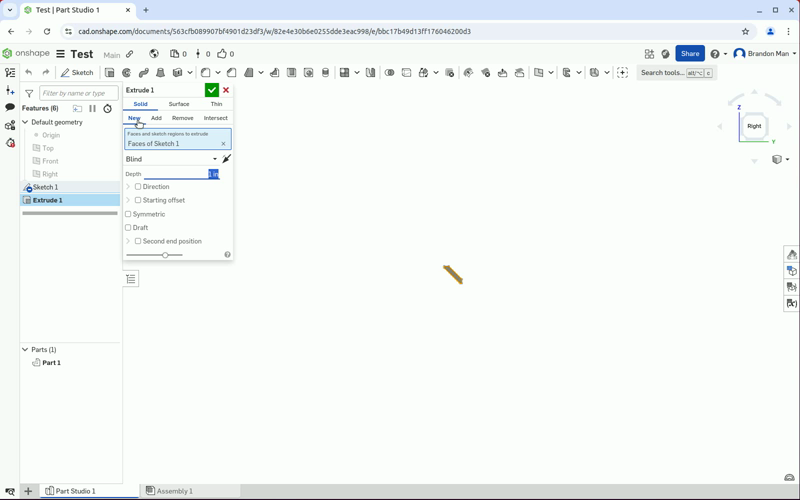
text(0.722)
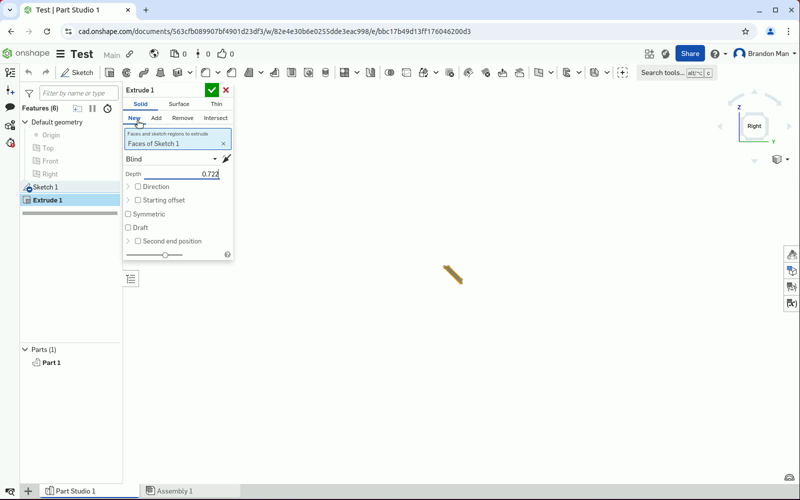
key(enter)
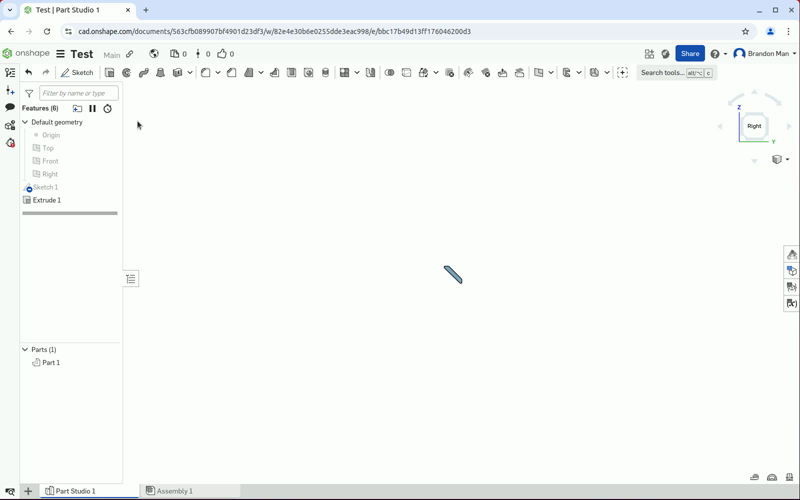
key(shift+h)
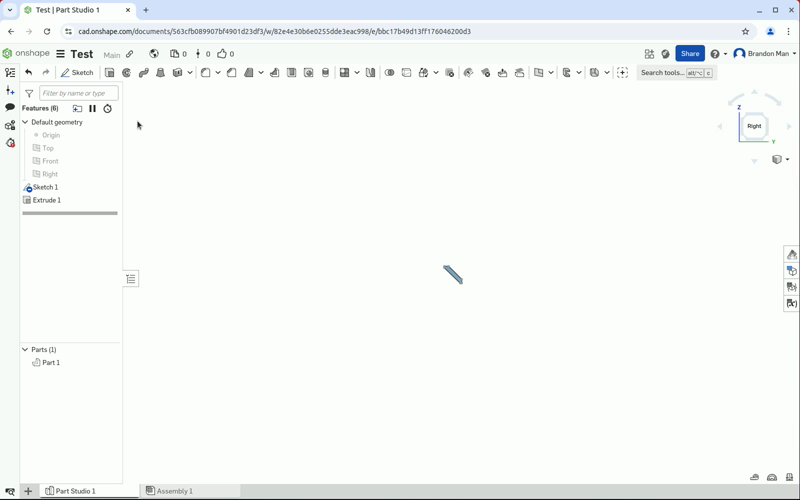
key(shift+h)
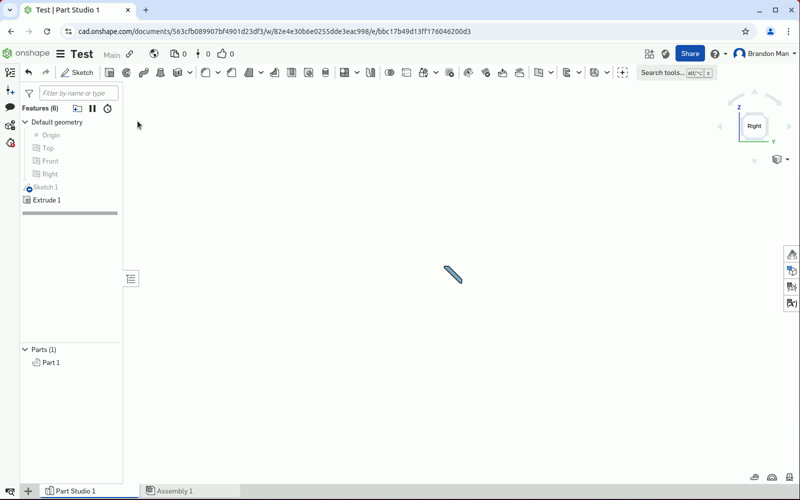
mouse_move(73, 189)
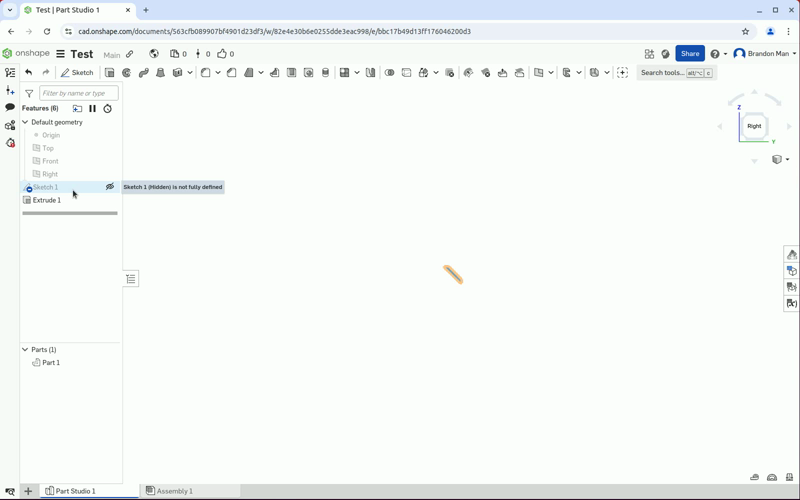
click(73, 189)
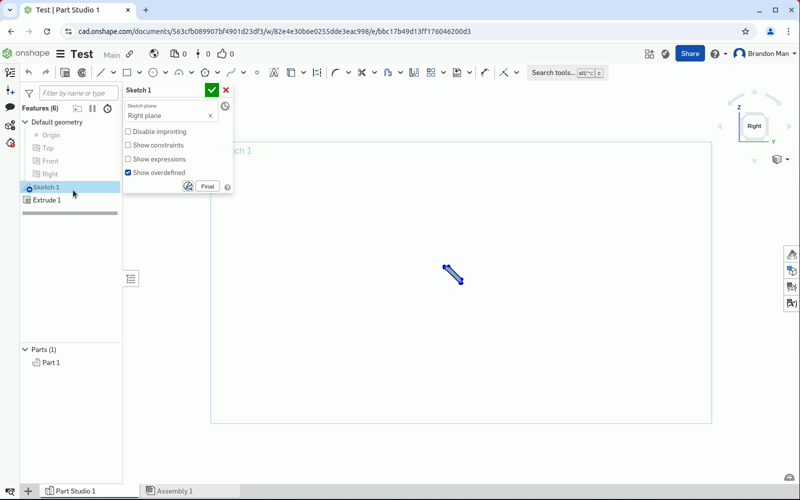
mouse_move(229, 92)
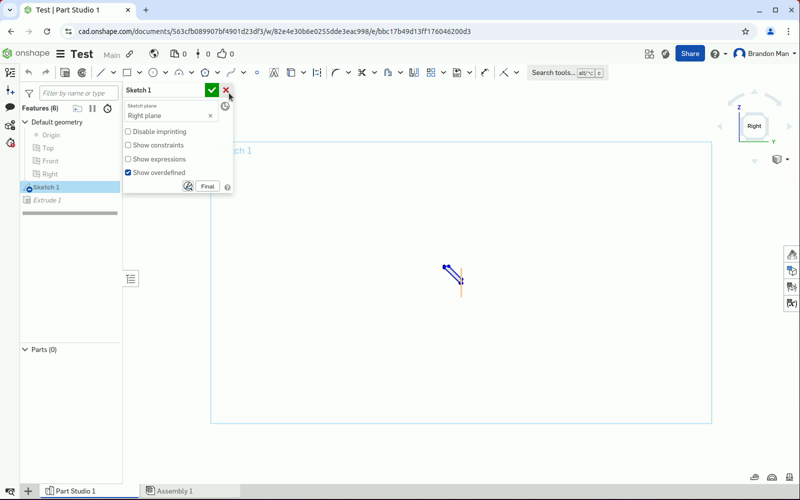
click(229, 92)
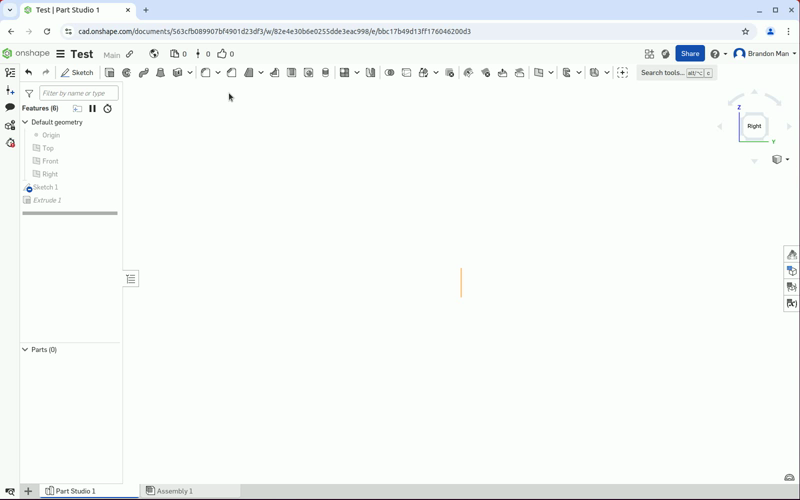
mouse_move(73, 352)
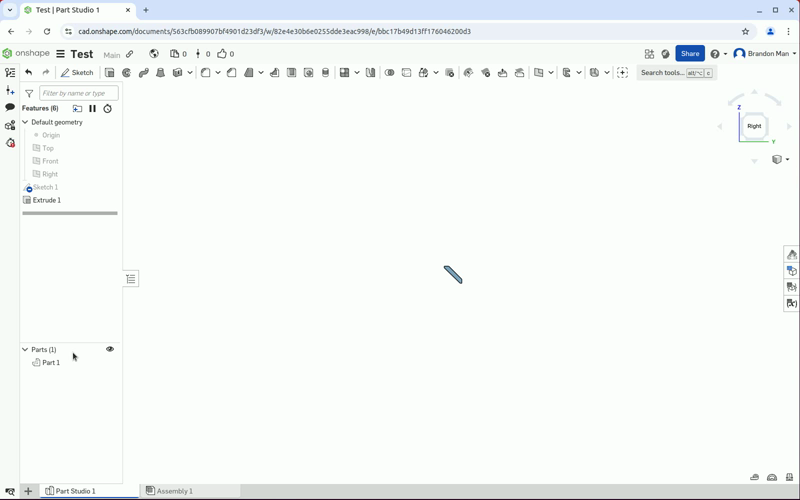
key(y)
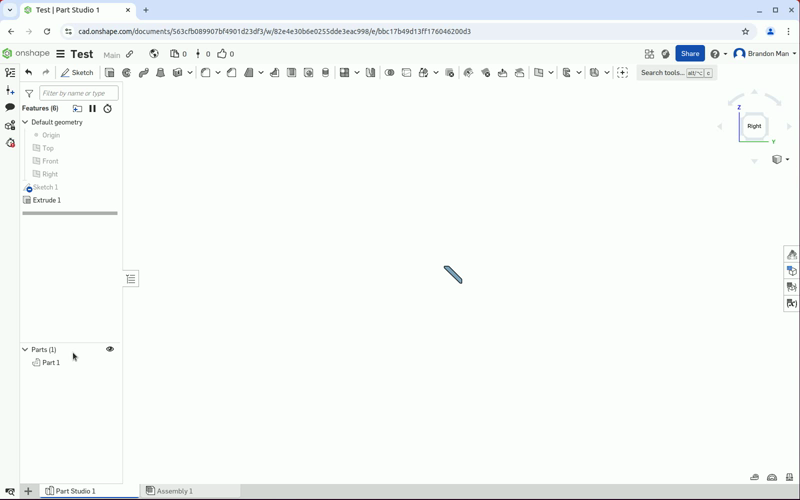
key(shift+p)
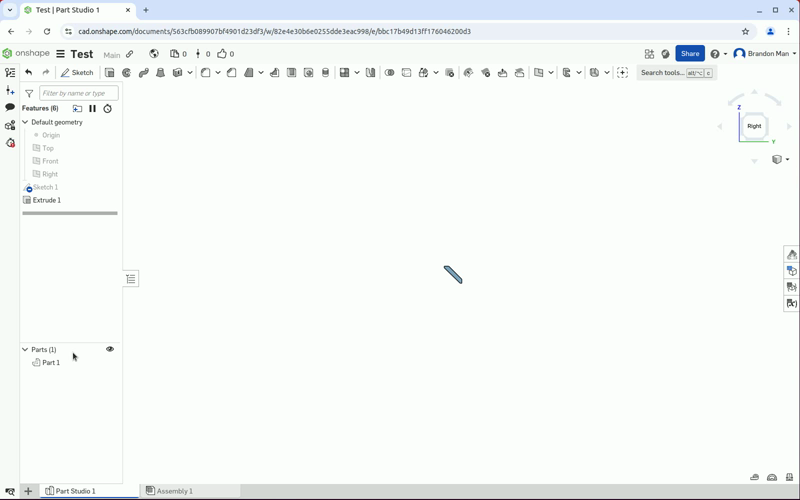
key(space)
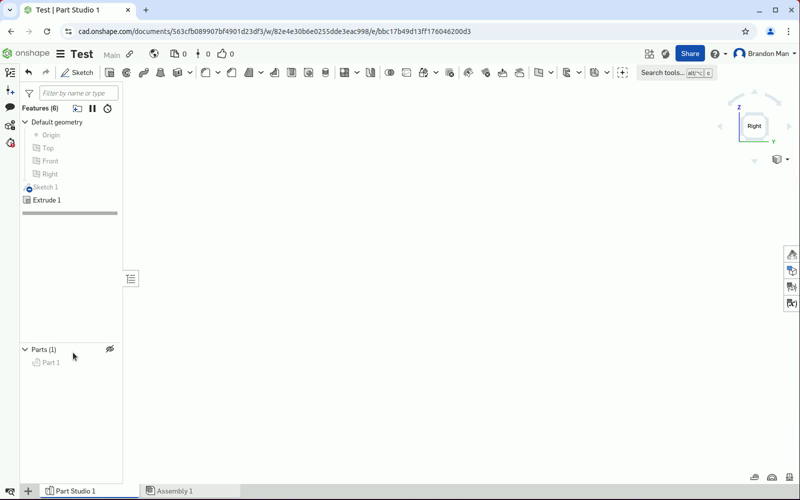
key_down(shift)
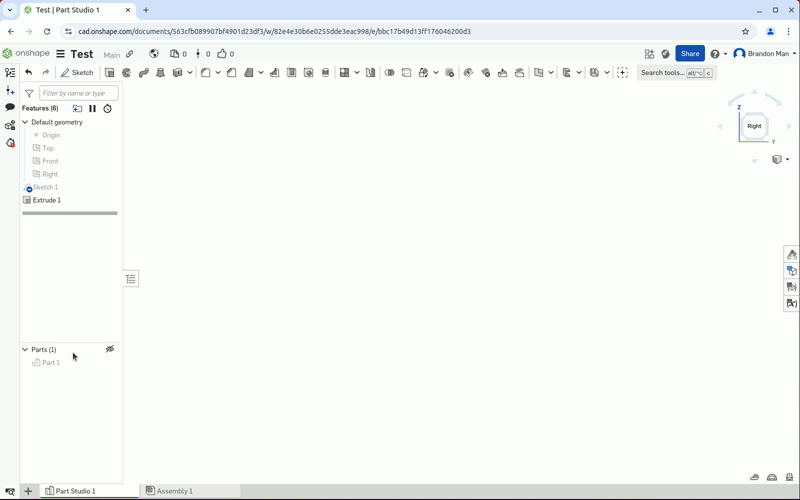
key(right)
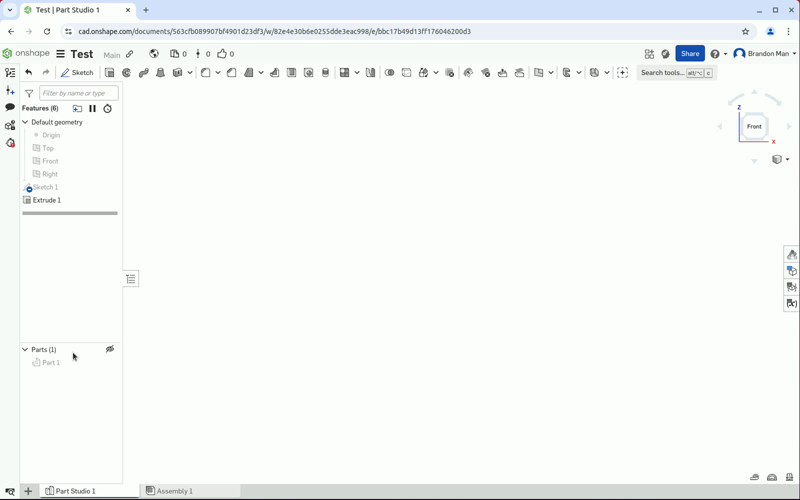
key_up(shift)
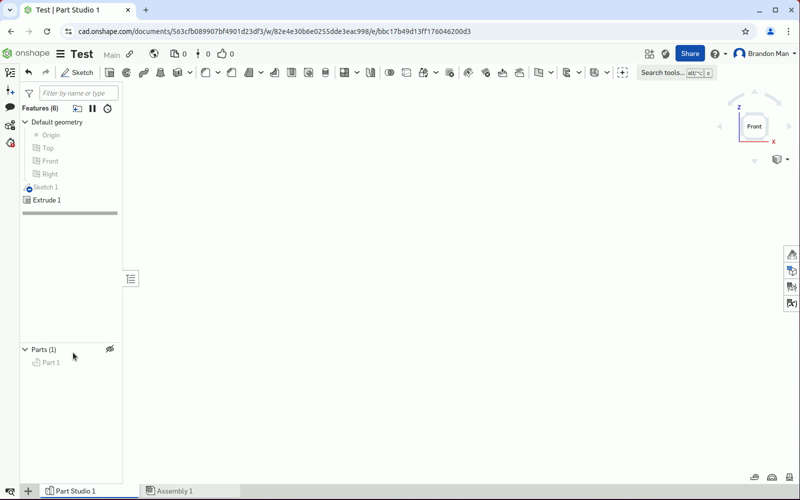
mouse_move(73, 352)
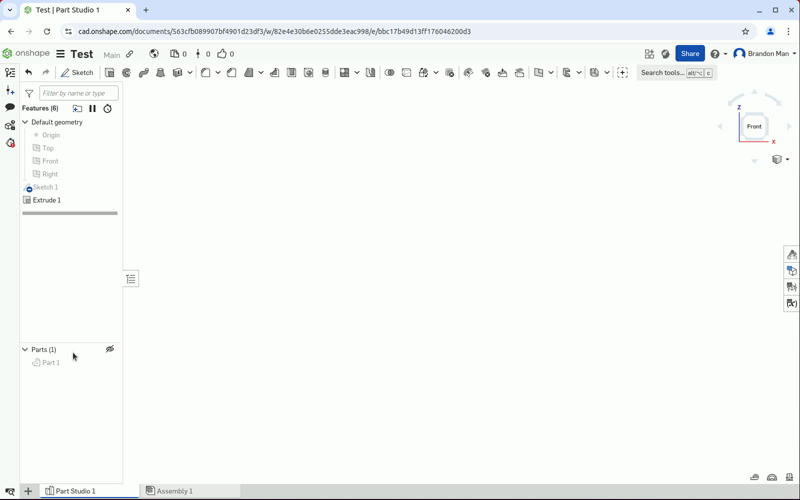
key(shift+y)
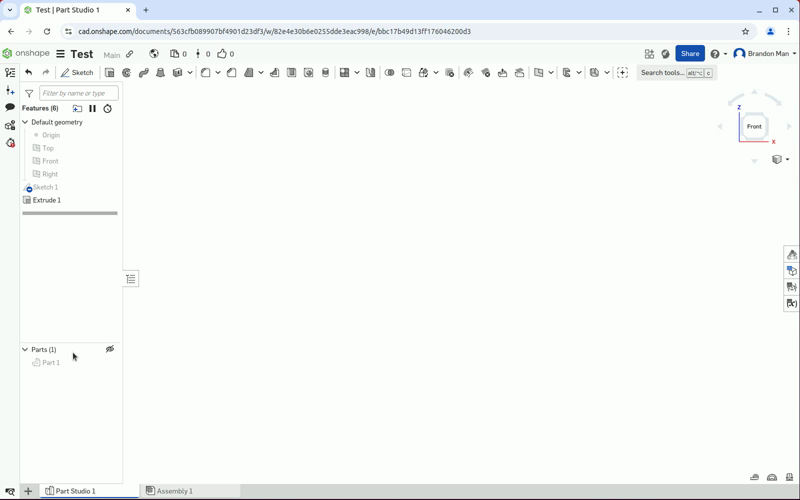
key(shift+s)
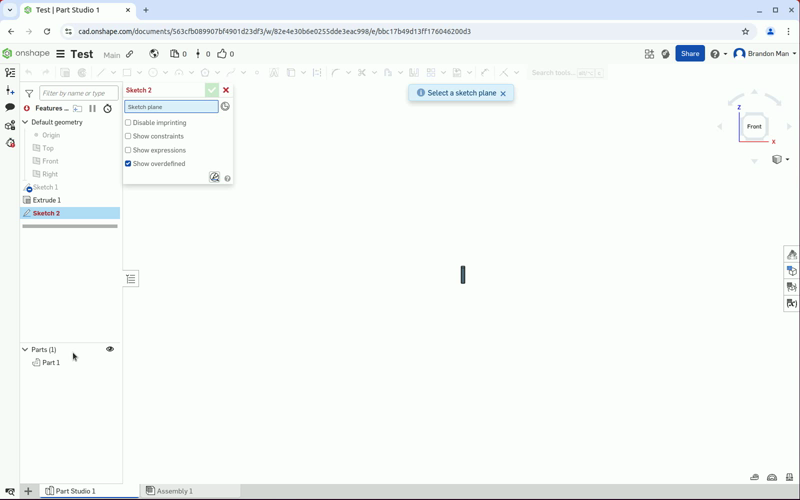
mouse_move(73, 163)
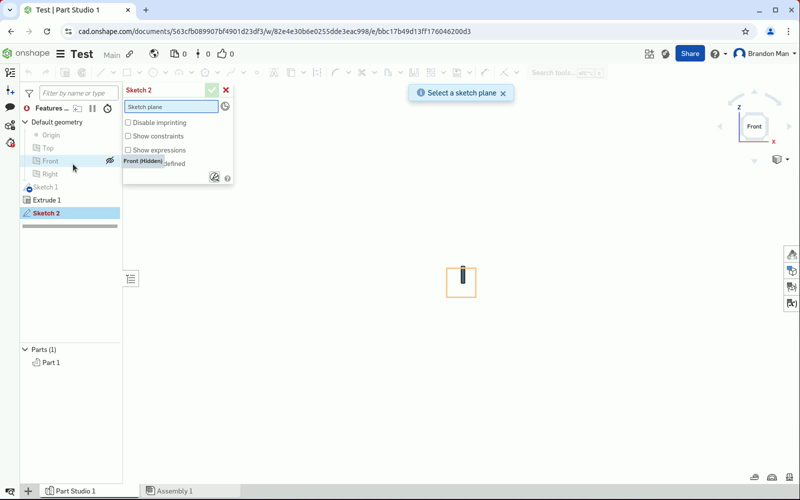
click(73, 163)
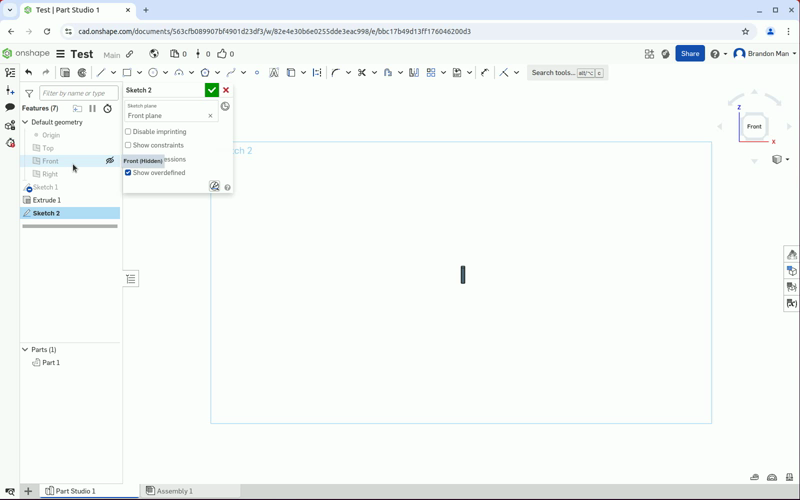
mouse_move(73, 352)
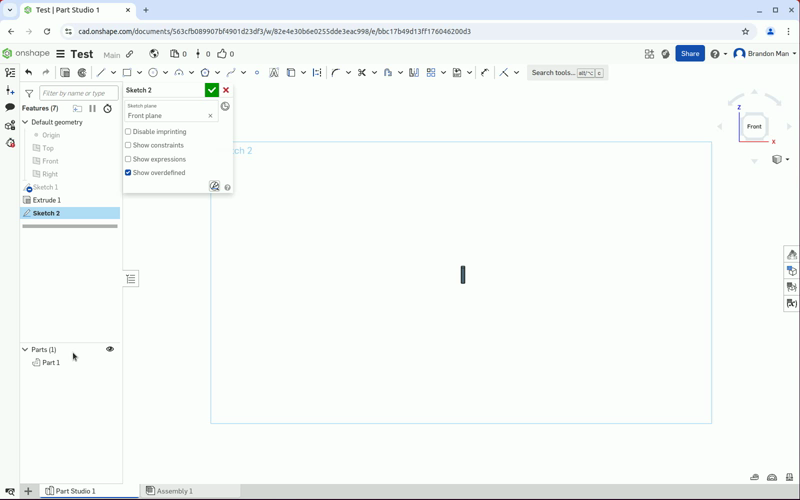
key(y)
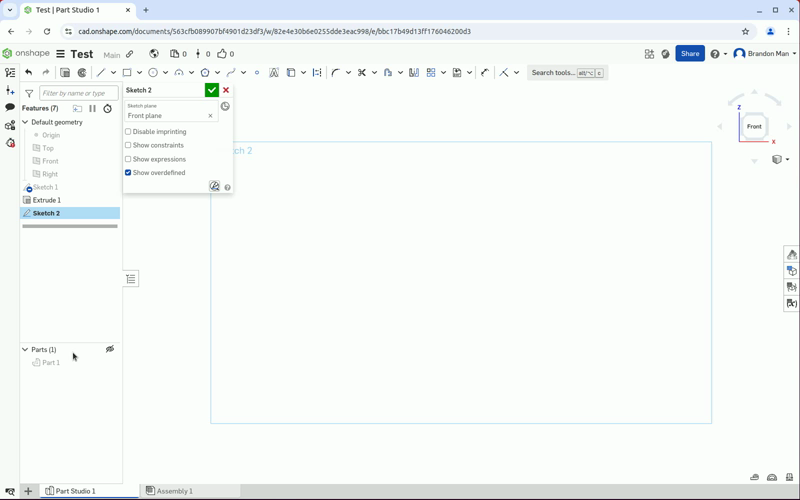
key(l)
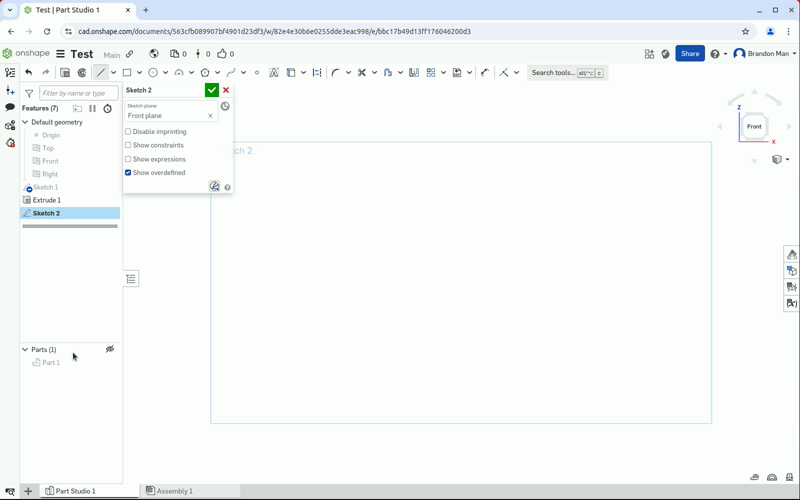
key_down(shift)
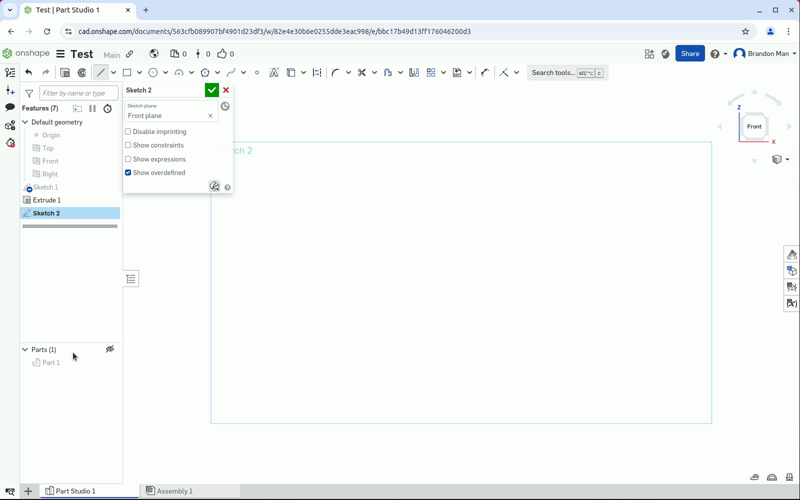
mouse_move(405, 174)
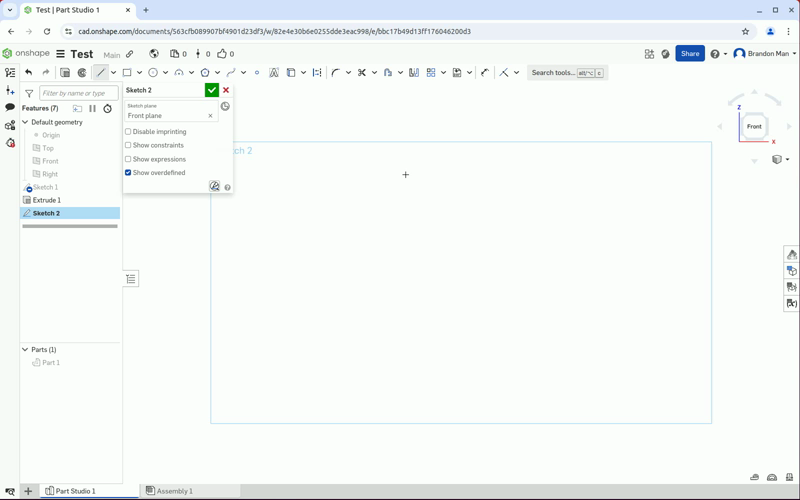
click(405, 174)
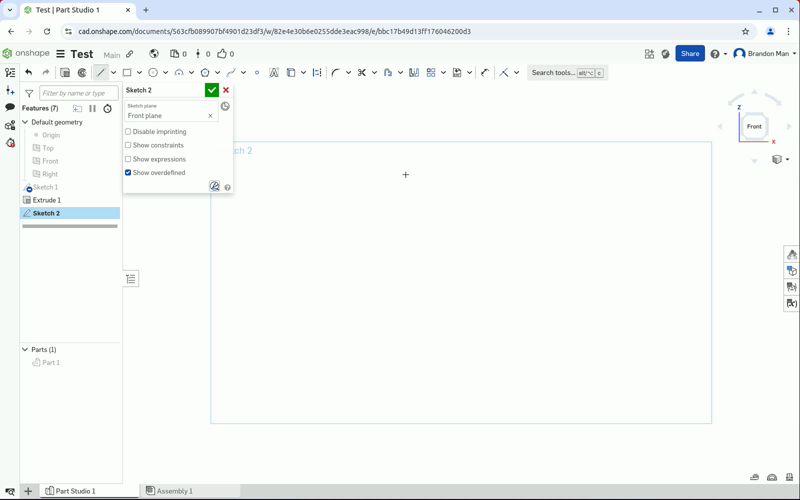
key_up(shift)
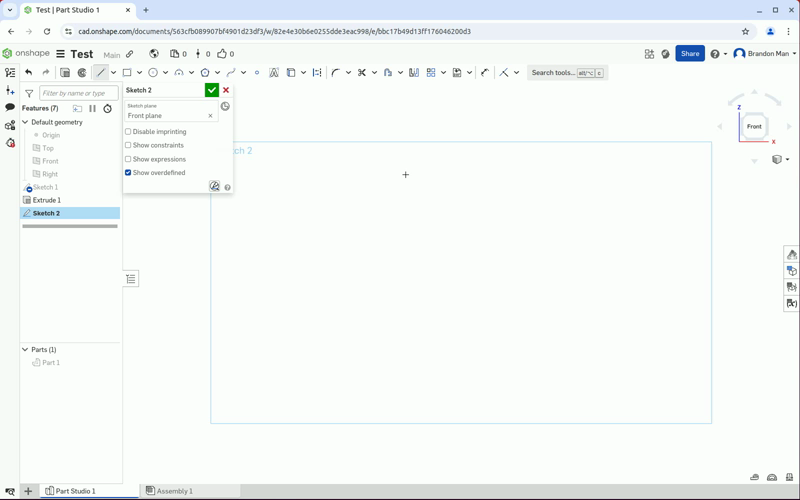
key_down(shift)
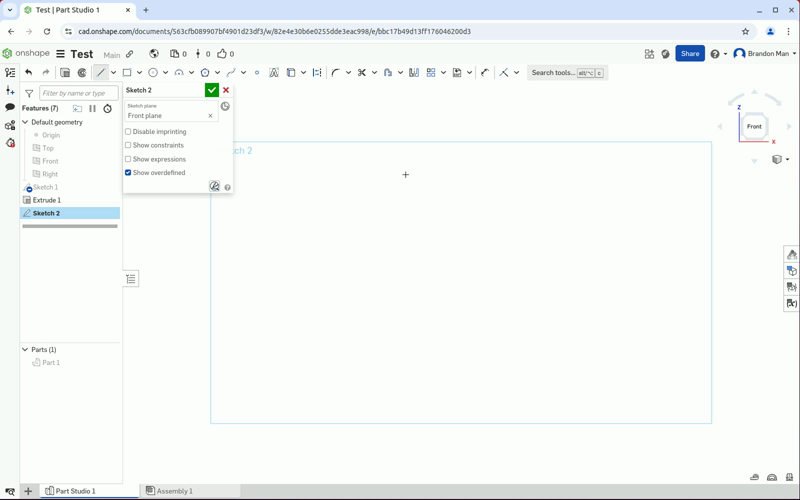
mouse_move(435, 174)
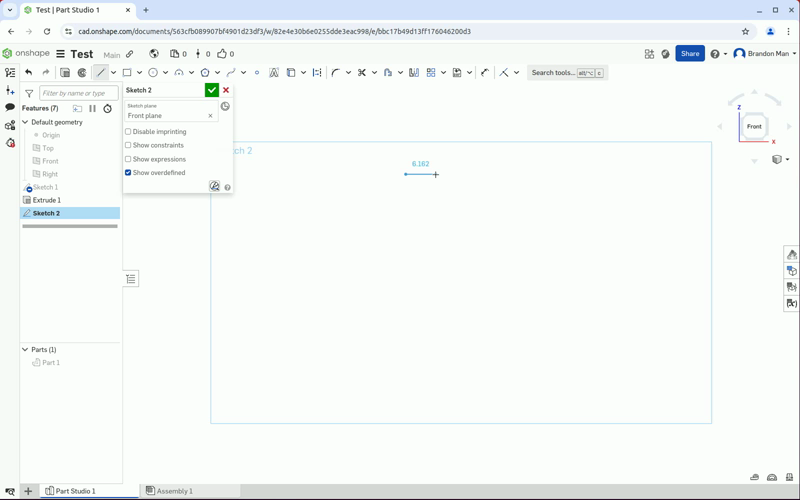
mouse_move(413, 174)
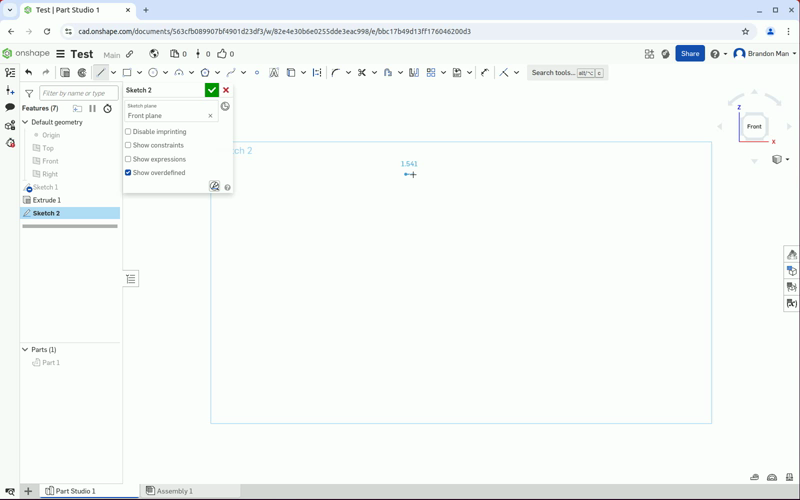
click(413, 174)
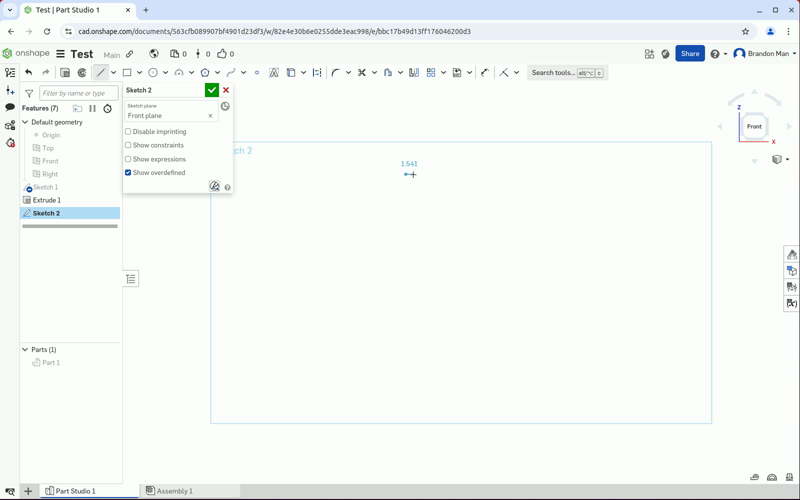
key_up(shift)
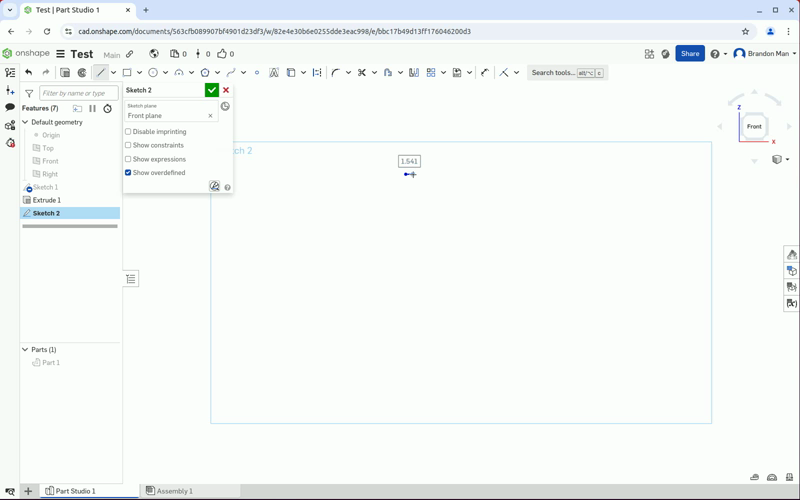
key_down(shift)
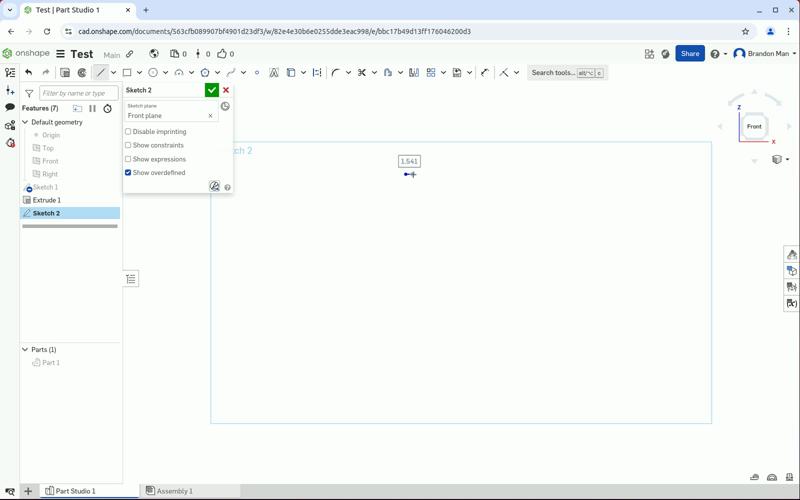
mouse_move(462, 248)
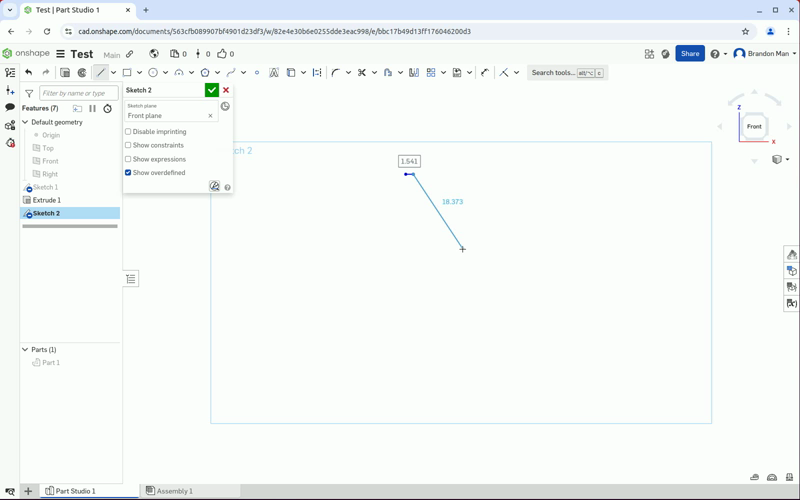
click(462, 248)
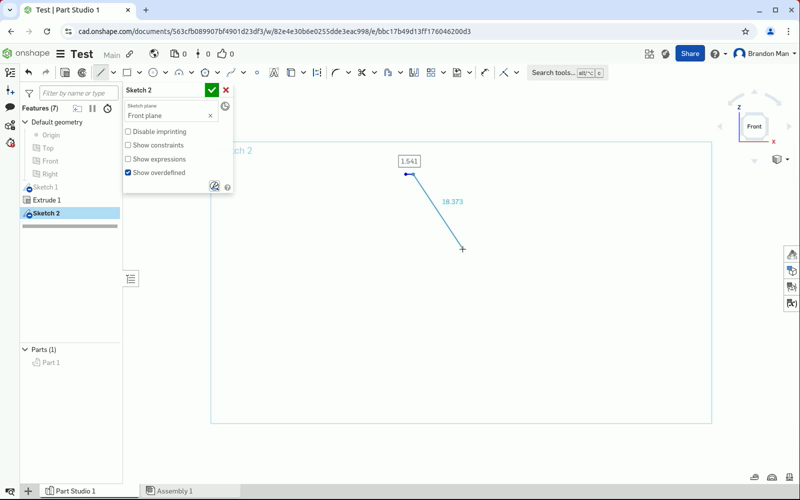
key_up(shift)
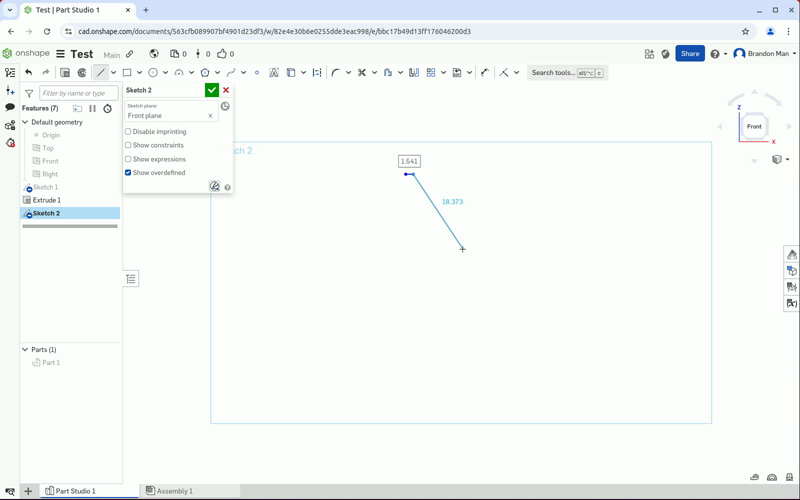
key_down(shift)
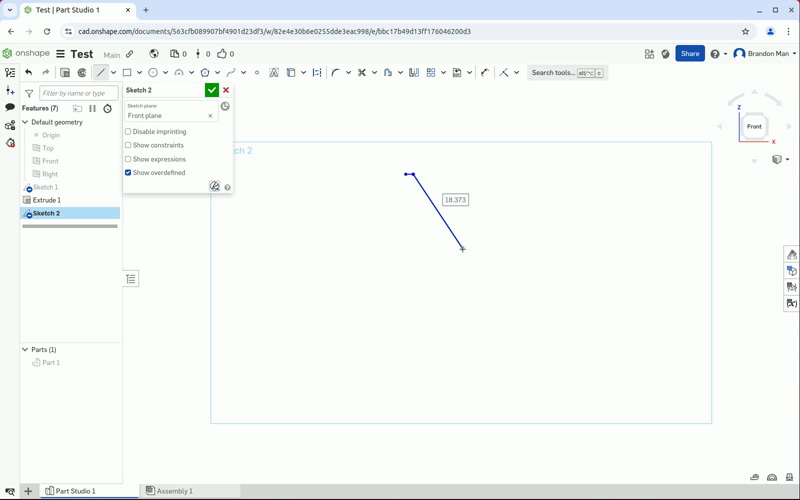
mouse_move(492, 248)
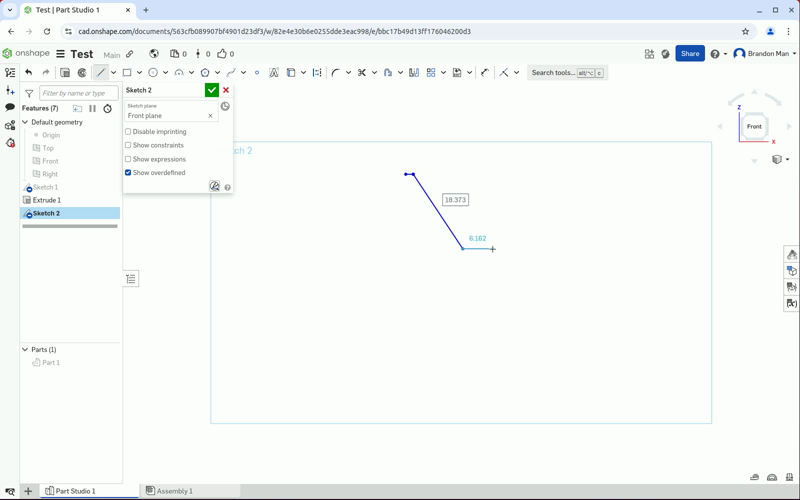
mouse_move(462, 294)
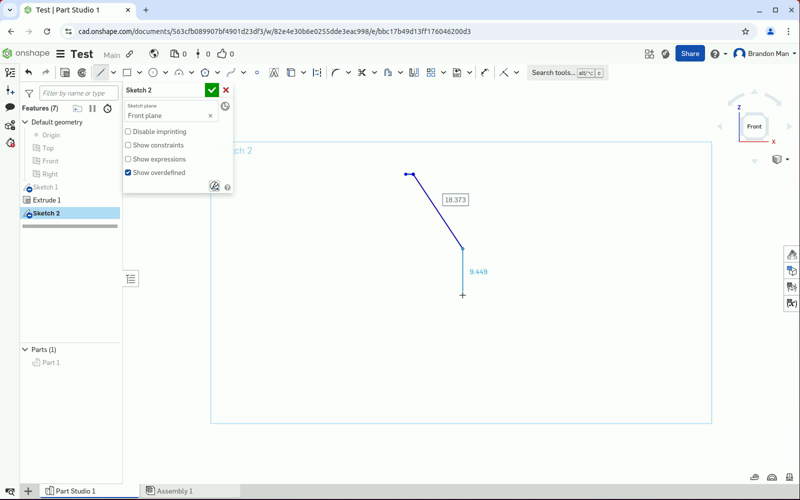
click(462, 294)
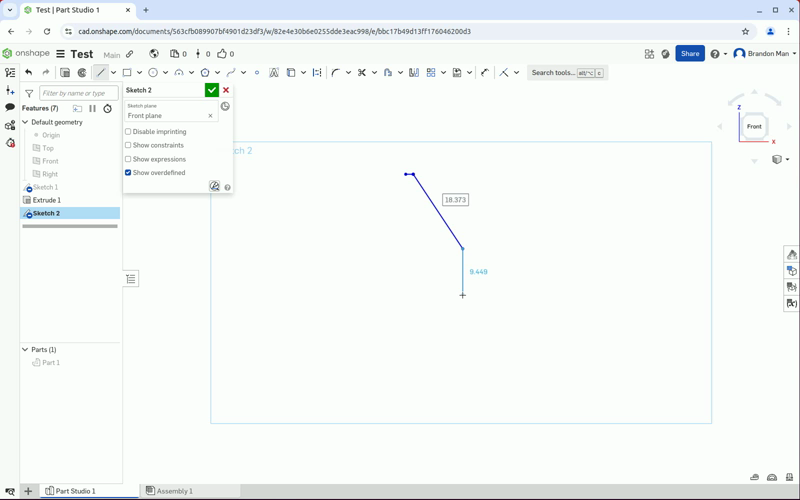
key_up(shift)
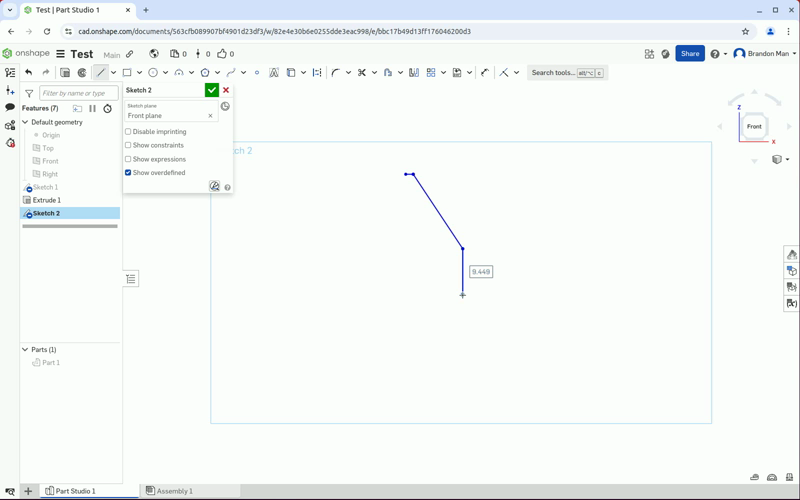
key_down(shift)
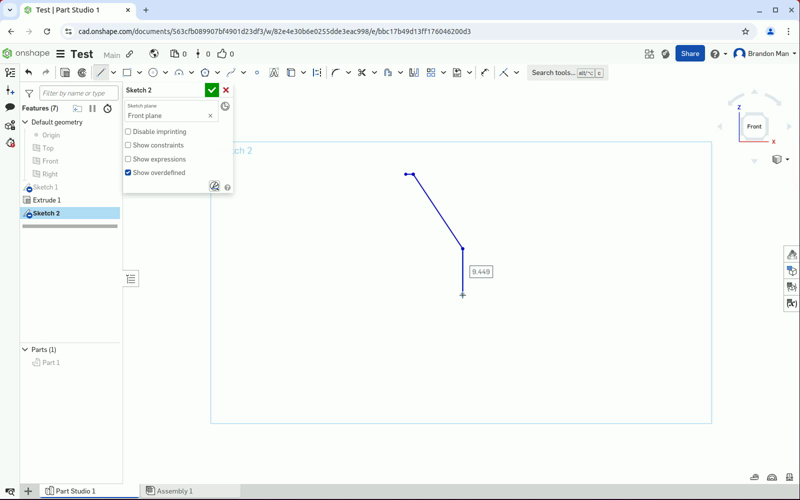
mouse_move(492, 294)
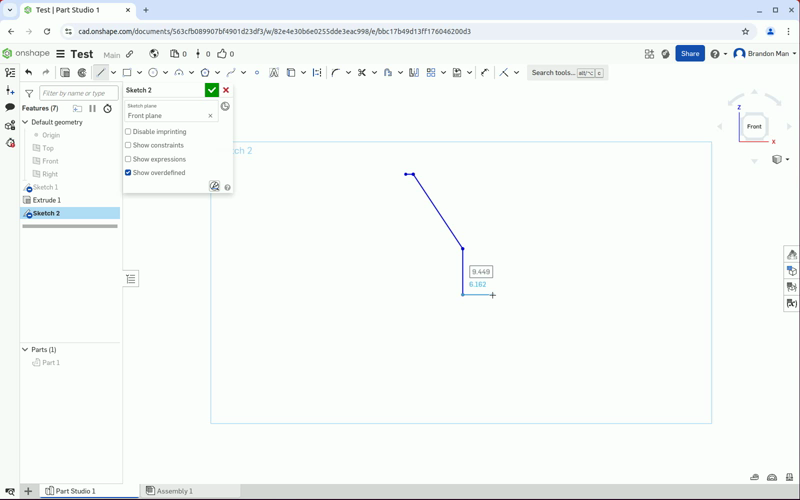
mouse_move(466, 294)
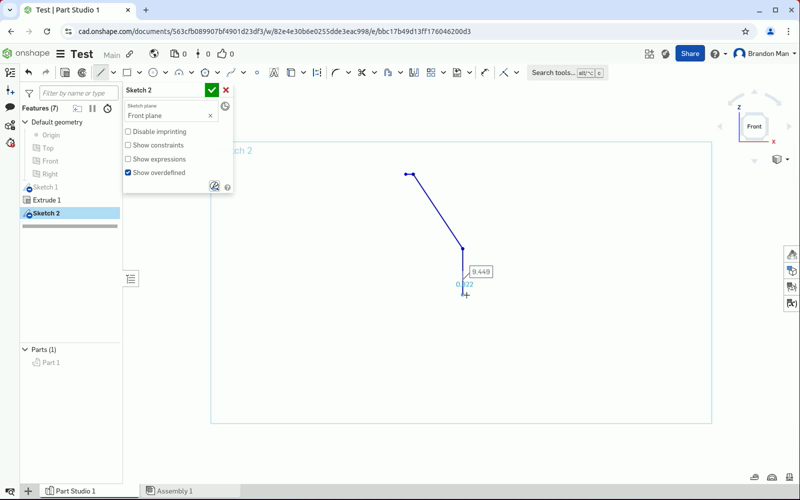
scroll(6)
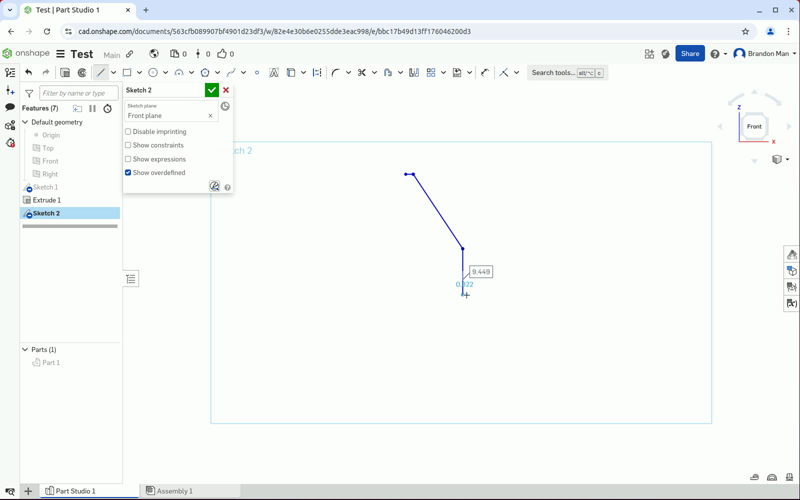
scroll(6)
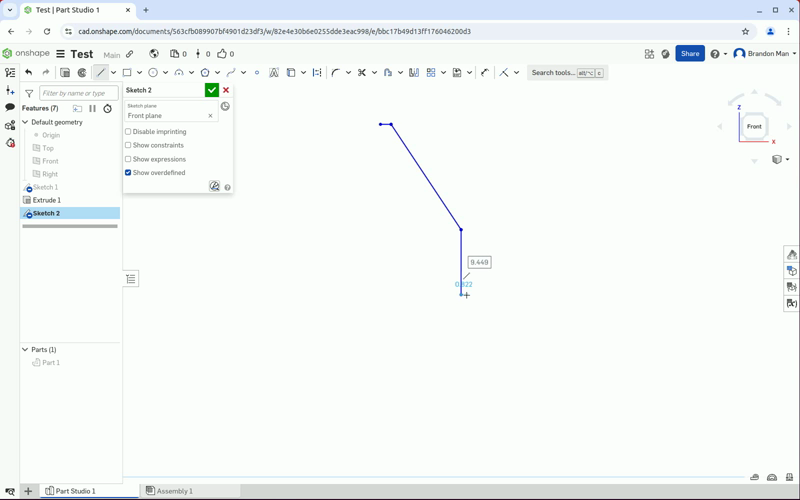
scroll(6)
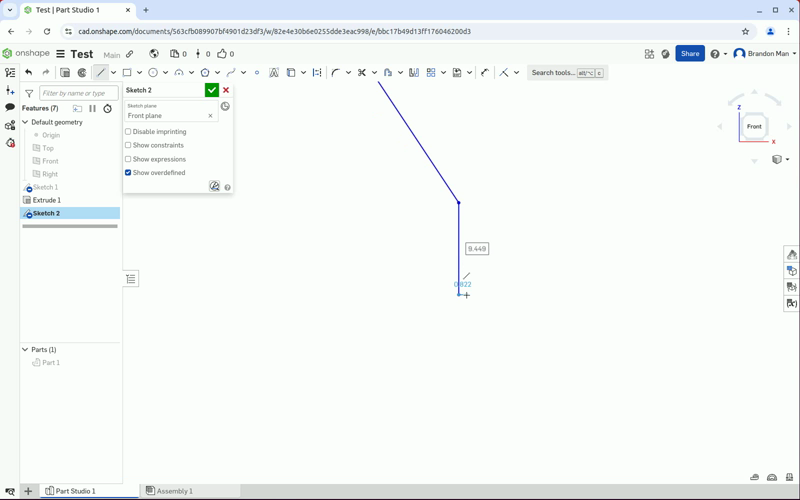
scroll(6)
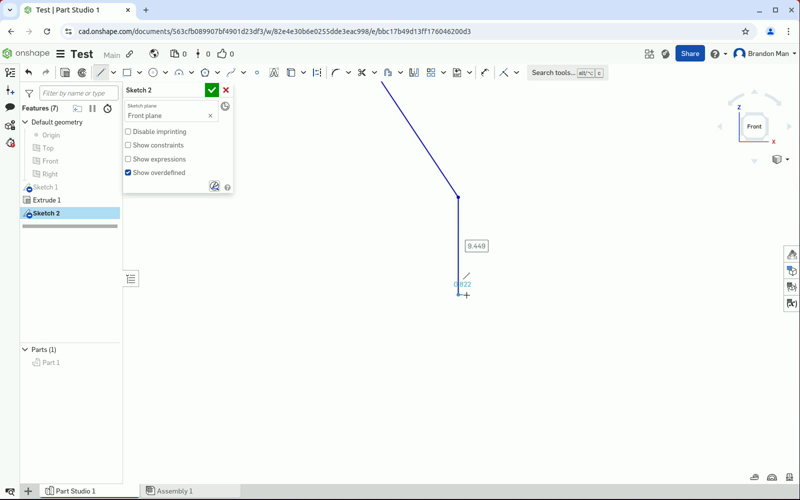
scroll(6)
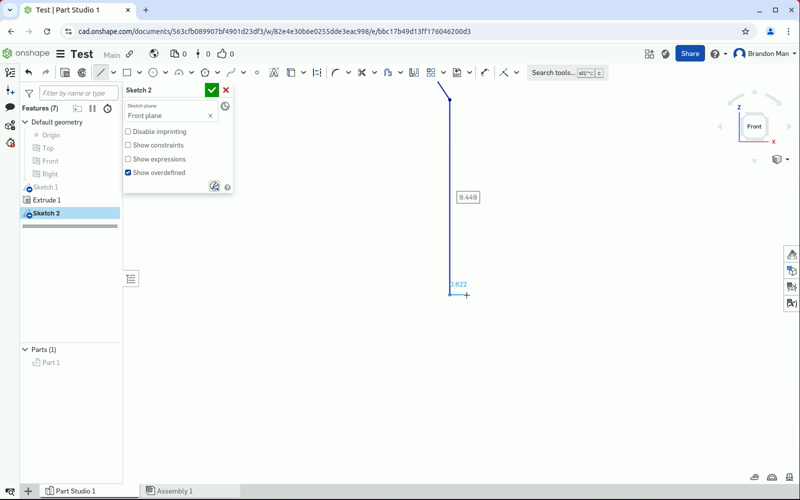
scroll(6)
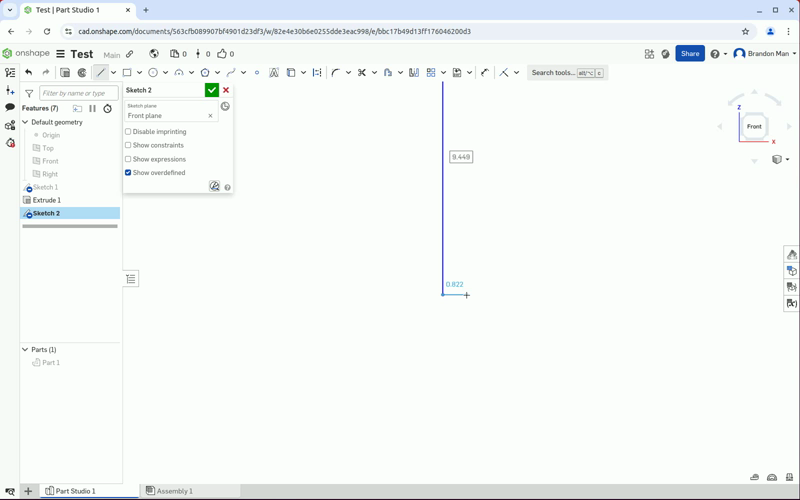
scroll(6)
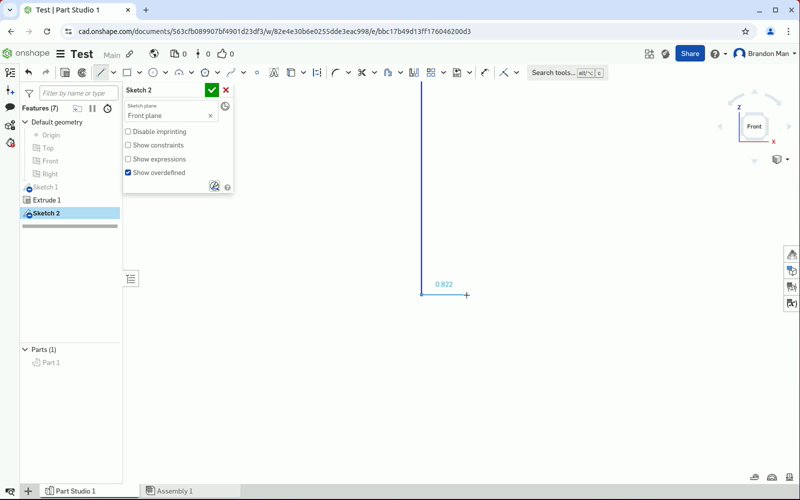
click(466, 294)
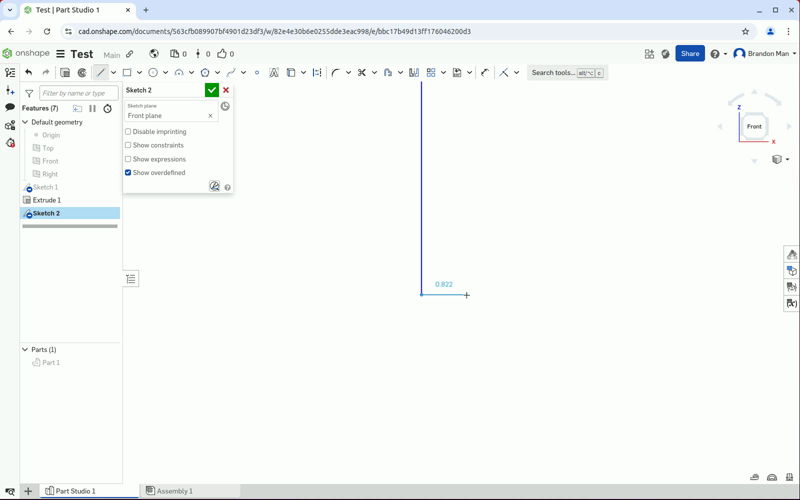
scroll(-6)
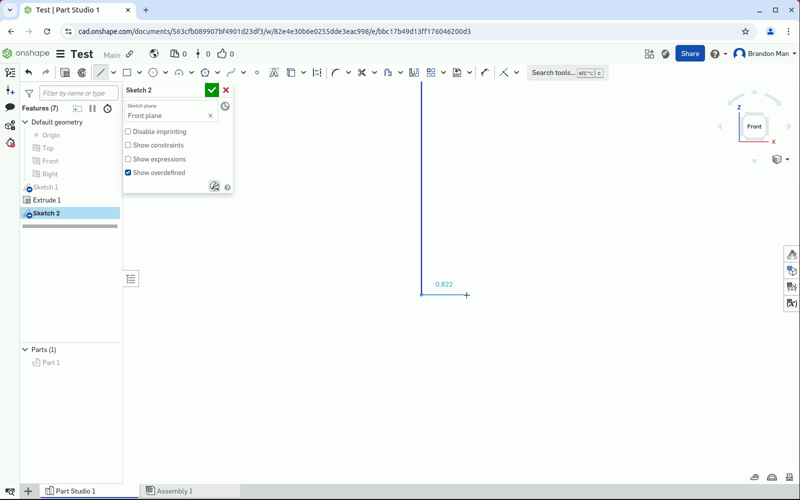
scroll(-6)
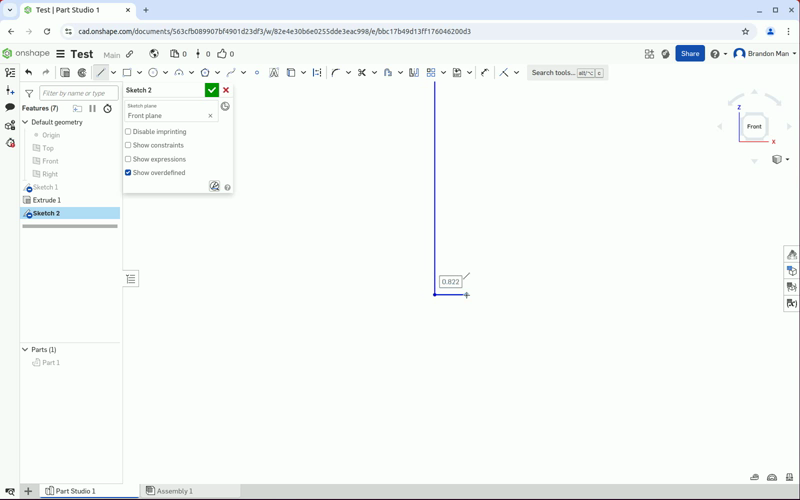
scroll(-6)
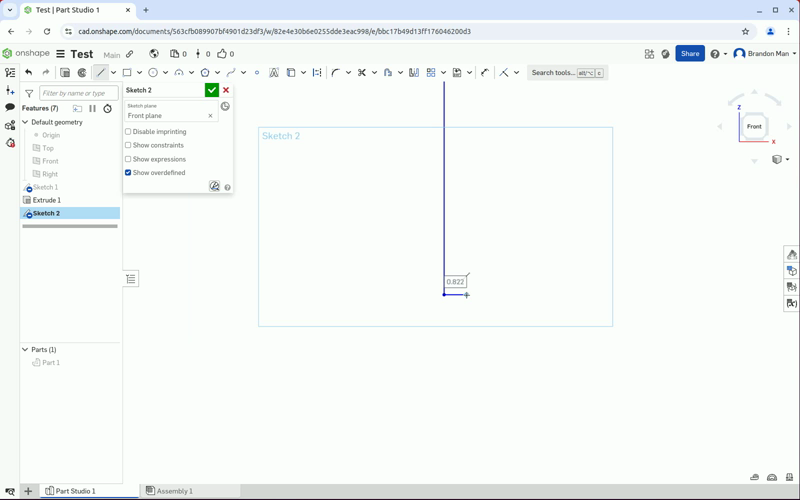
scroll(-6)
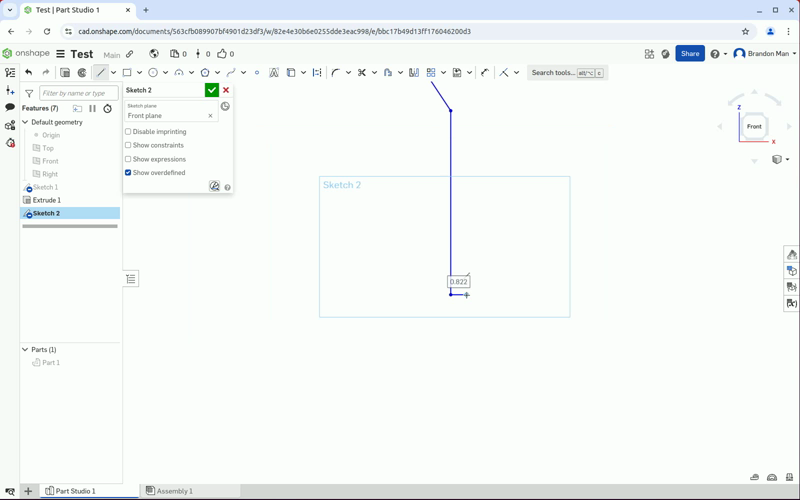
scroll(-6)
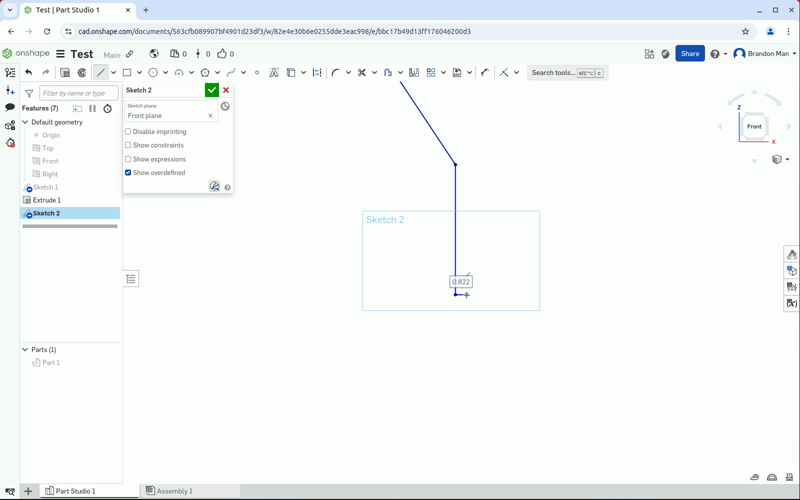
scroll(-6)
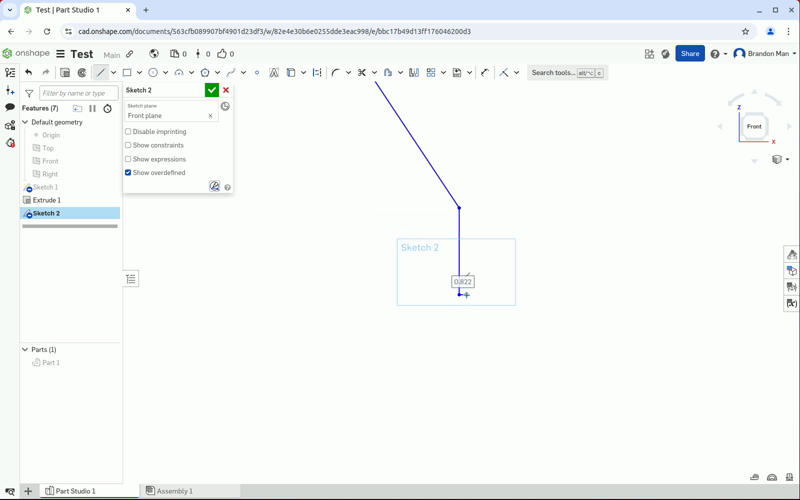
scroll(-6)
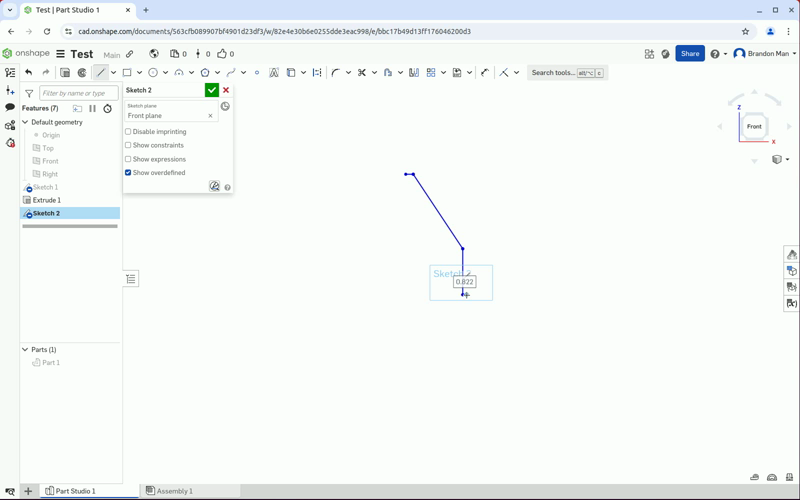
key_up(shift)
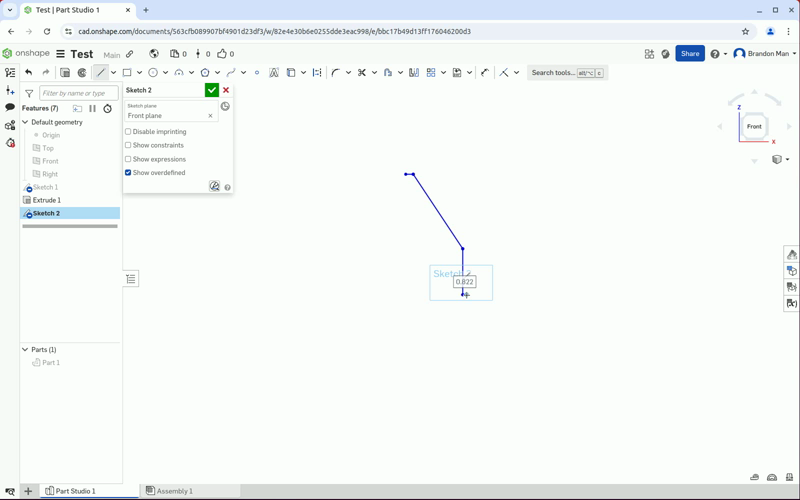
key_down(shift)
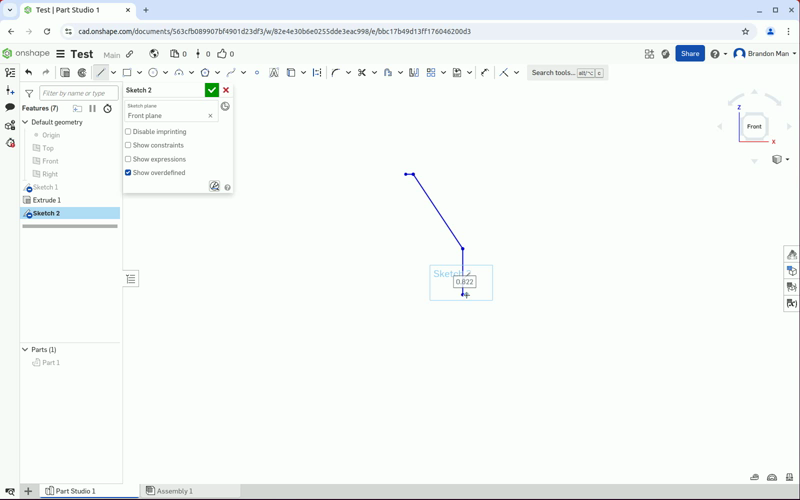
mouse_move(496, 294)
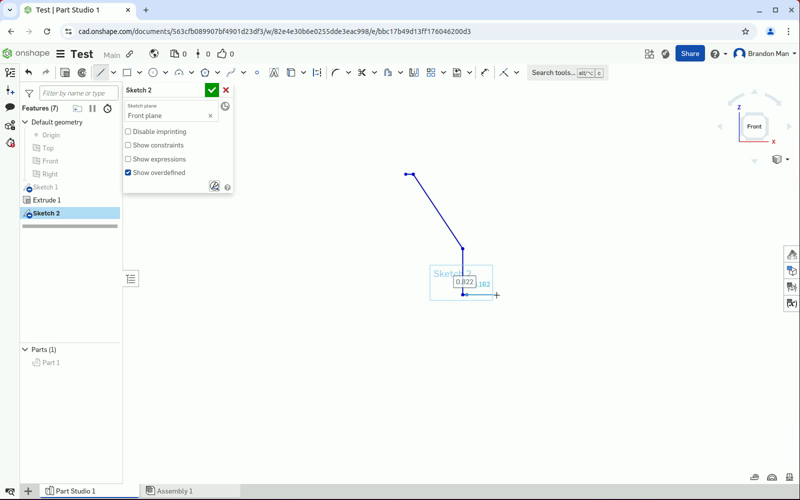
mouse_move(466, 247)
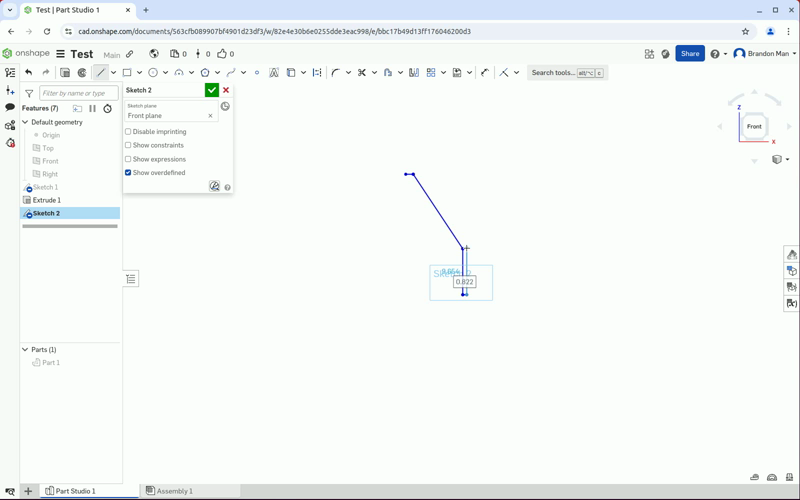
scroll(6)
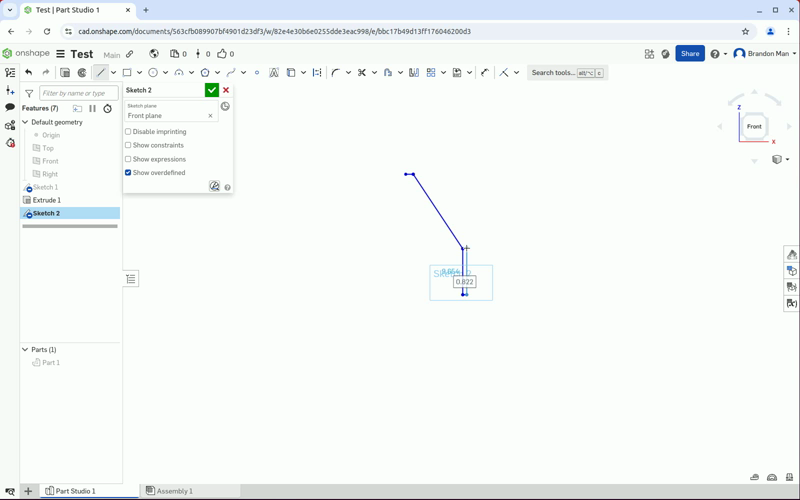
scroll(6)
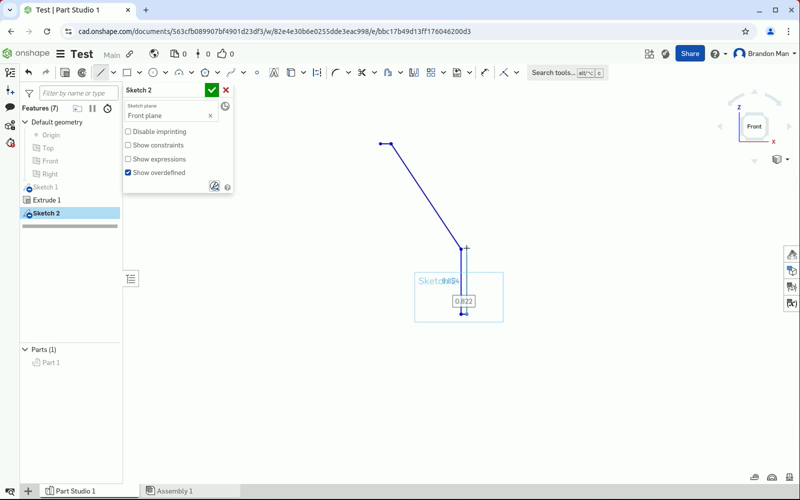
scroll(6)
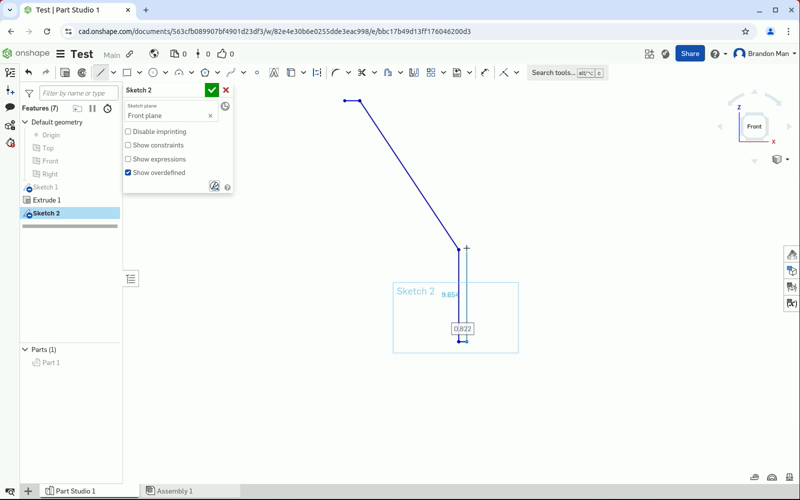
scroll(6)
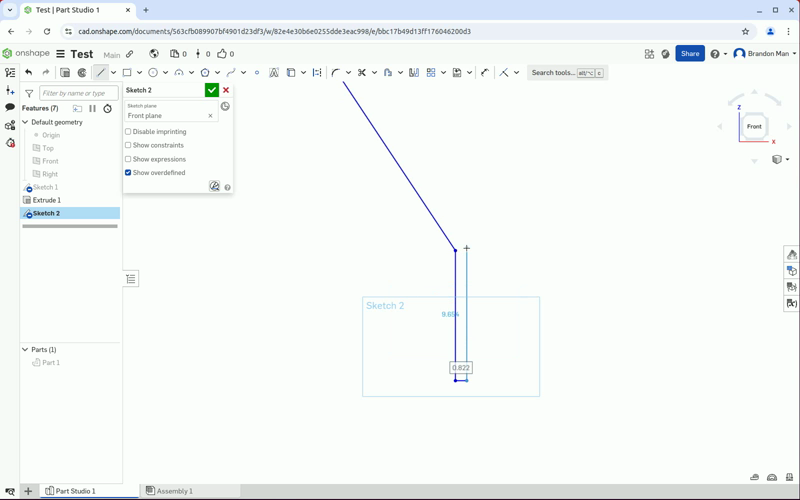
scroll(6)
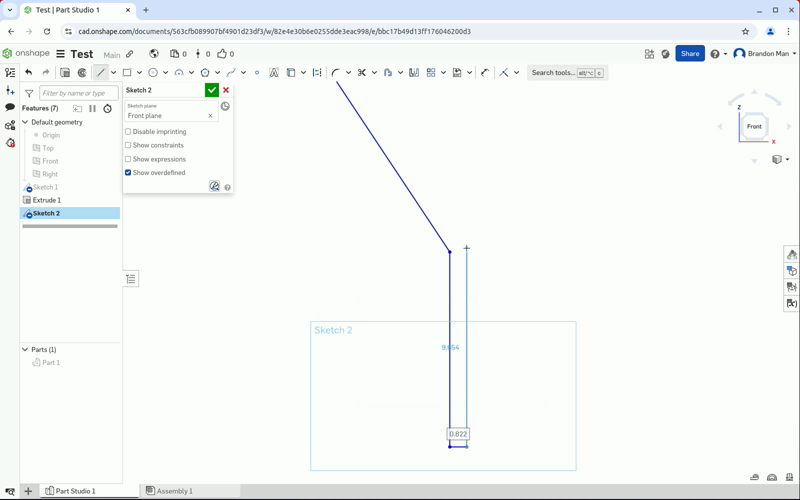
scroll(6)
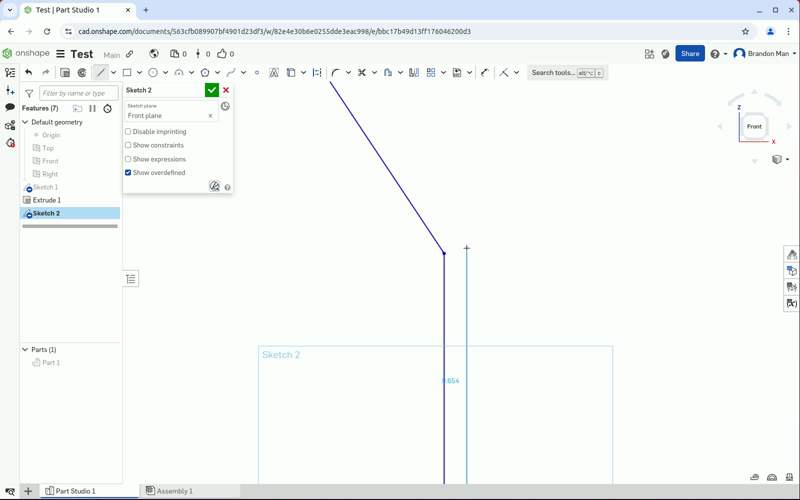
scroll(6)
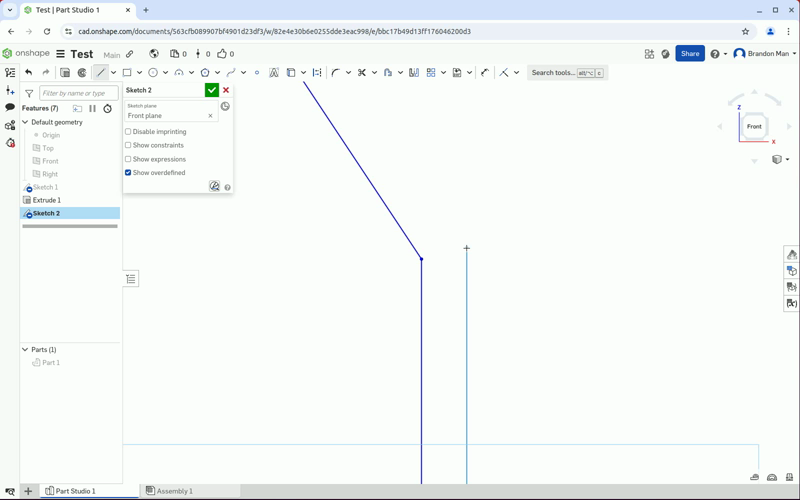
click(466, 247)
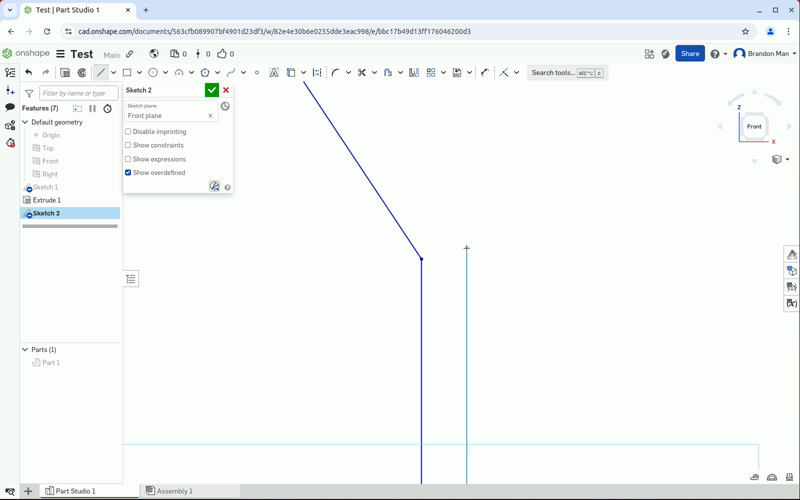
scroll(-6)
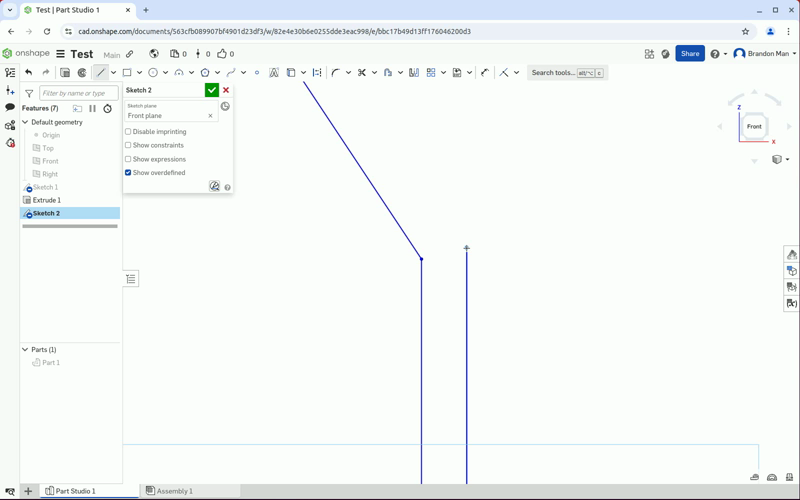
scroll(-6)
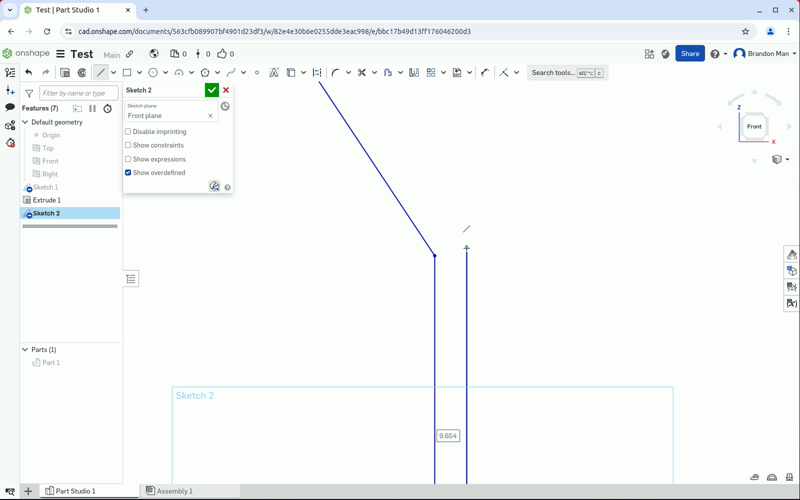
scroll(-6)
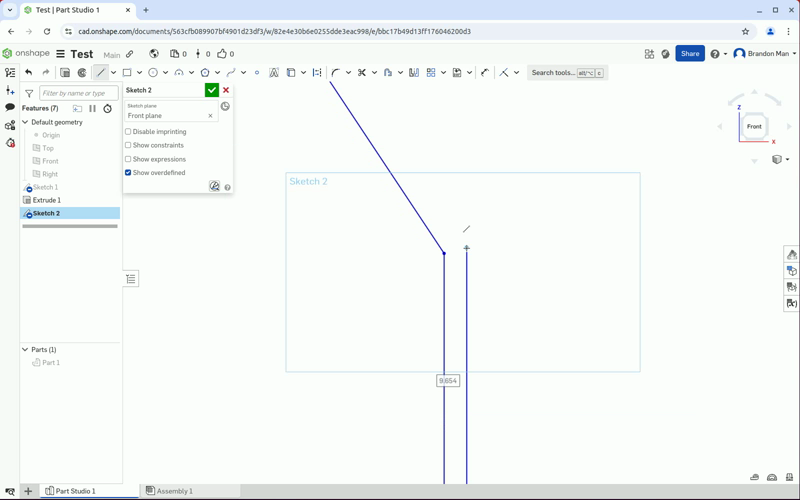
scroll(-6)
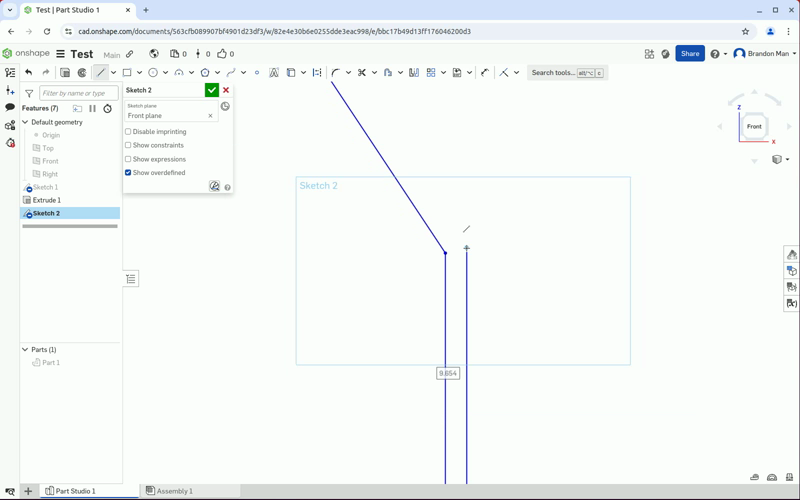
scroll(-6)
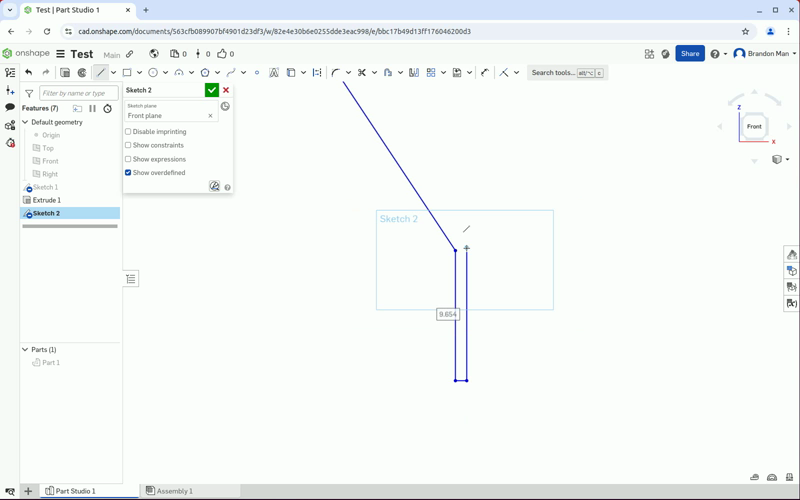
scroll(-6)
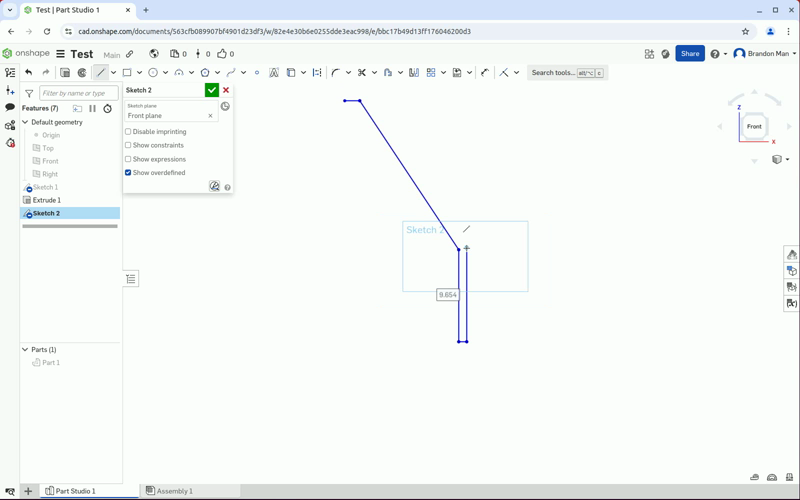
scroll(-6)
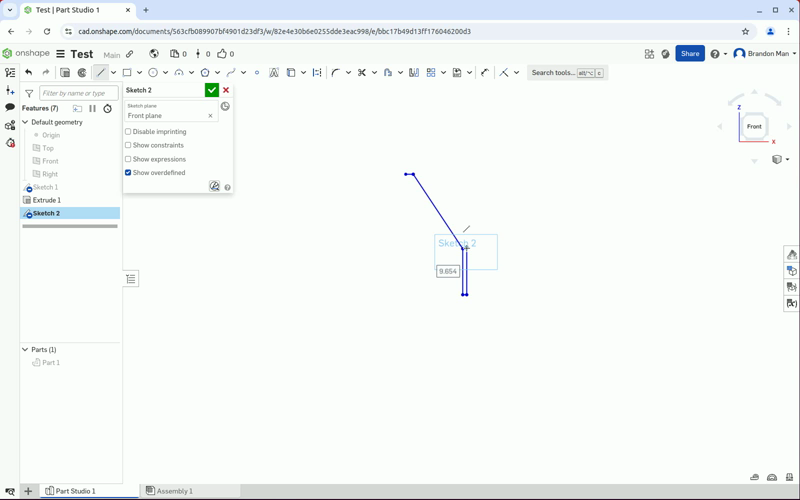
key_up(shift)
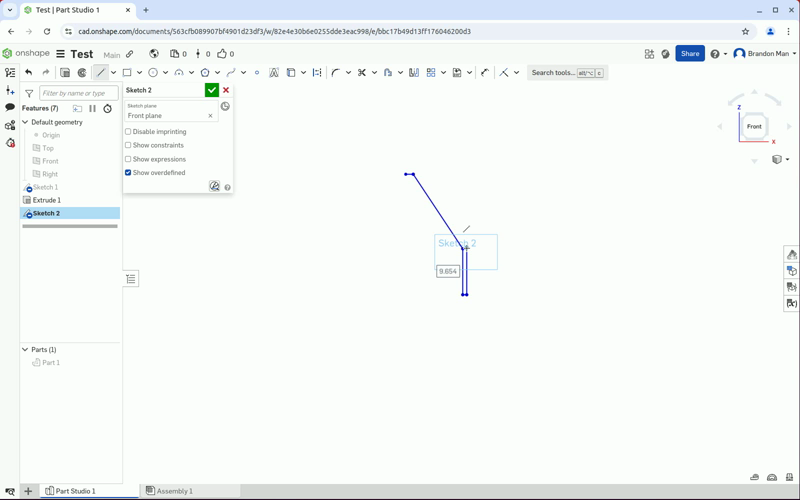
key_down(shift)
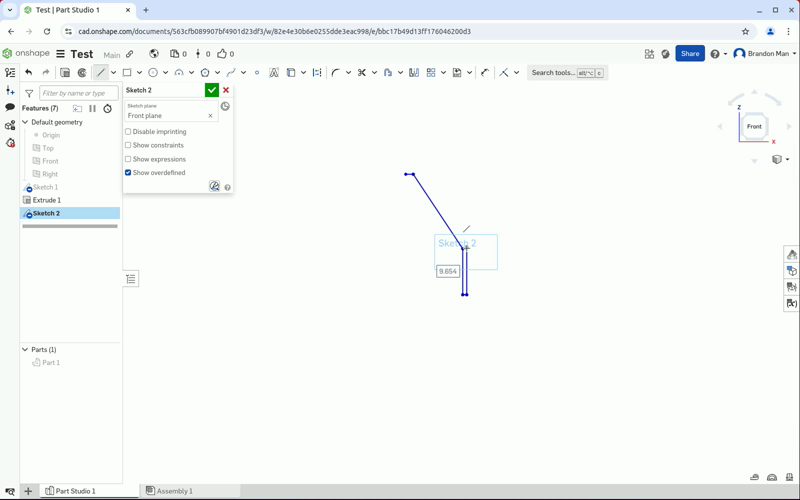
mouse_move(415, 170)
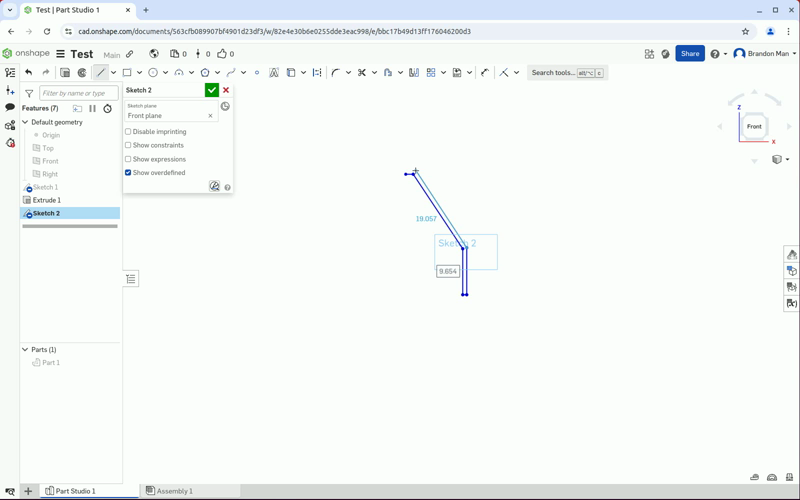
click(415, 170)
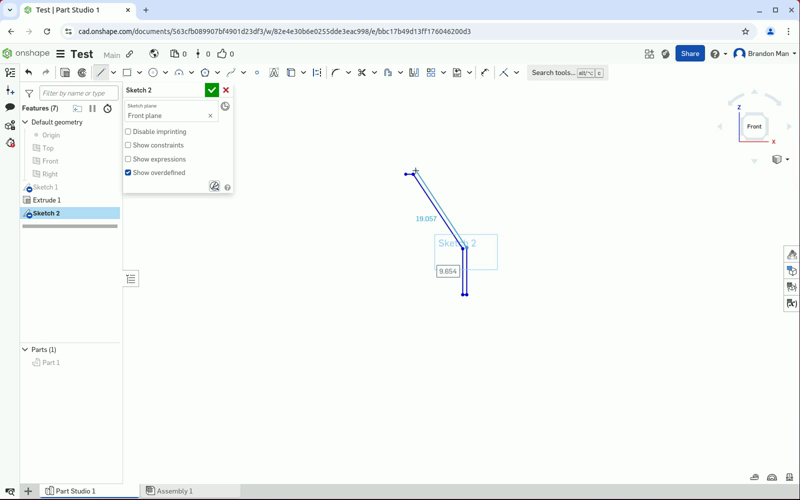
key_up(shift)
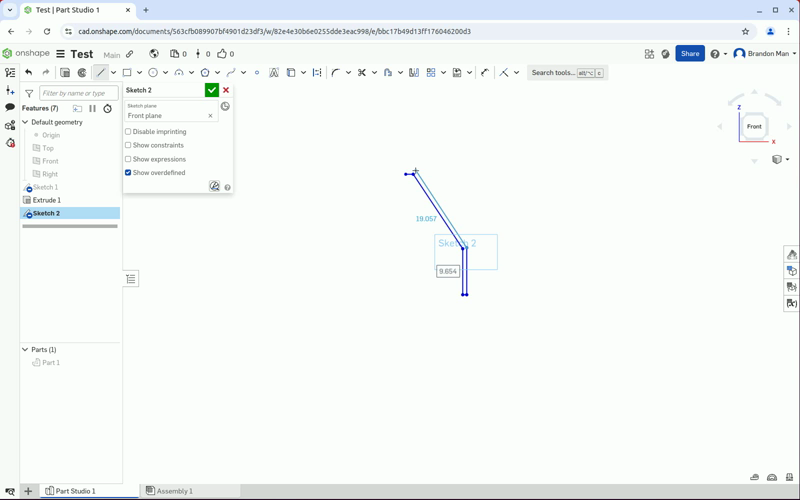
key_down(shift)
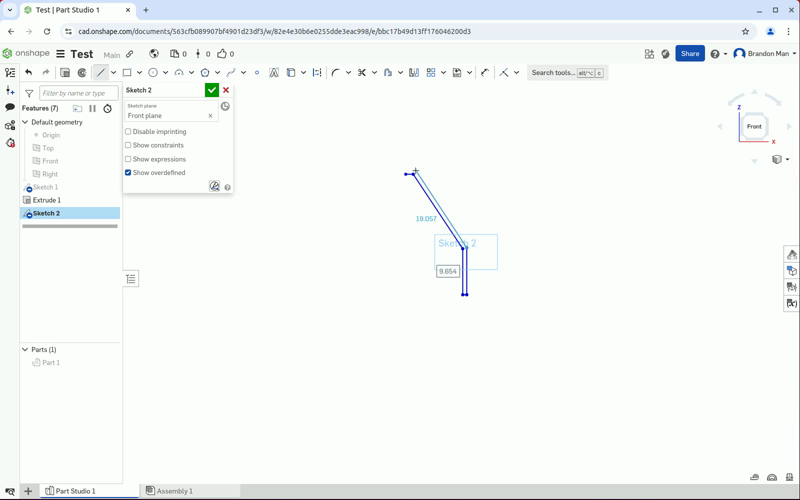
mouse_move(445, 170)
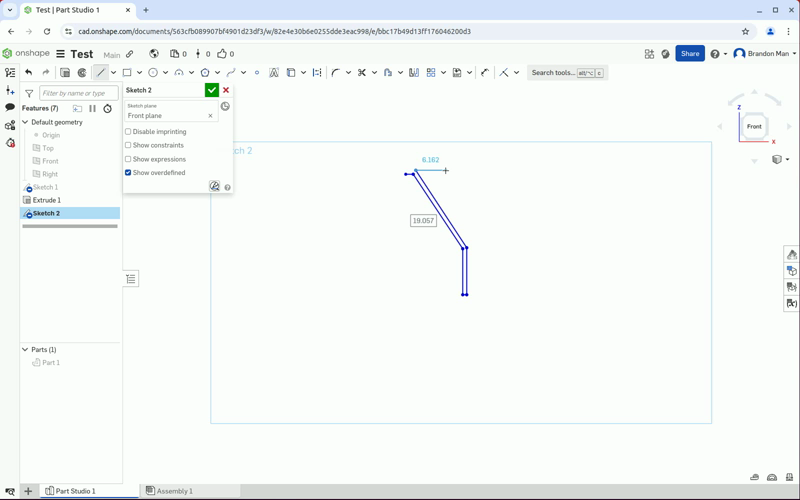
mouse_move(405, 170)
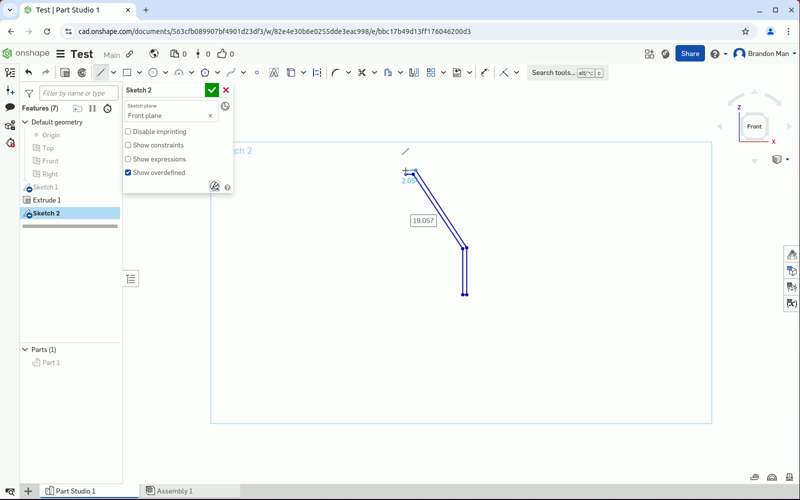
scroll(6)
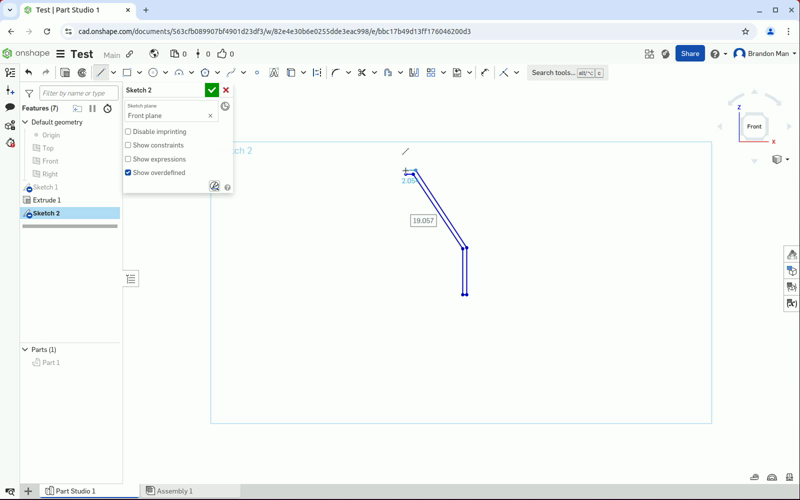
scroll(6)
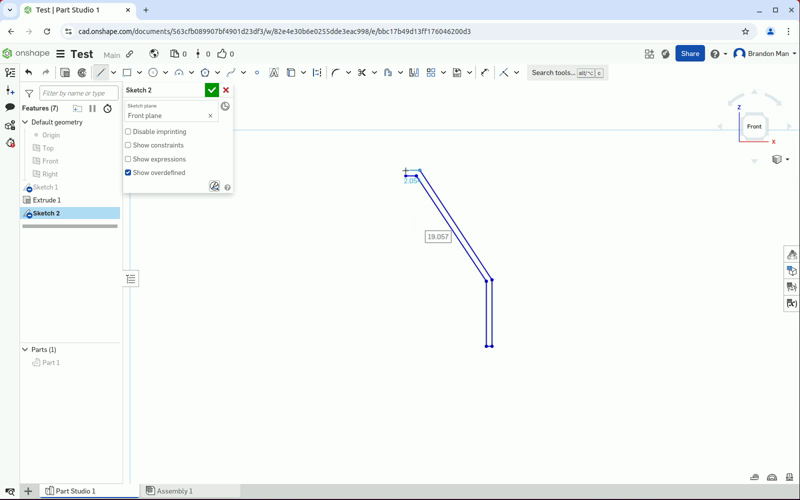
scroll(6)
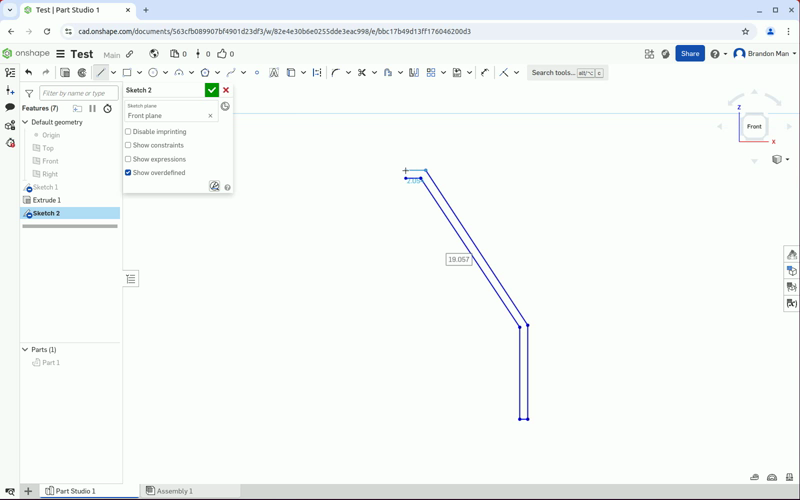
scroll(6)
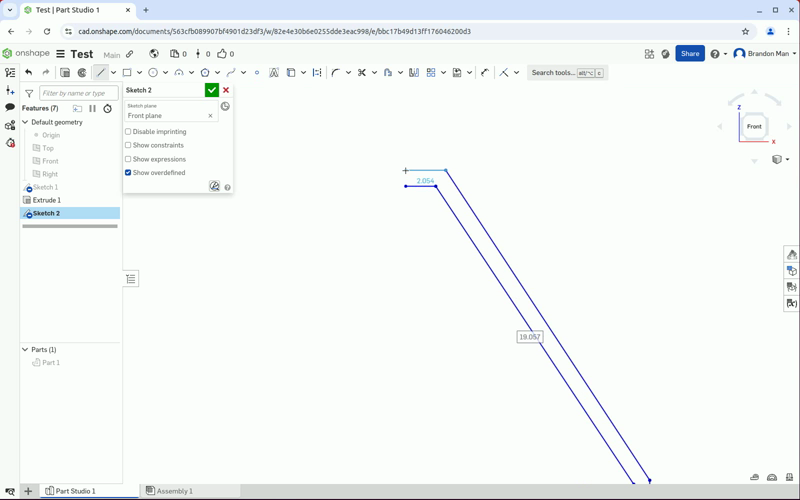
scroll(6)
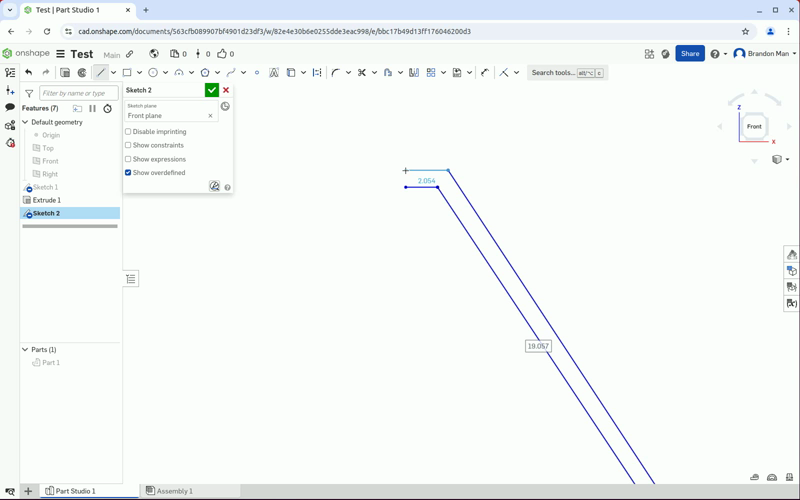
scroll(6)
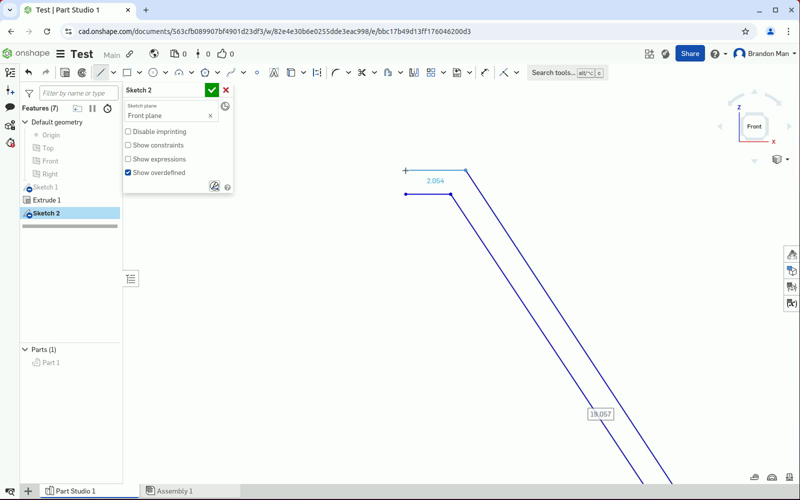
scroll(6)
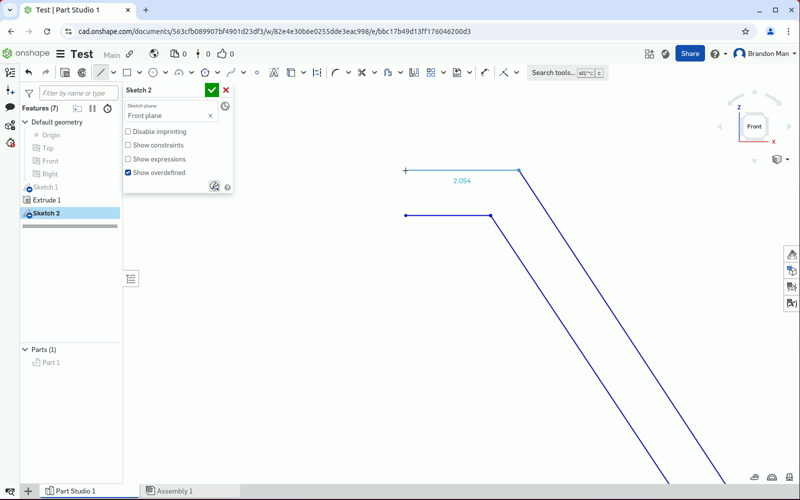
click(405, 170)
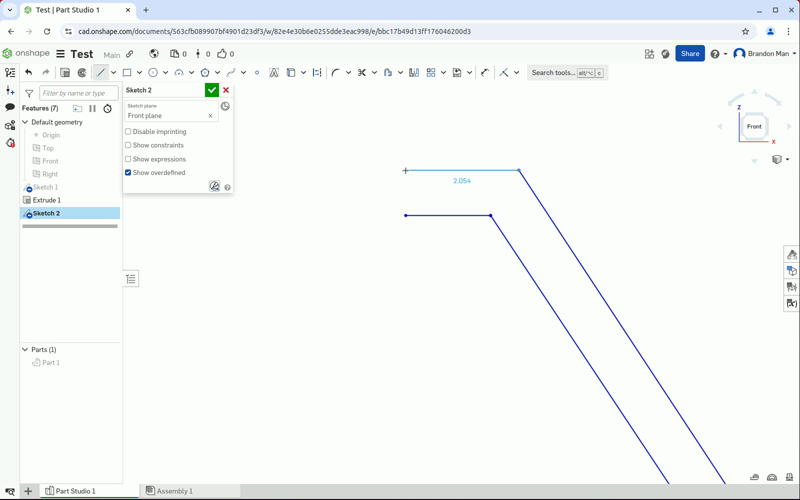
scroll(-6)
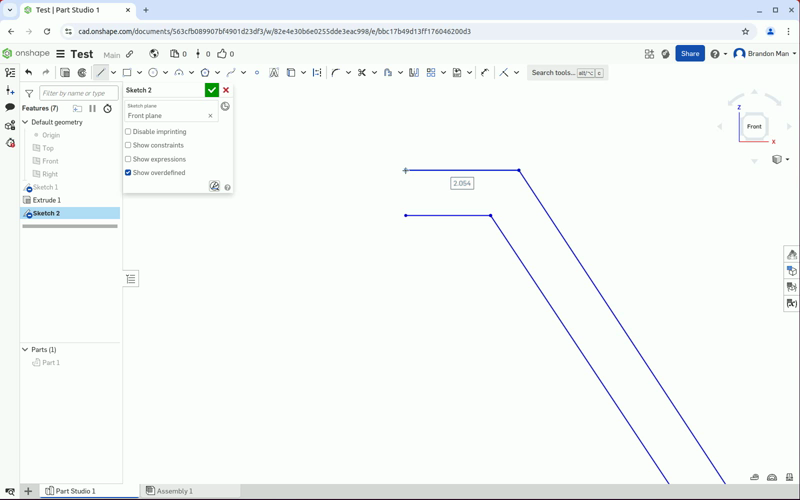
scroll(-6)
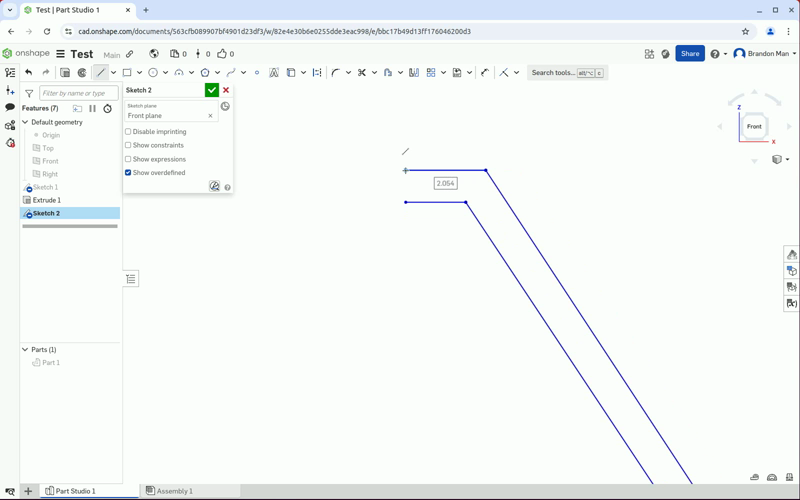
scroll(-6)
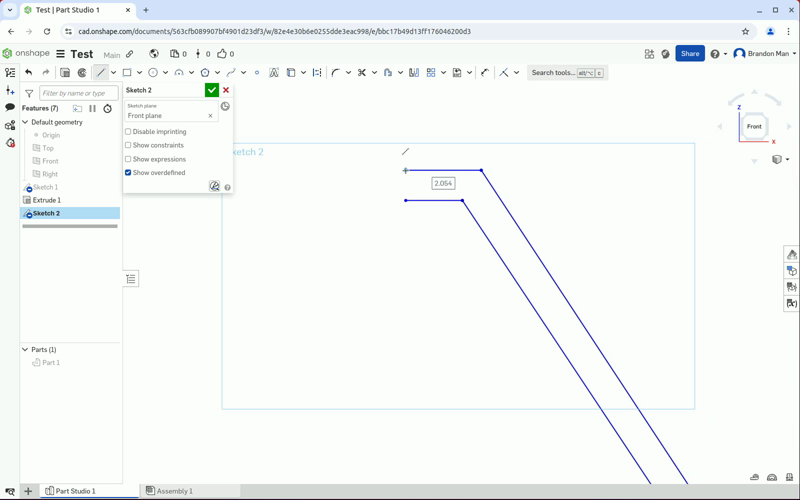
scroll(-6)
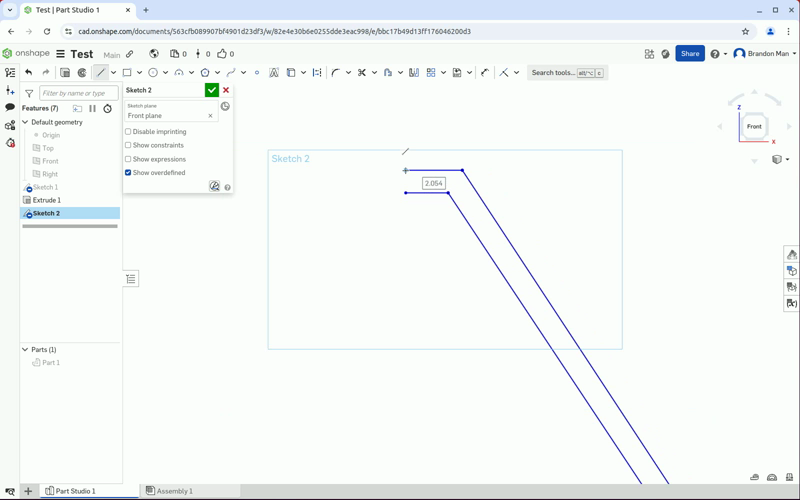
scroll(-6)
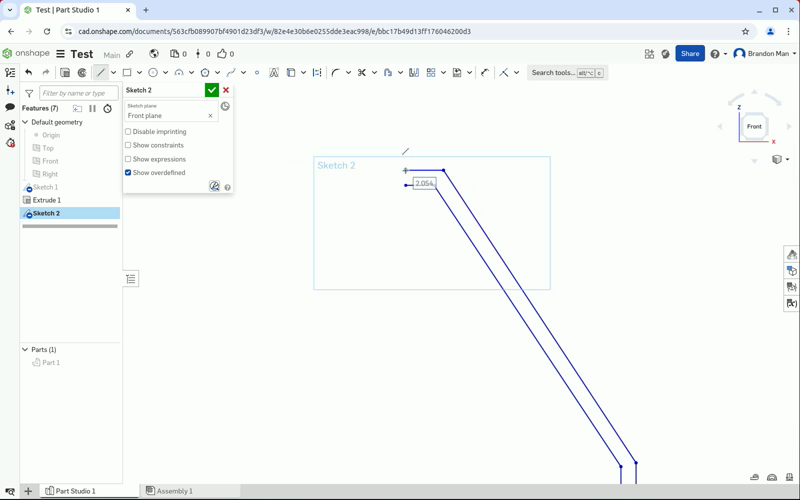
scroll(-6)
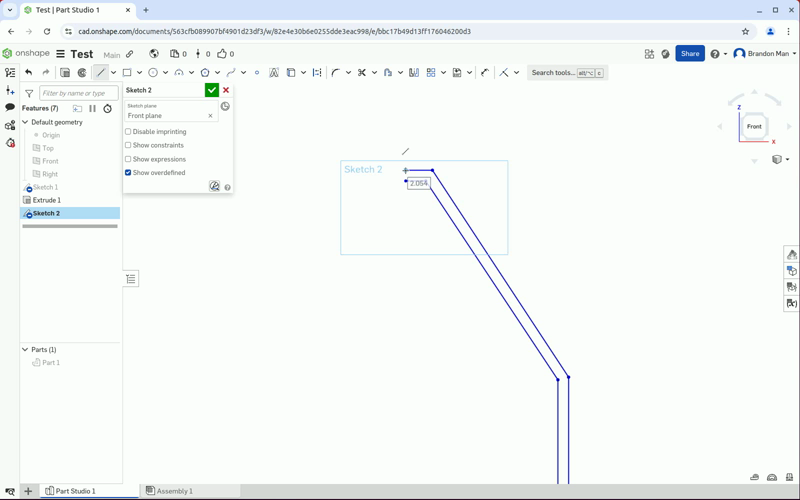
scroll(-6)
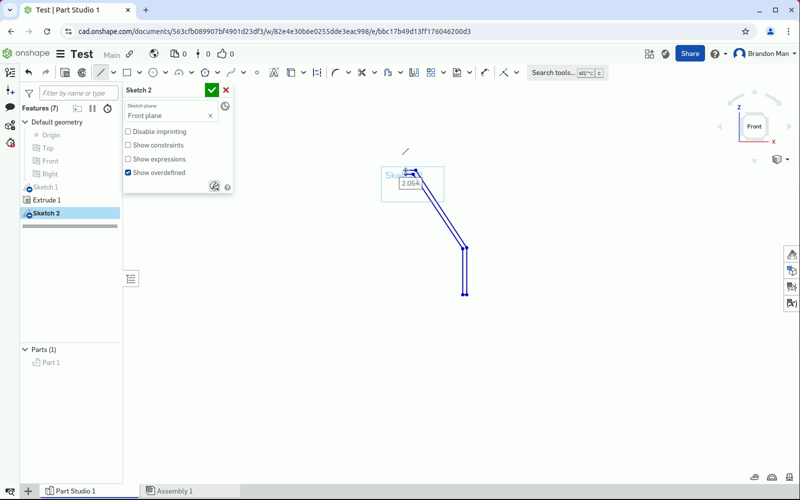
key_up(shift)
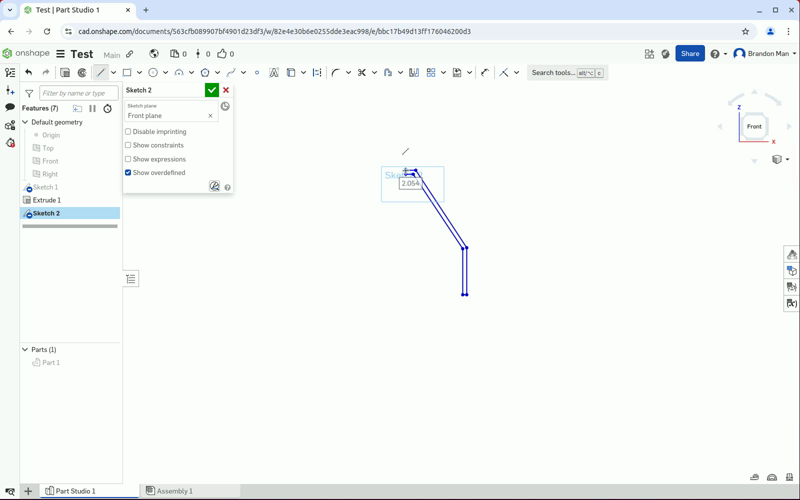
mouse_move(435, 170)
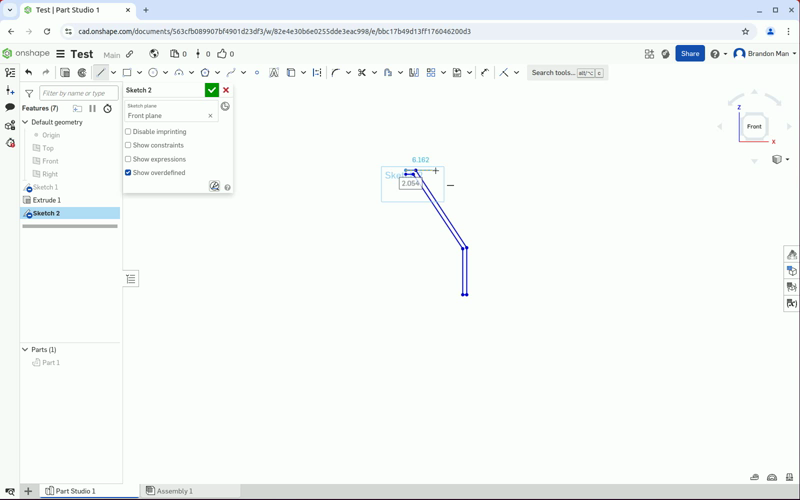
key_down(shift)
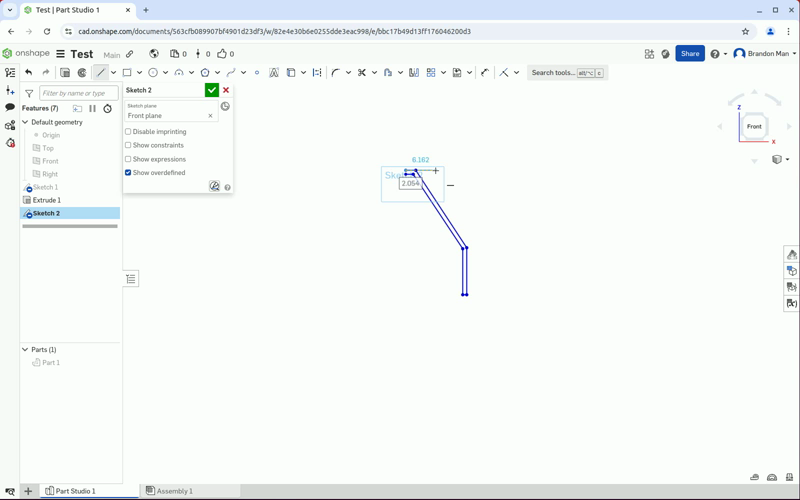
mouse_move(405, 174)
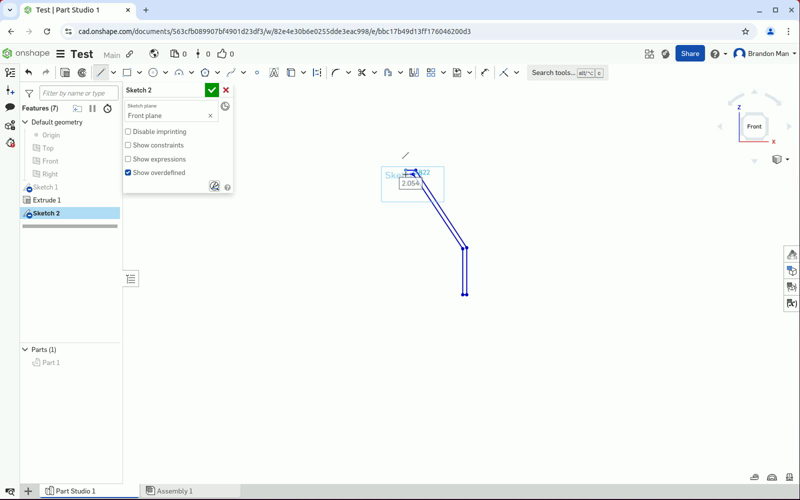
scroll(6)
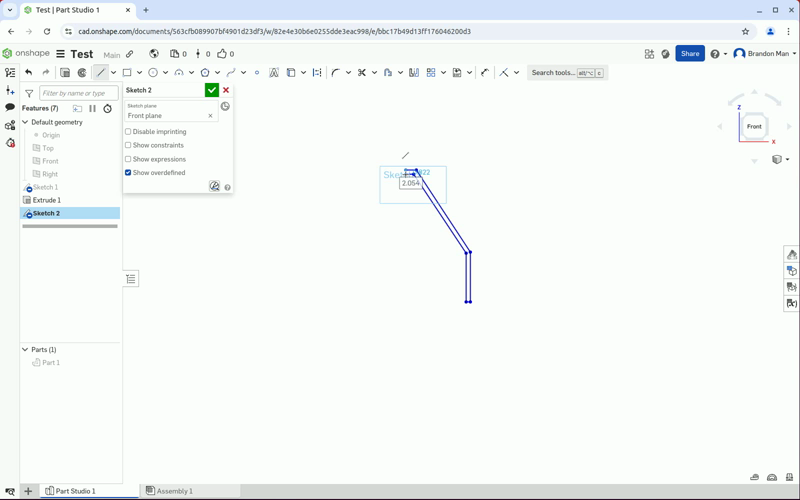
scroll(6)
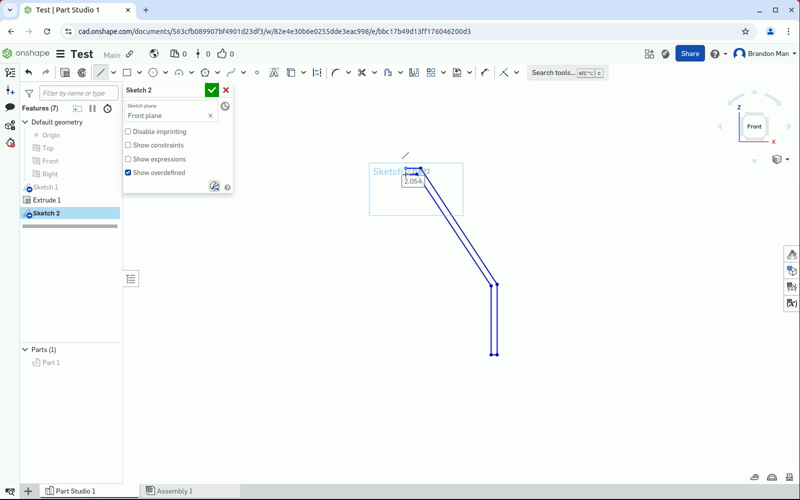
scroll(6)
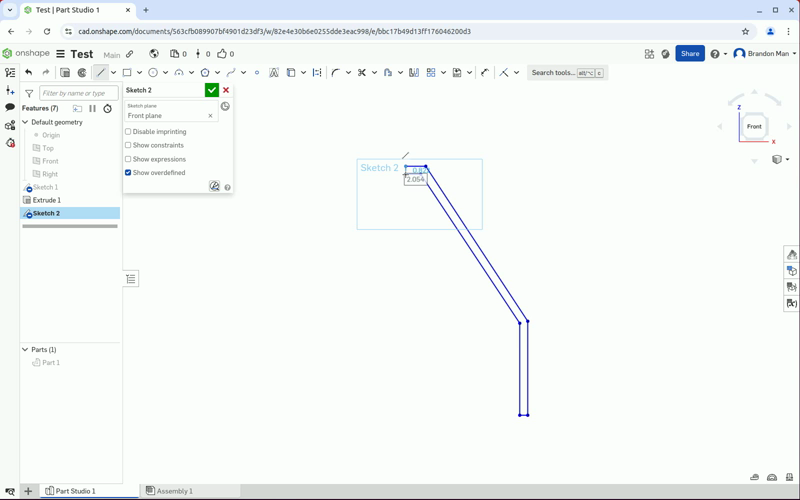
scroll(6)
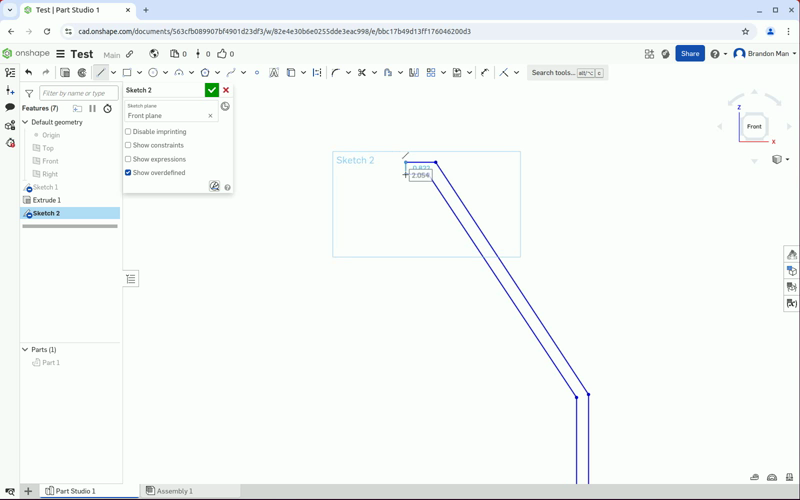
scroll(6)
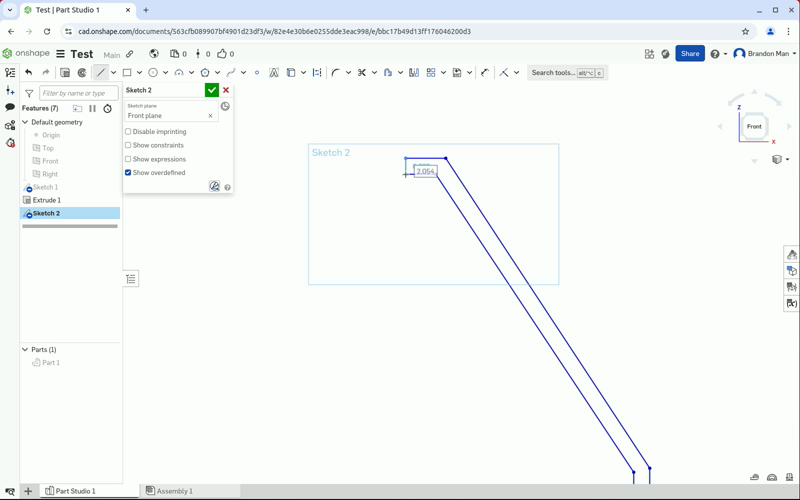
scroll(6)
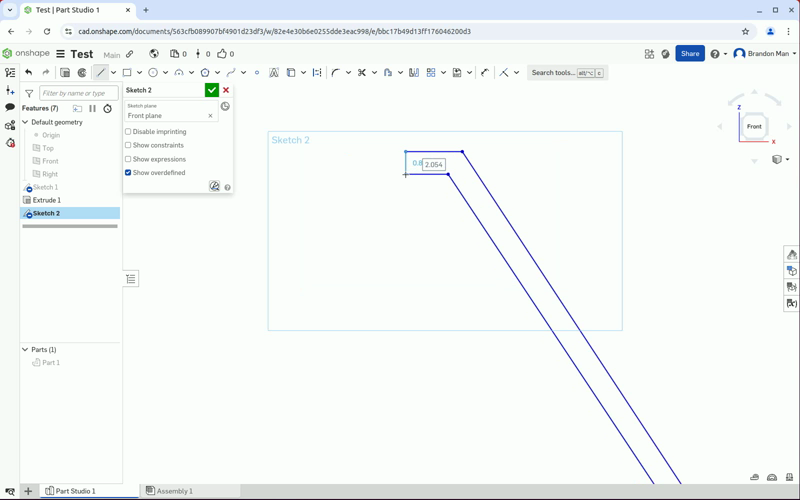
scroll(6)
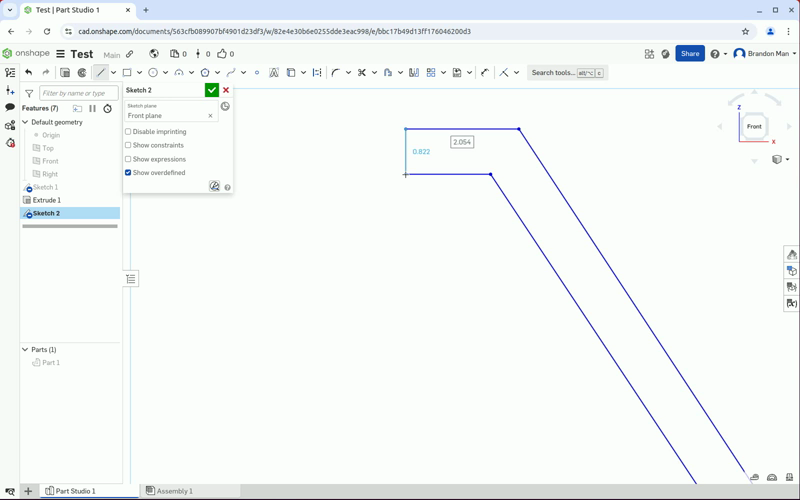
key_up(shift)
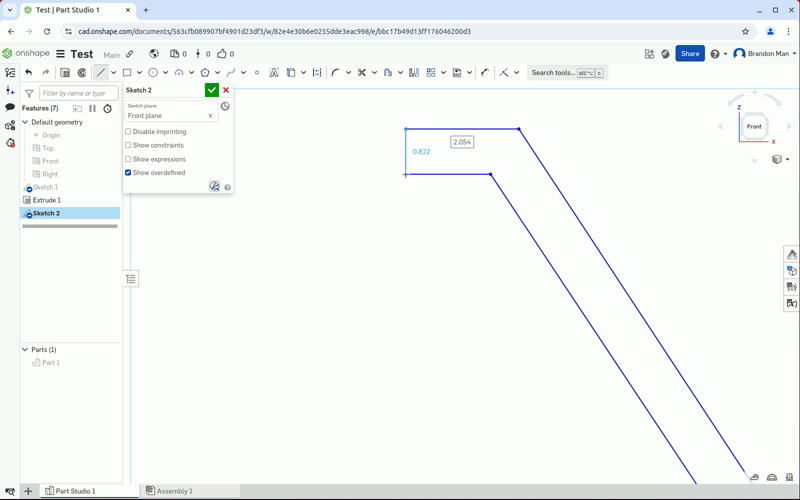
click(405, 174)
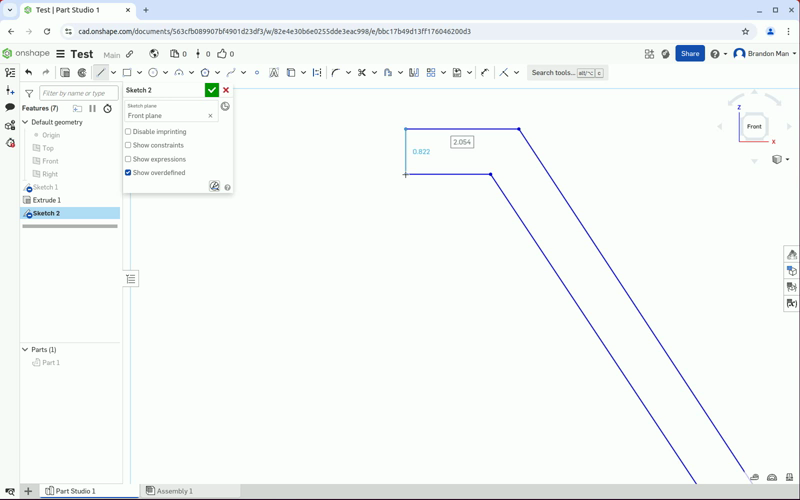
scroll(-6)
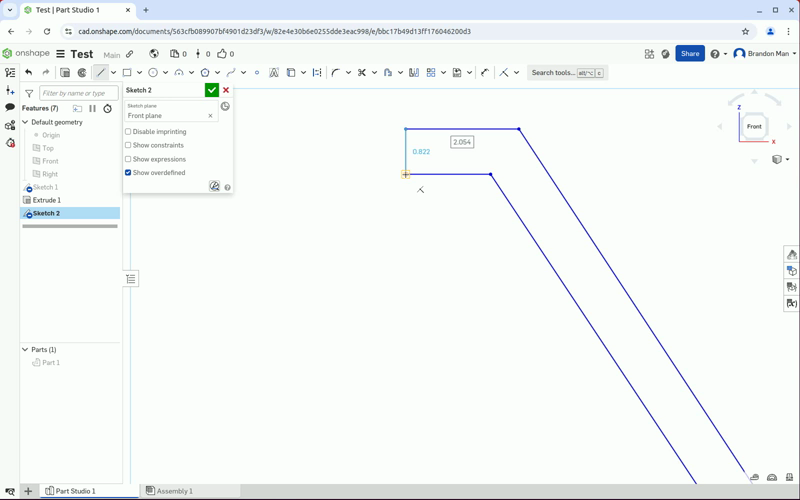
scroll(-6)
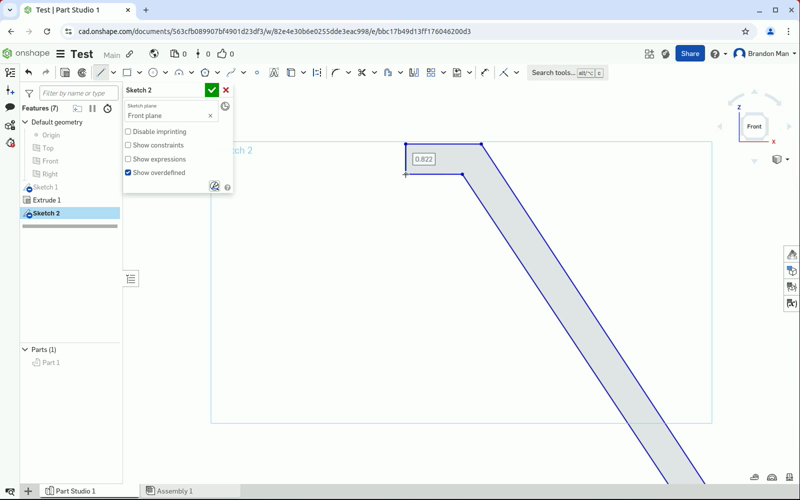
scroll(-6)
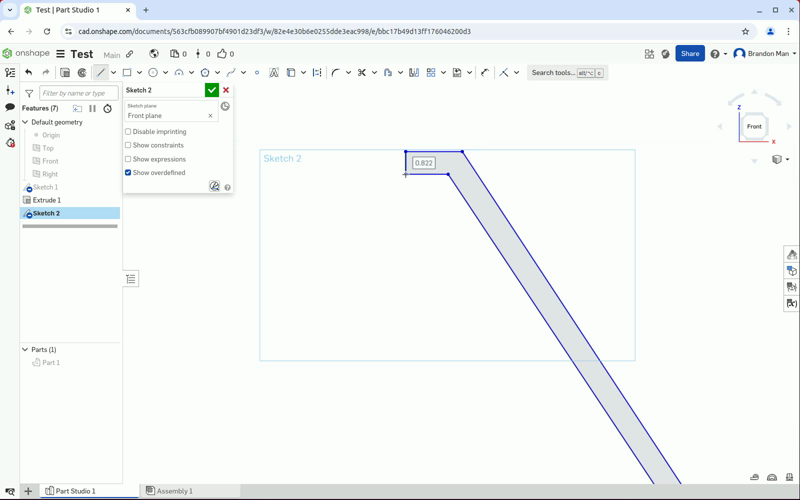
scroll(-6)
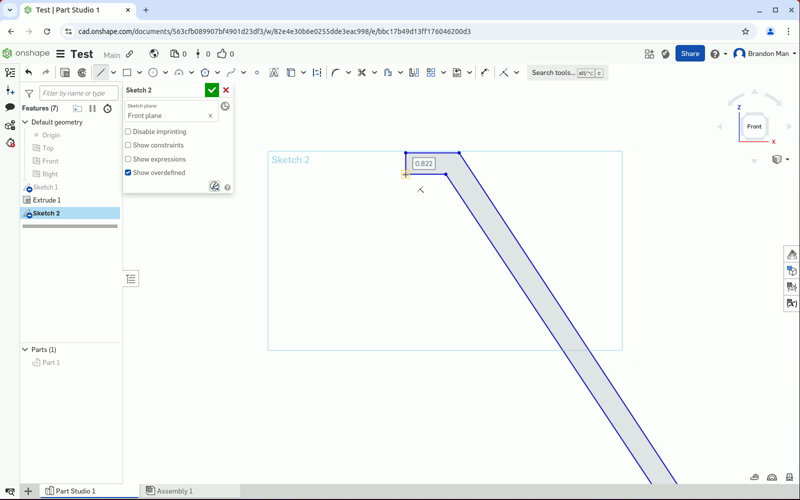
scroll(-6)
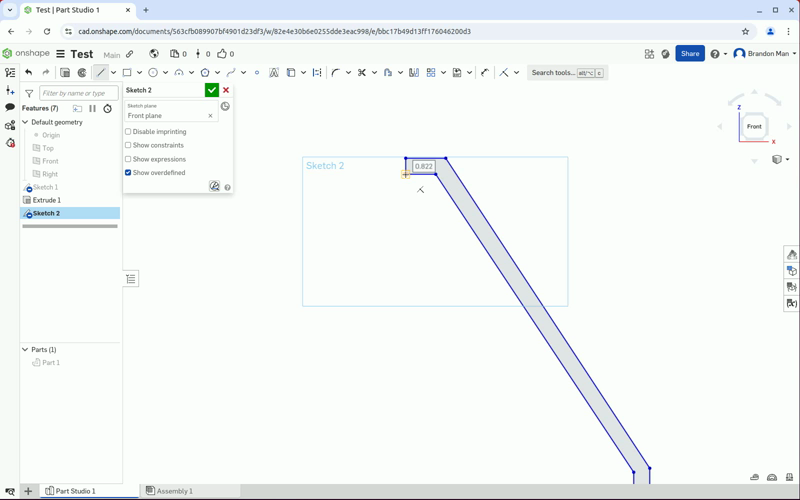
scroll(-6)
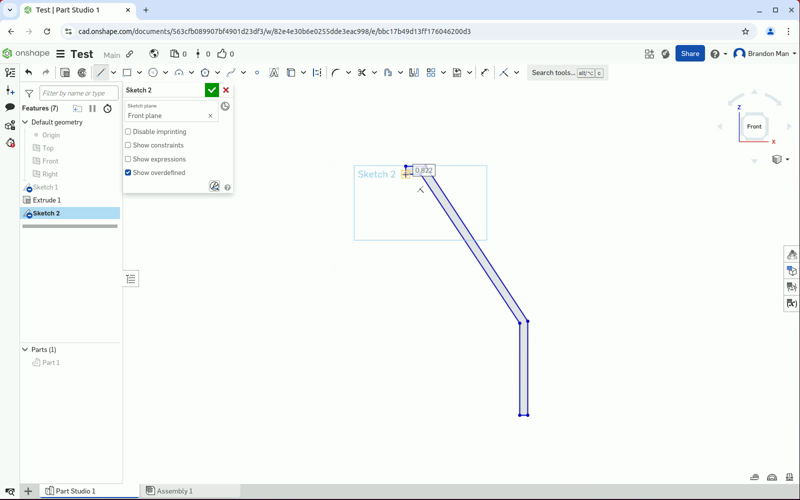
scroll(-6)
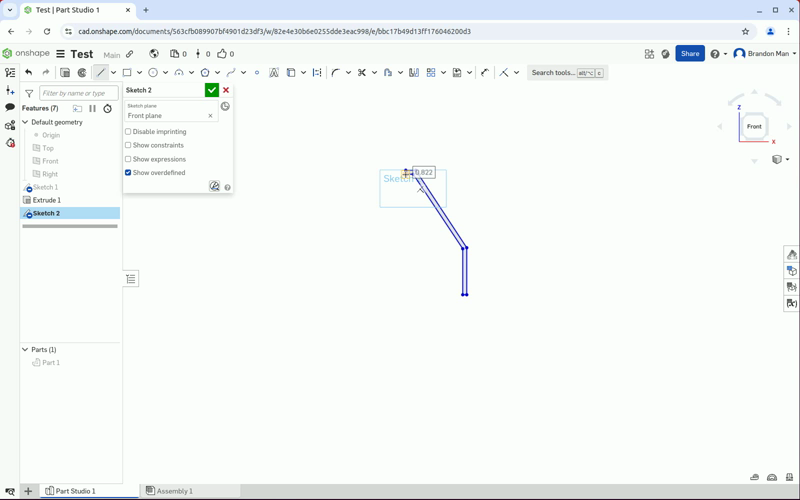
key(esc)
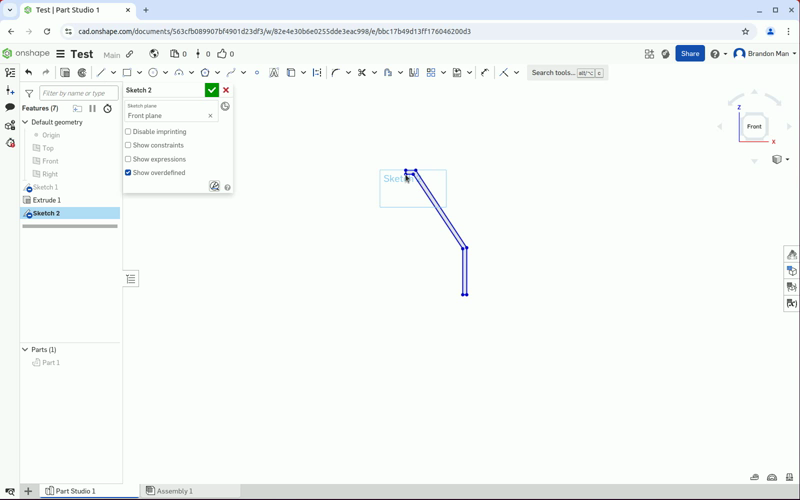
mouse_move(465, 284)
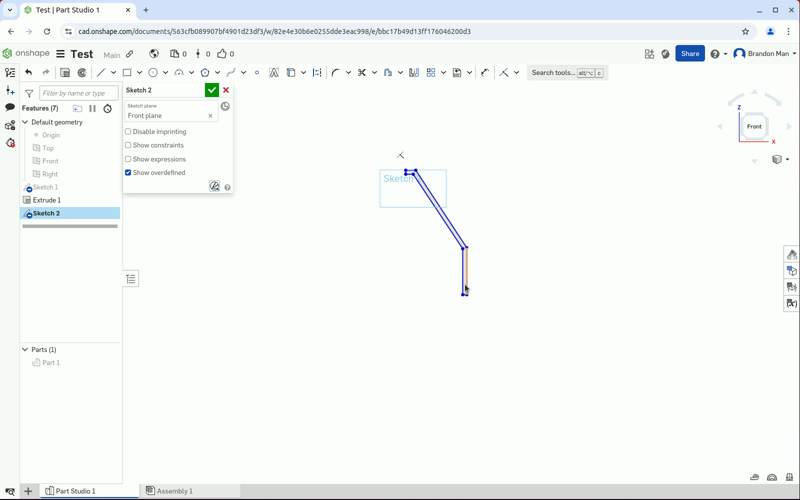
scroll(6)
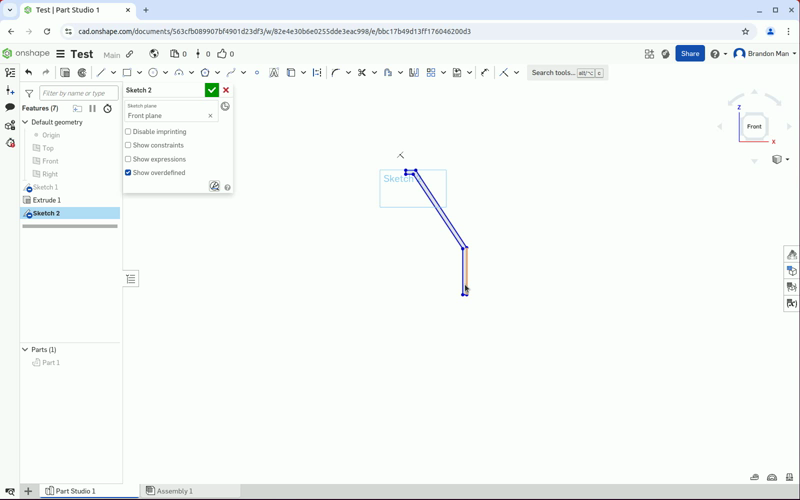
scroll(6)
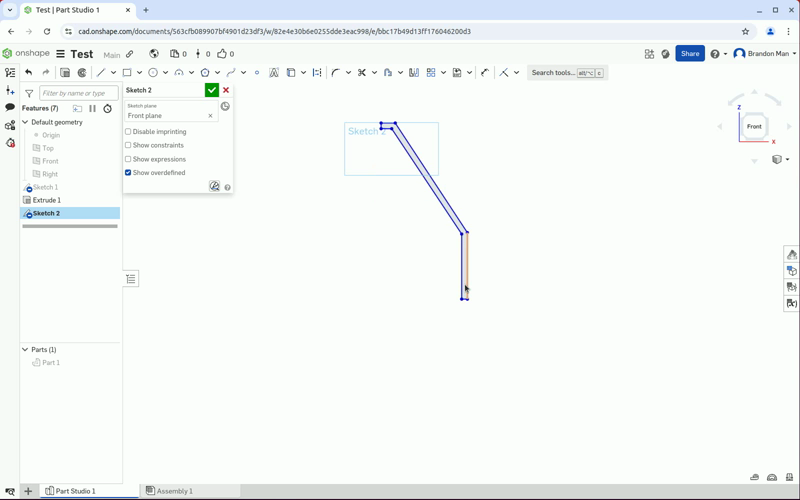
scroll(6)
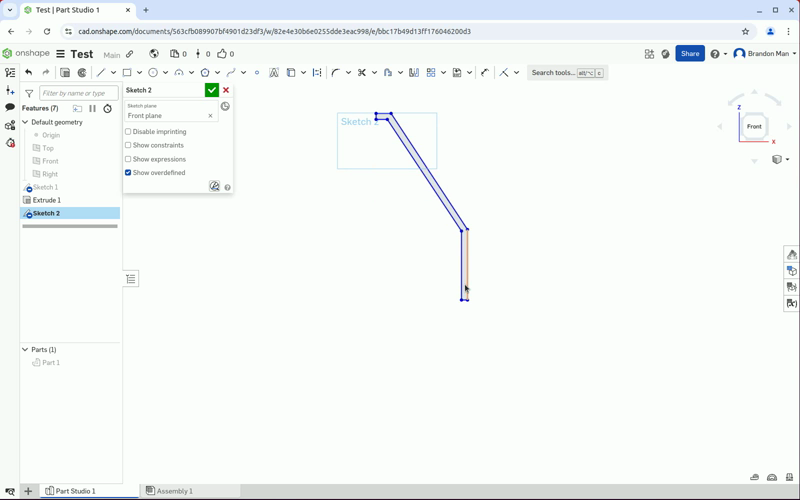
scroll(6)
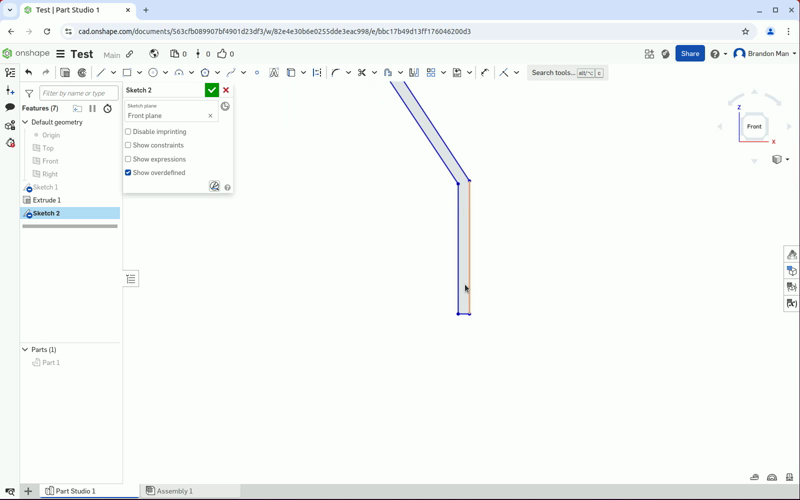
scroll(6)
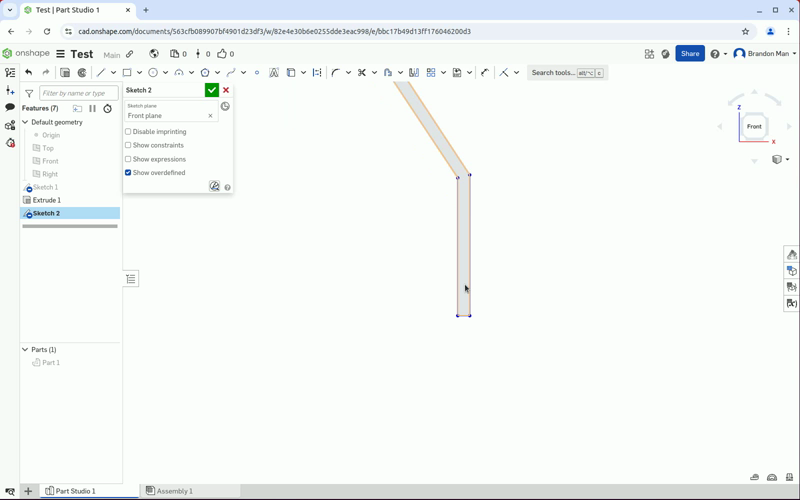
scroll(6)
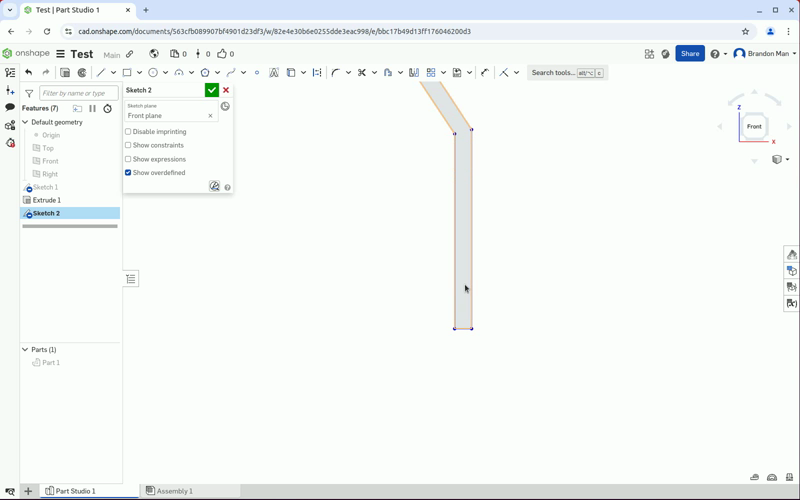
scroll(6)
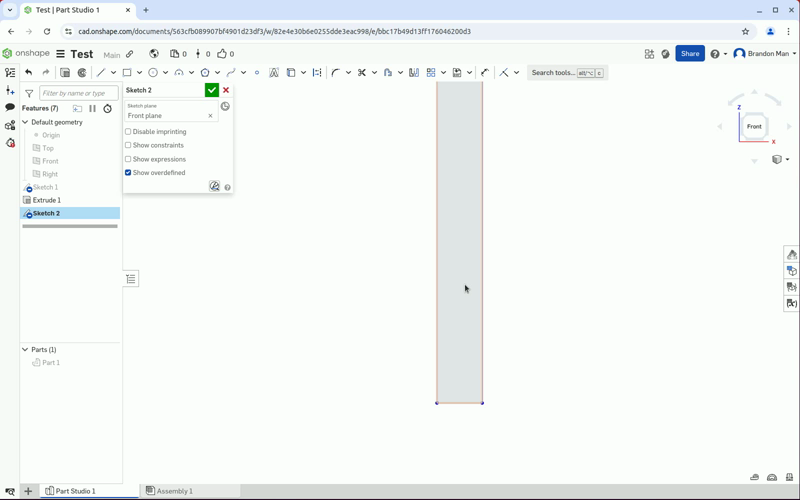
click(465, 284)
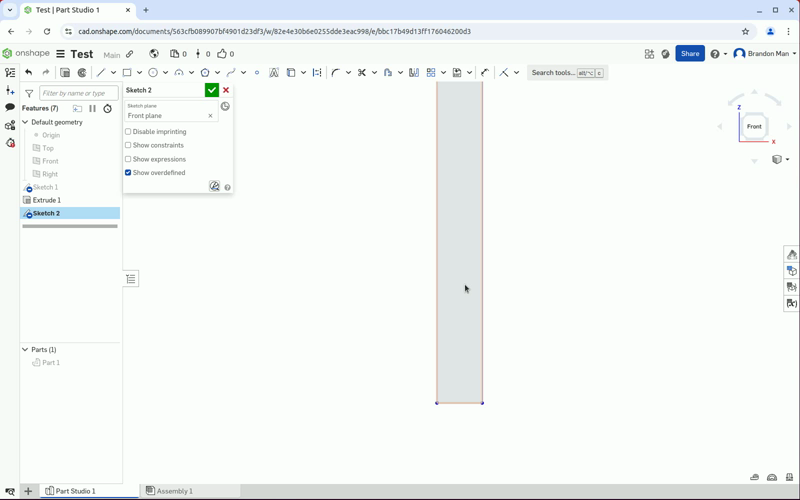
scroll(-6)
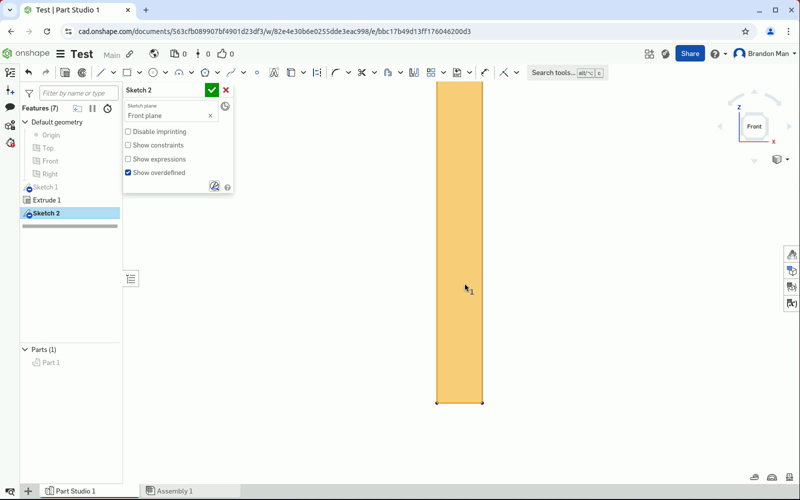
scroll(-6)
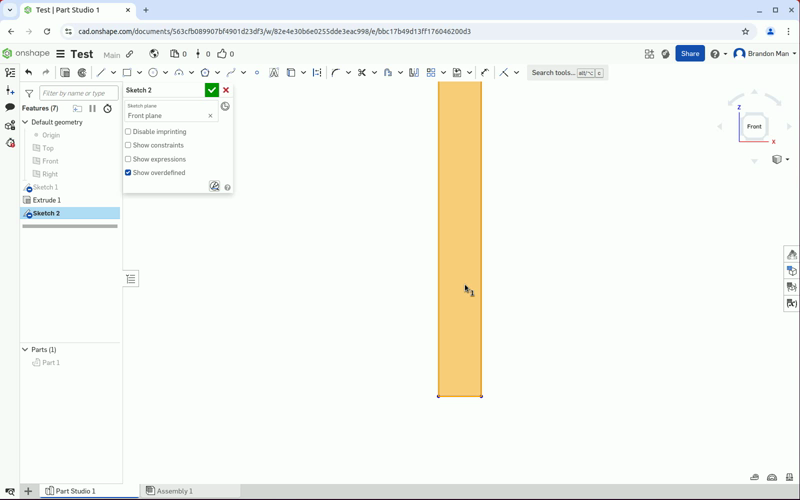
scroll(-6)
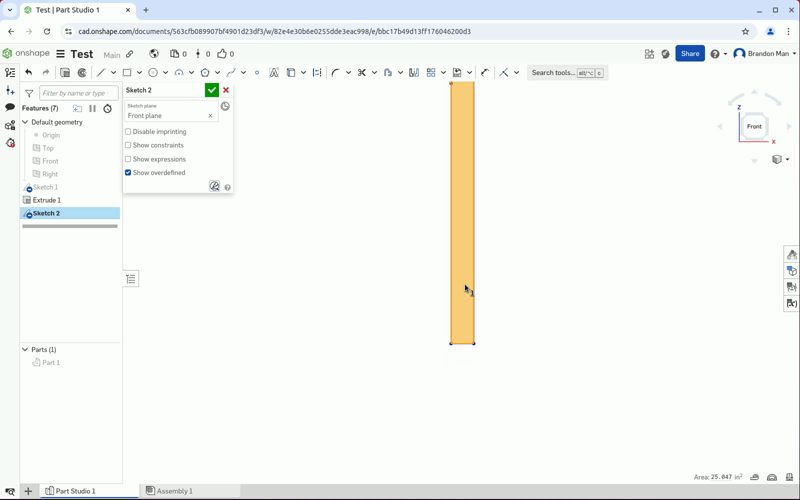
scroll(-6)
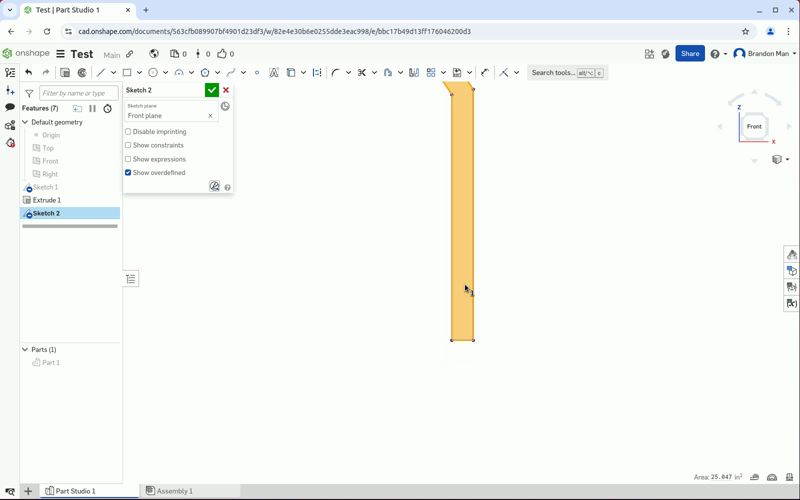
scroll(-6)
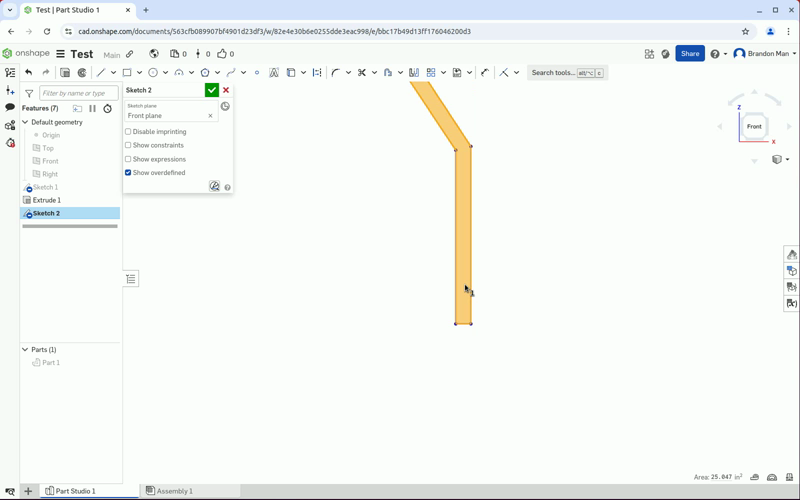
scroll(-6)
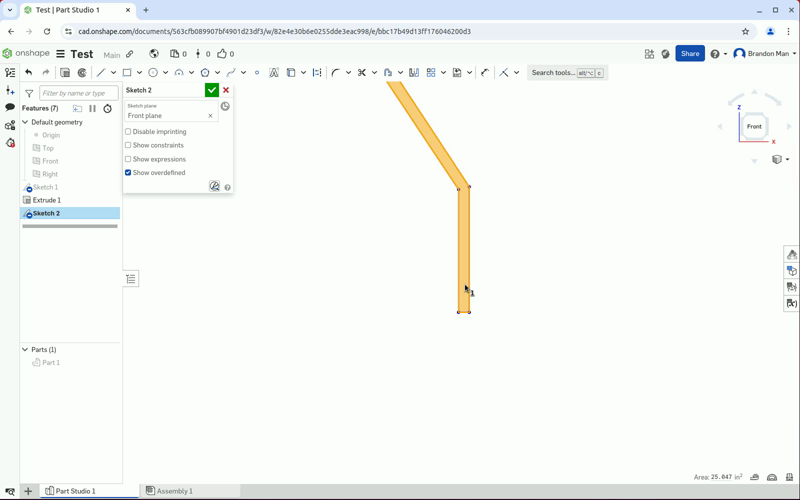
scroll(-6)
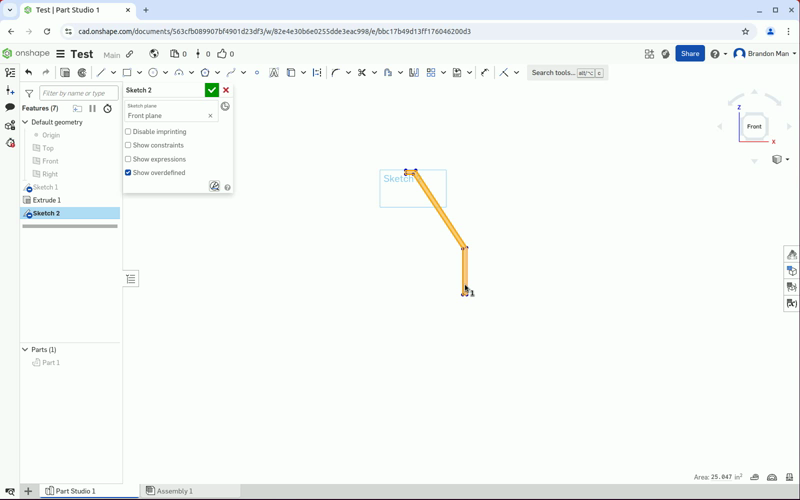
mouse_move(73, 352)
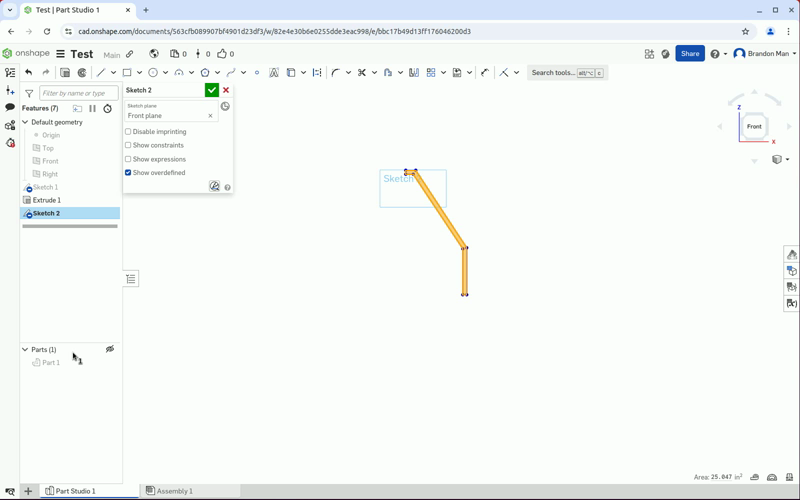
key(shift+y)
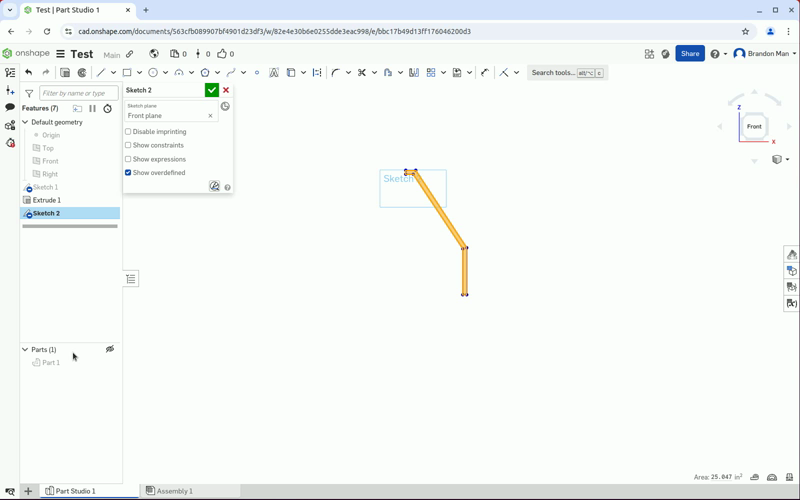
key(shift+e)
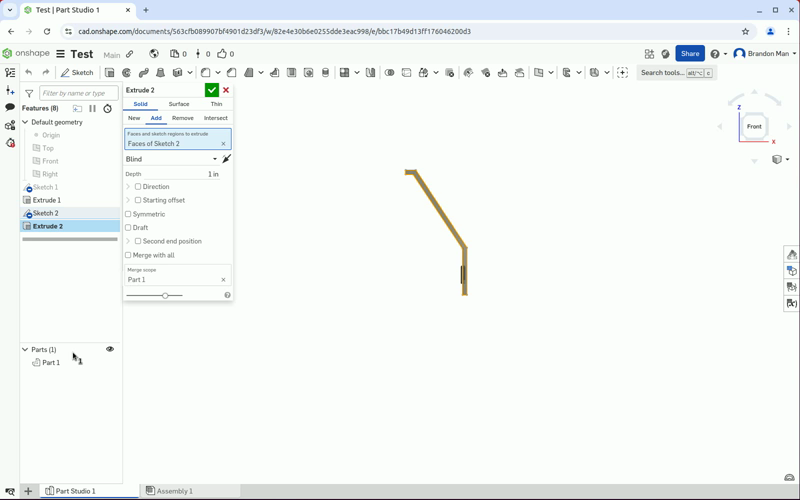
mouse_move(143, 106)
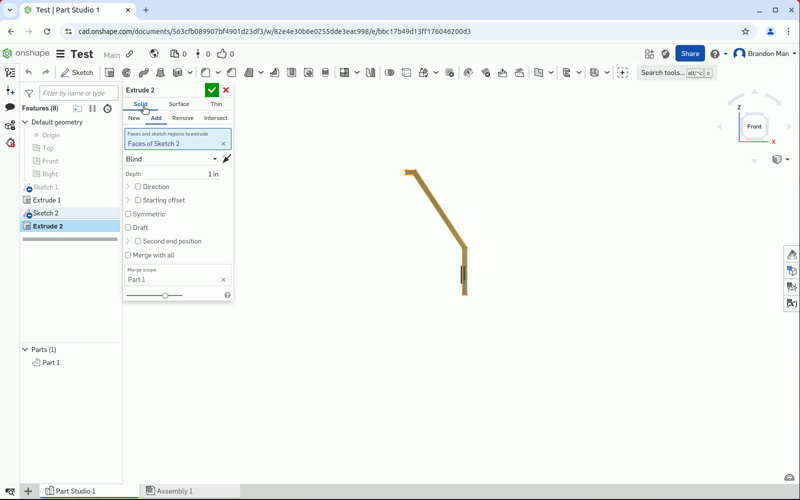
click(143, 106)
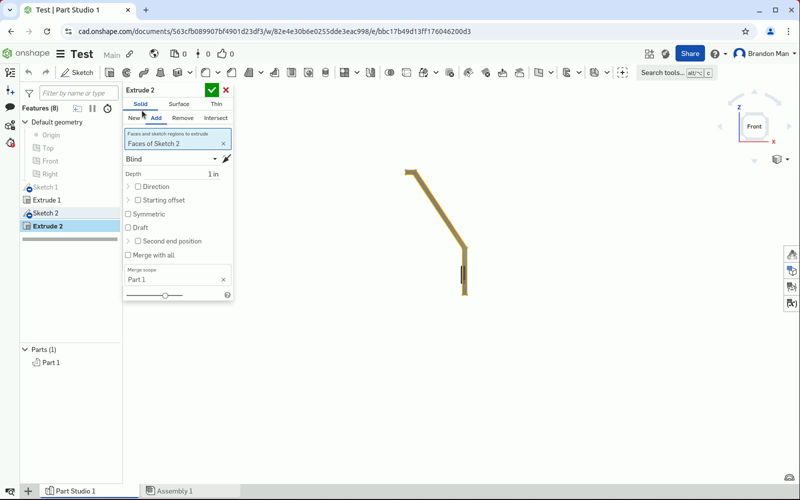
mouse_move(137, 120)
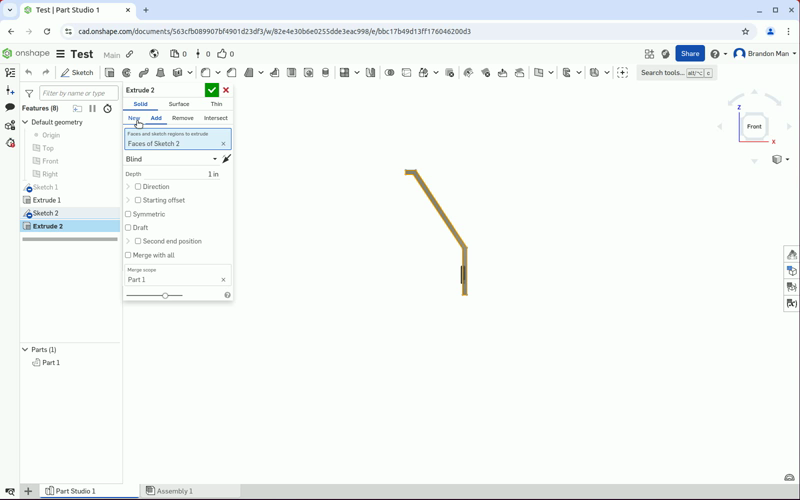
click(137, 120)
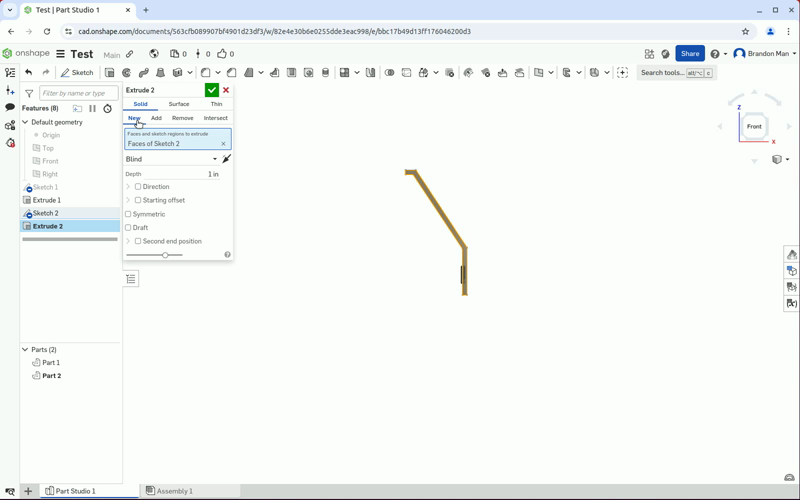
key(tab, 4)
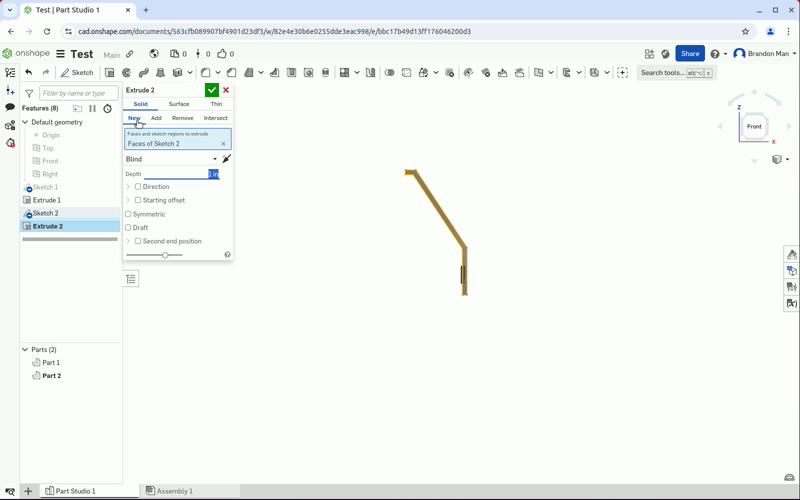
text(0.722)
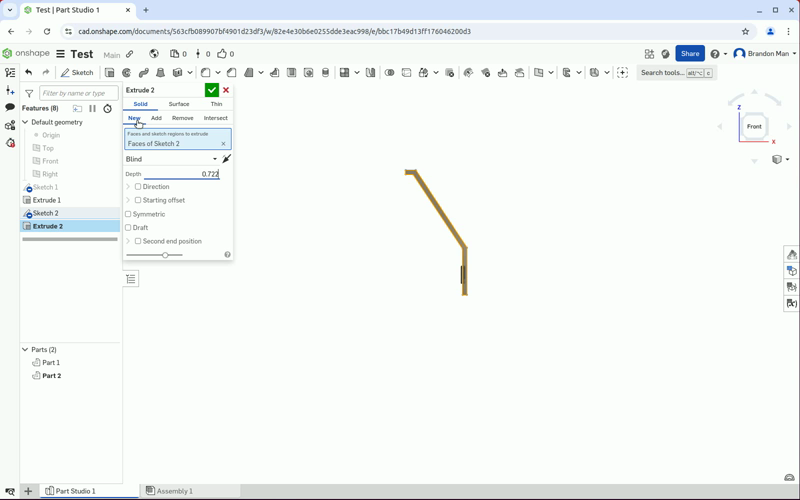
key(enter)
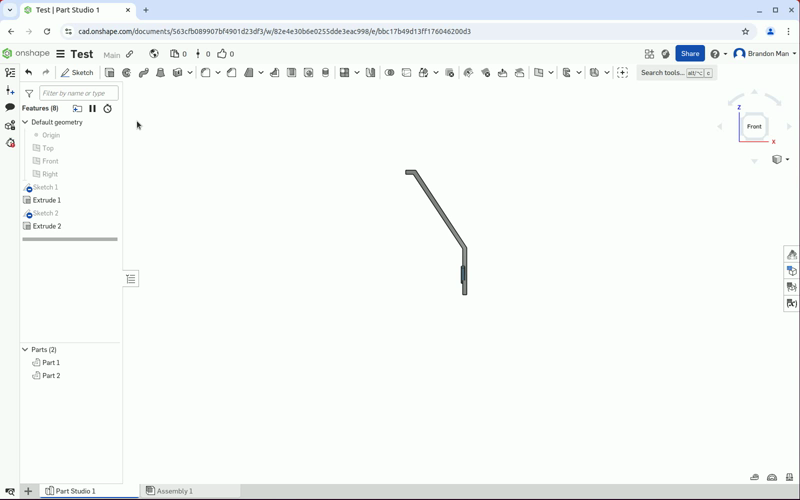
key(shift+h)
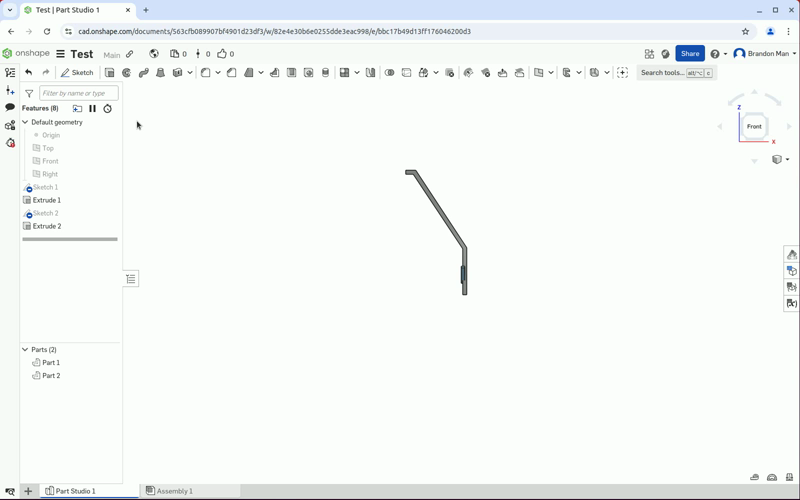
key(shift+h)
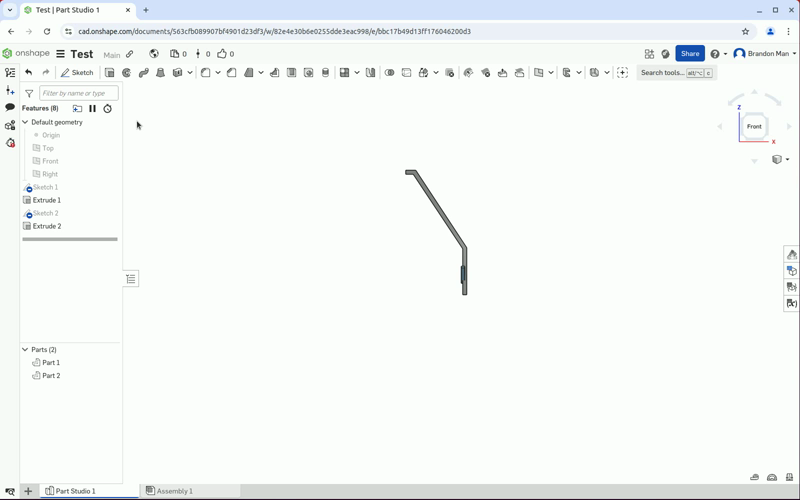
key(shift+7)
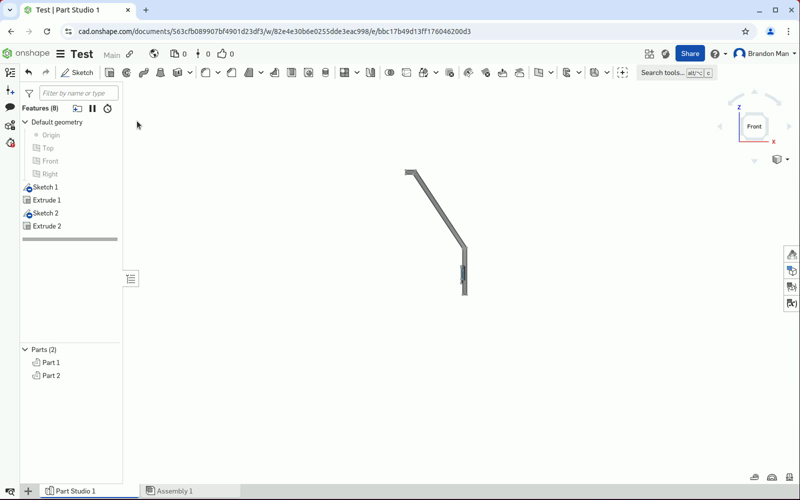
key(left, 2)
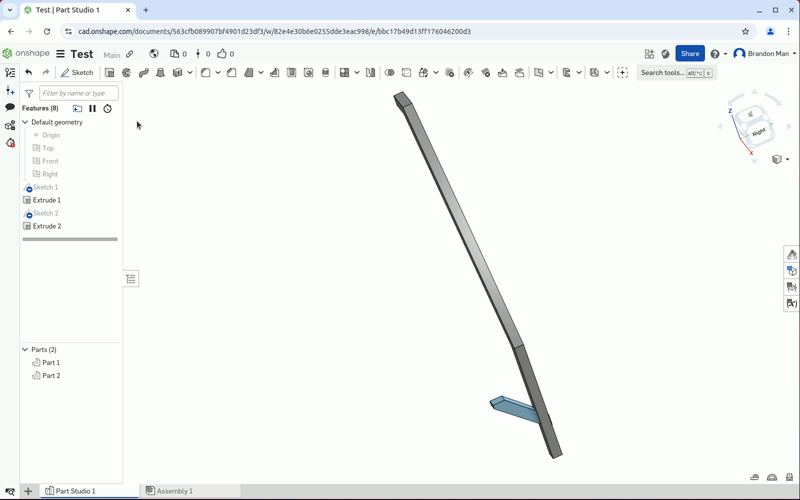
key(down, 2)
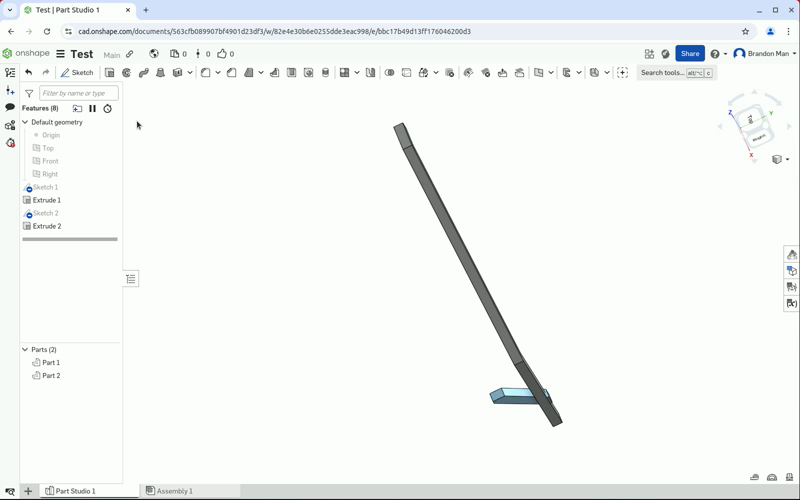
key(up, 2)
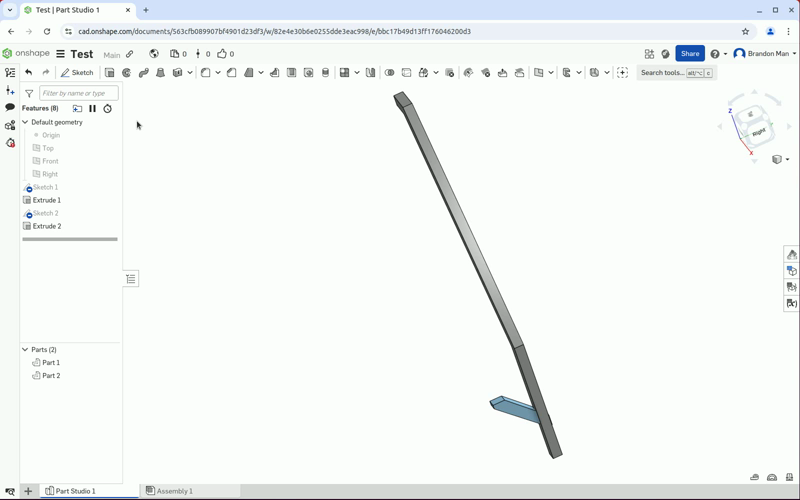
key(right, 2)
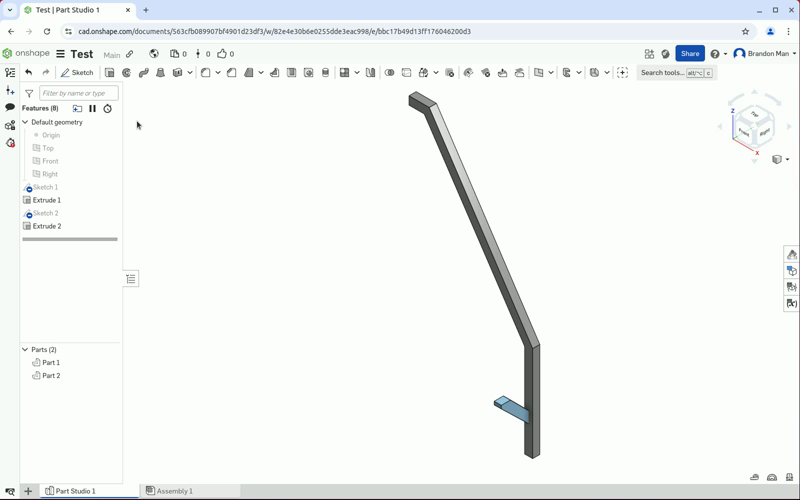
mouse_move(73, 189)
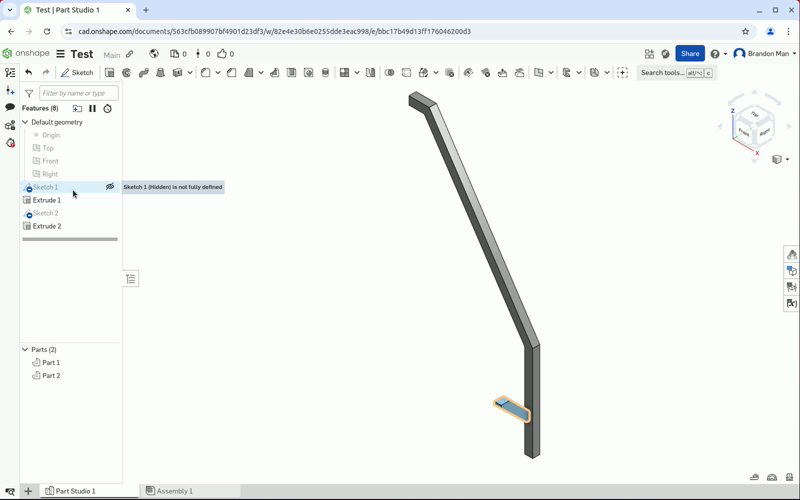
click(73, 189)